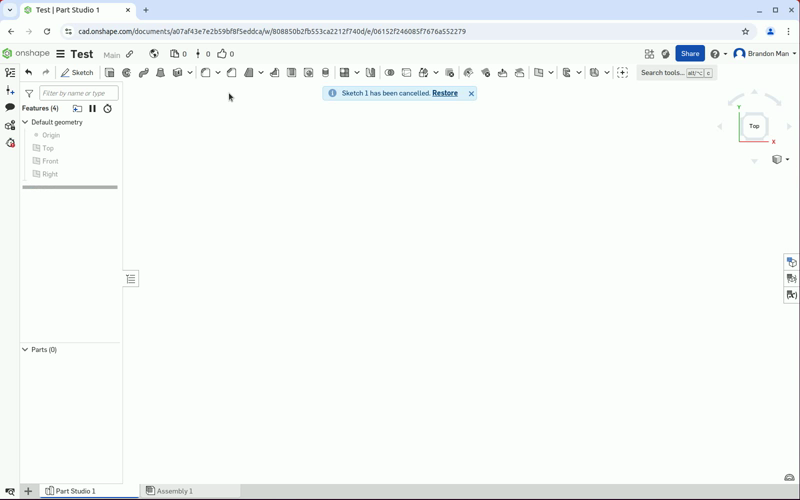
key(shift+h)
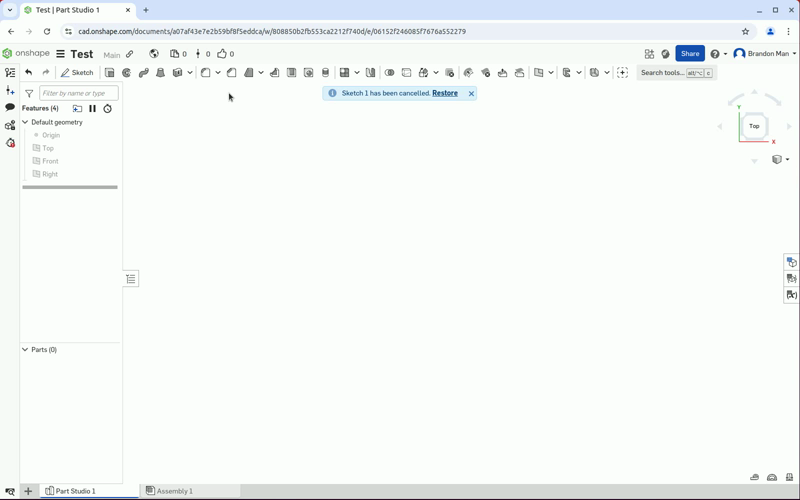
mouse_move(73, 352)
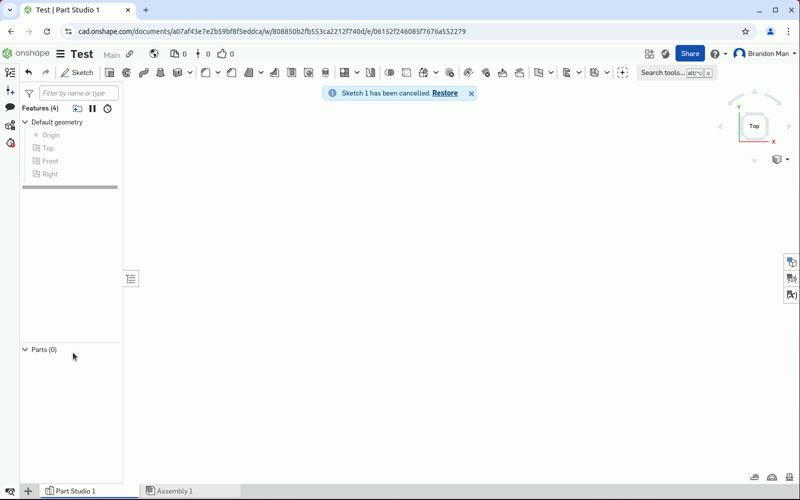
key(y)
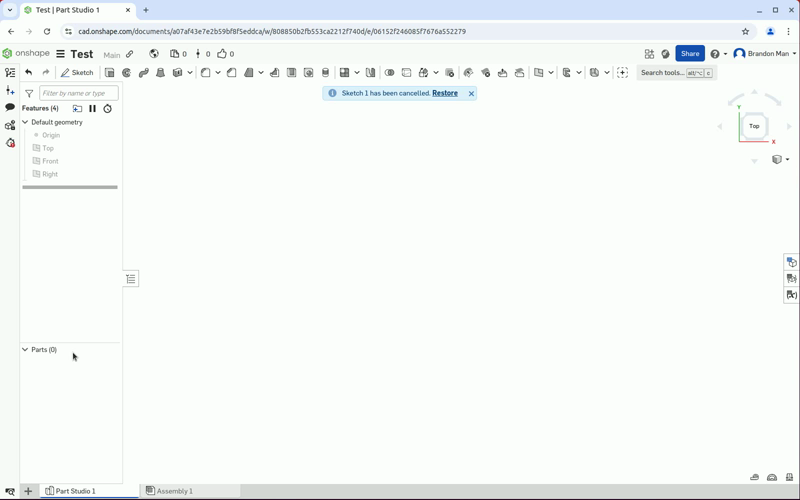
key(shift+p)
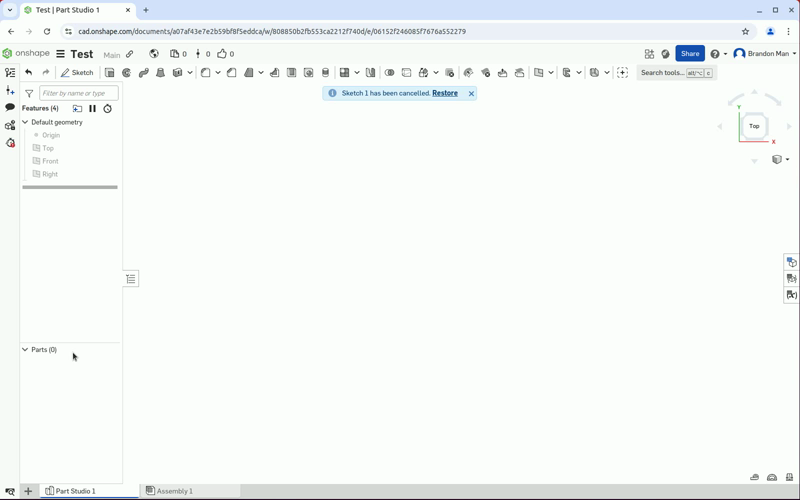
key(space)
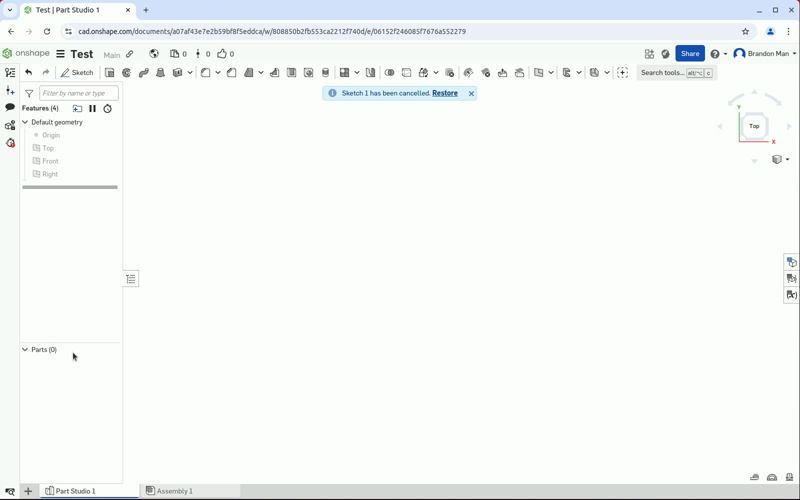
key_down(shift)
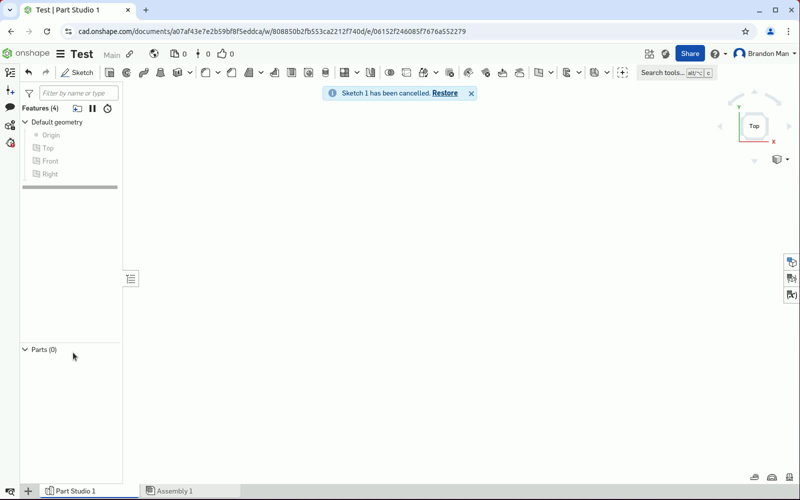
key(up)
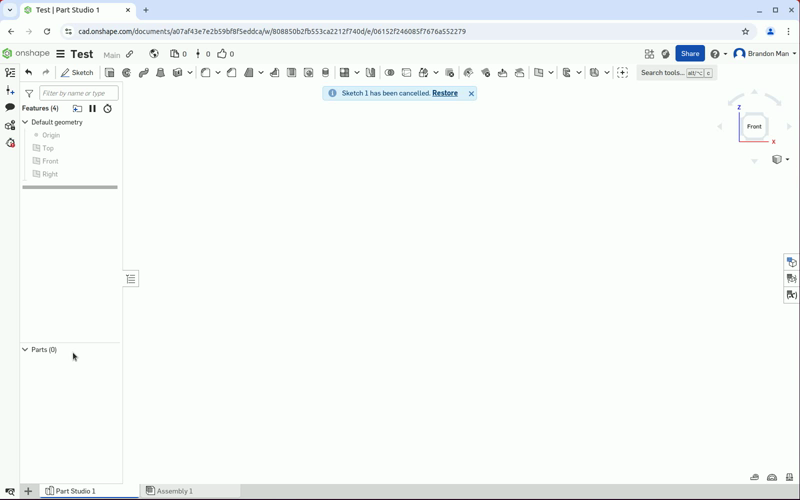
key_up(shift)
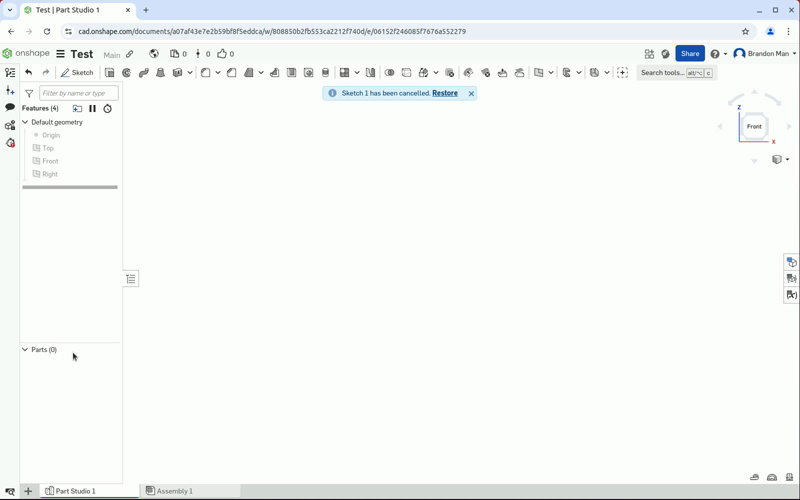
mouse_move(73, 352)
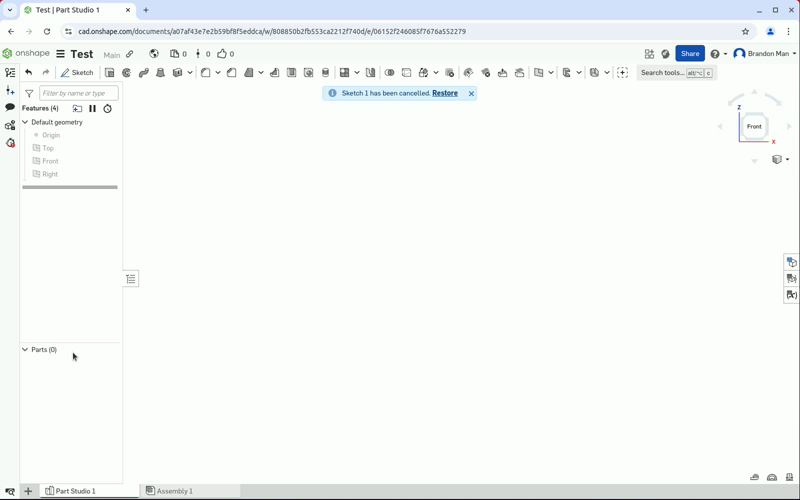
key(shift+y)
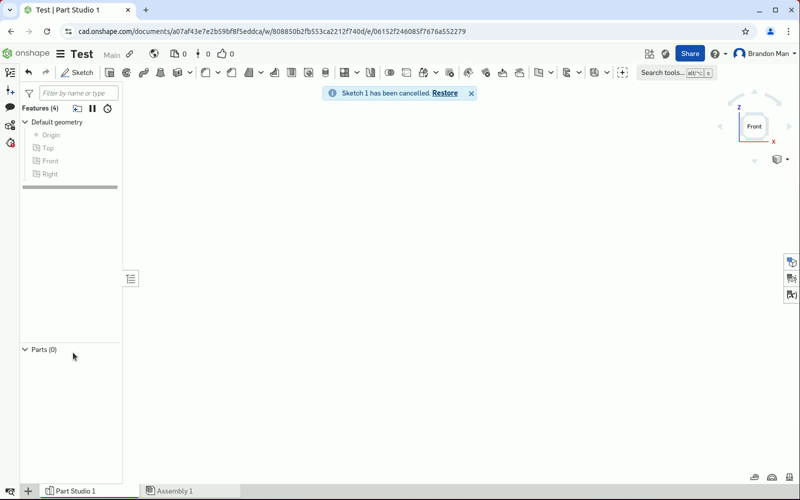
key(shift+s)
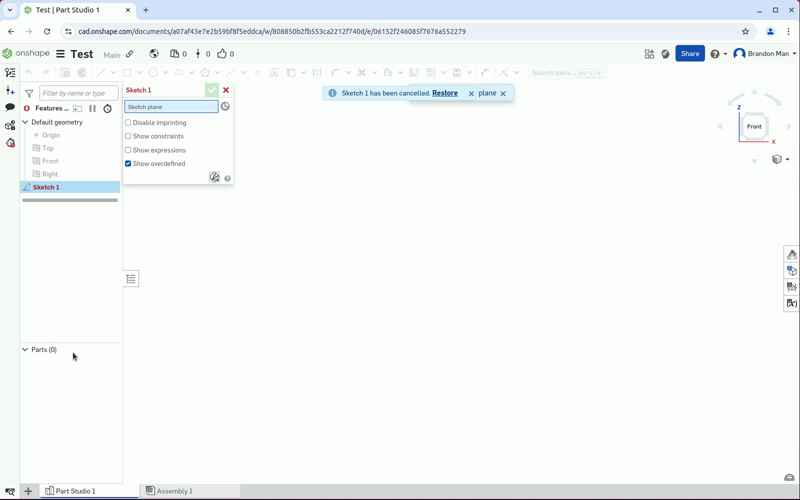
mouse_move(73, 163)
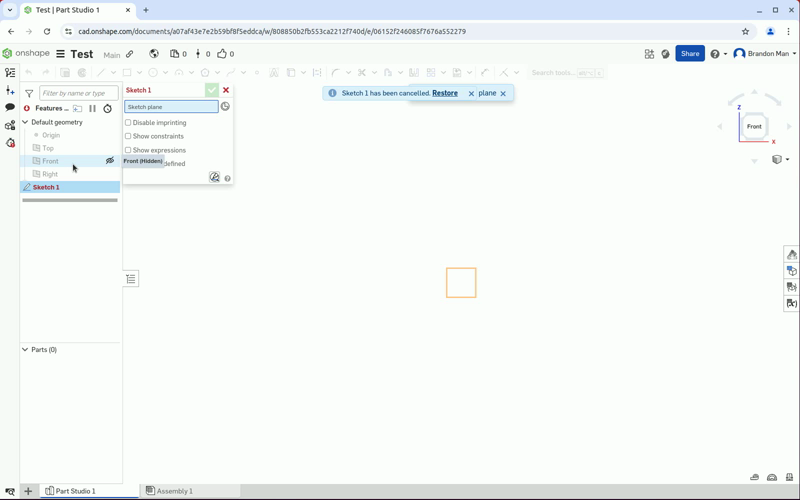
click(73, 163)
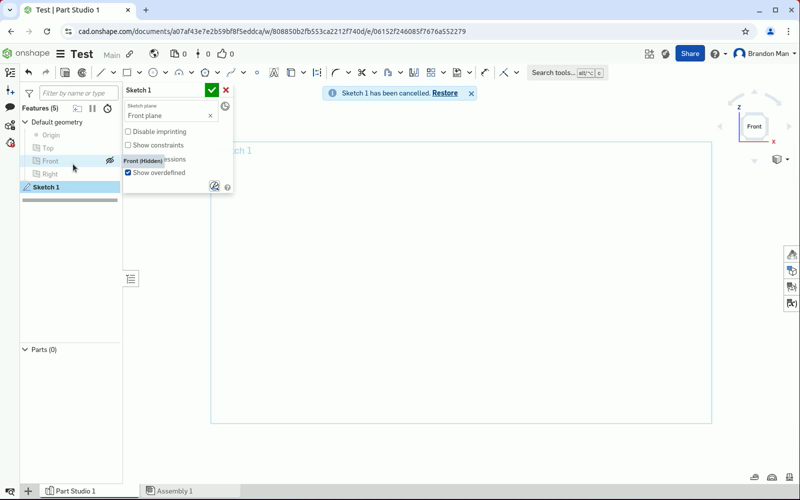
mouse_move(73, 352)
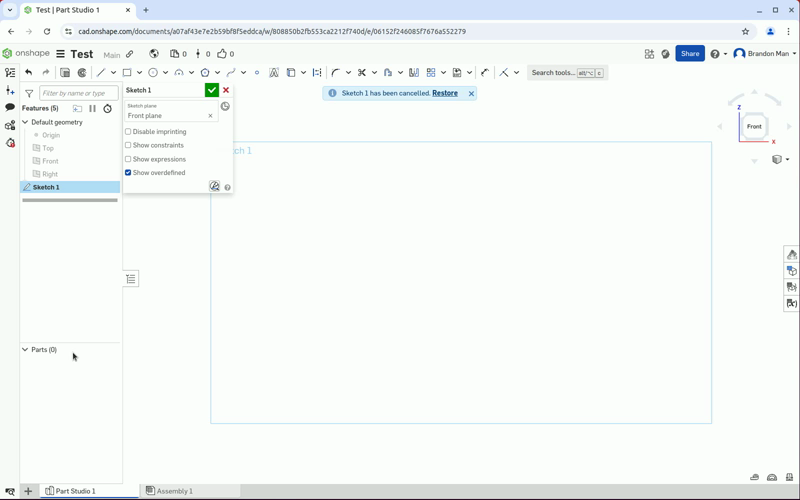
key(y)
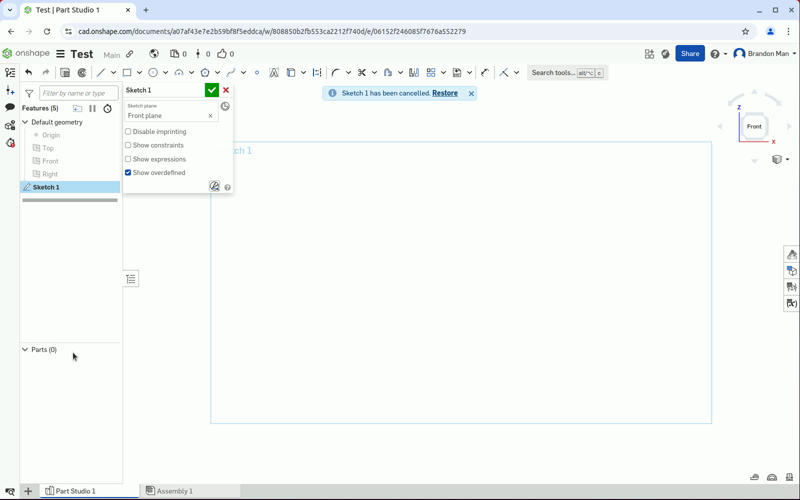
key(c)
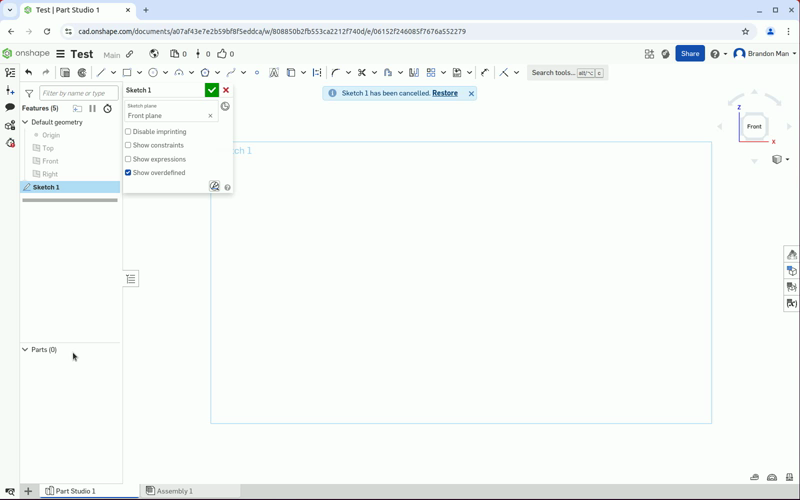
key_down(shift)
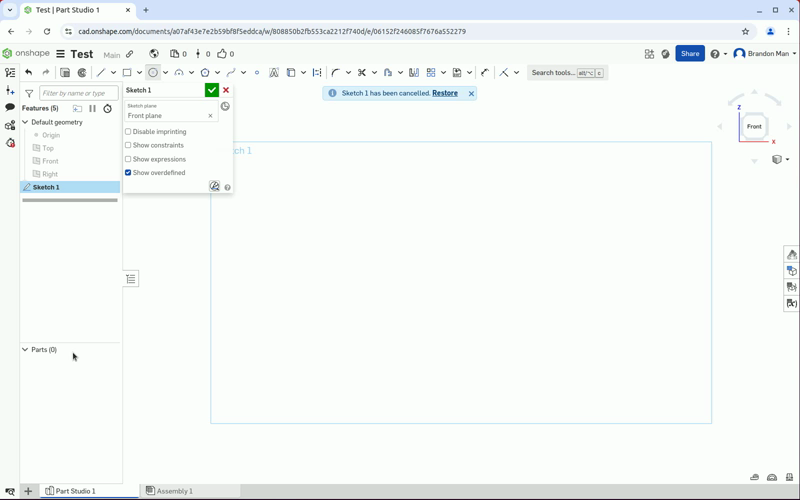
mouse_move(461, 282)
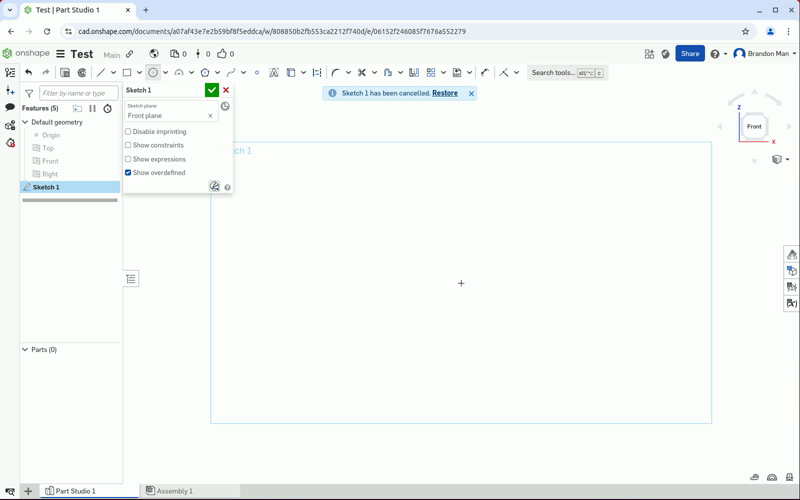
click(461, 282)
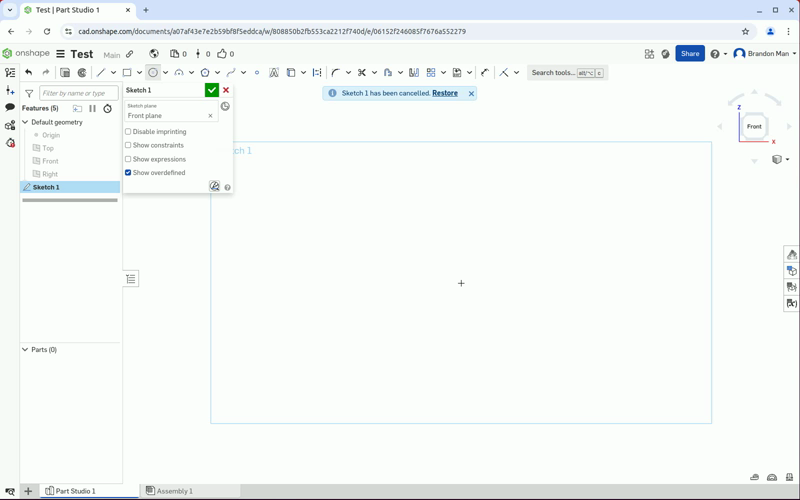
key_up(shift)
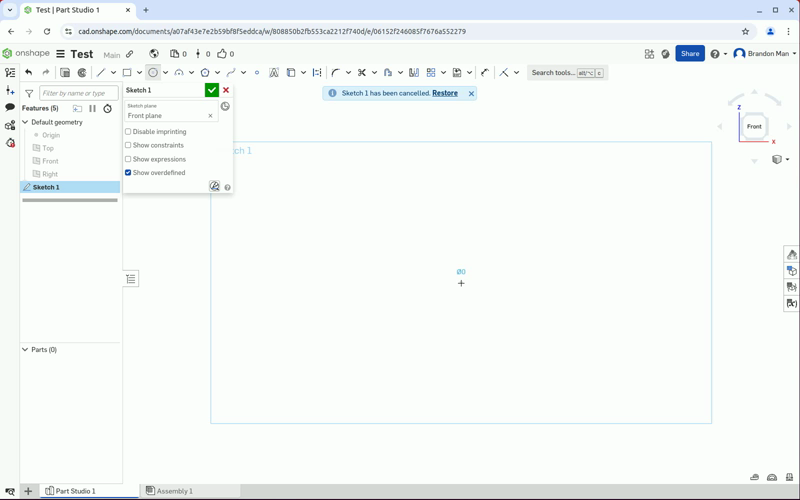
mouse_move(512, 282)
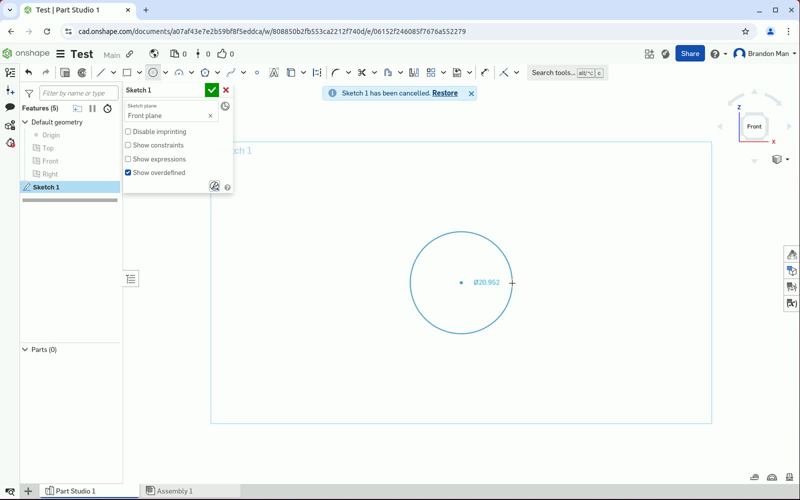
click(512, 282)
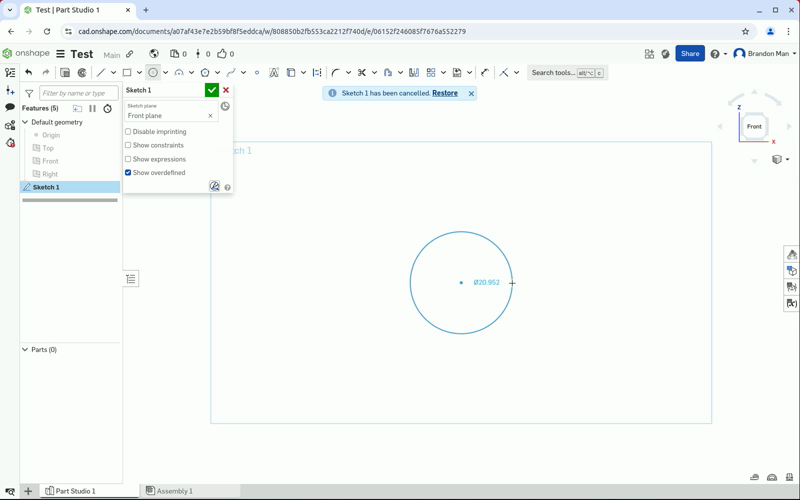
key(esc)
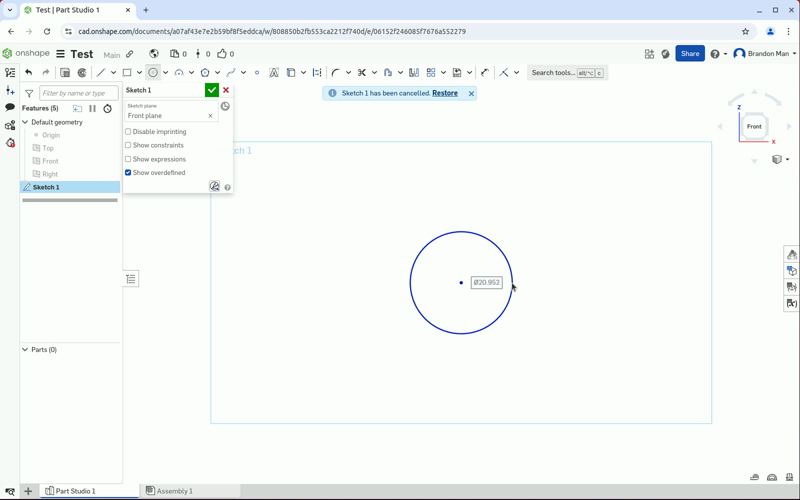
mouse_move(481, 309)
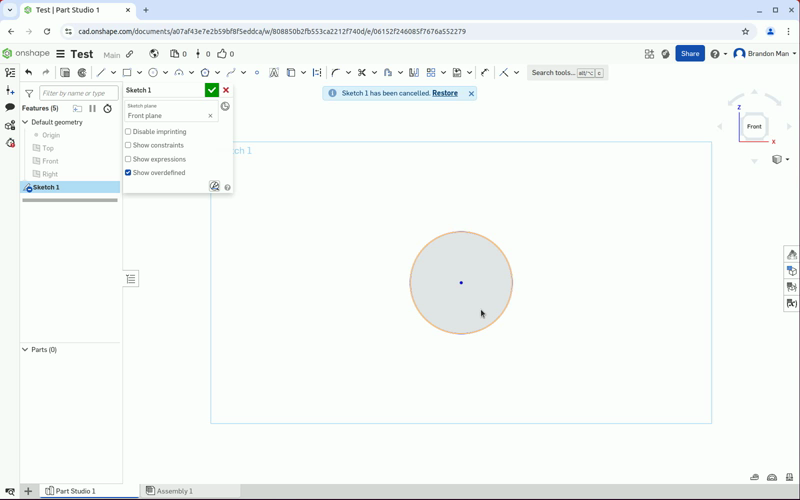
click(481, 309)
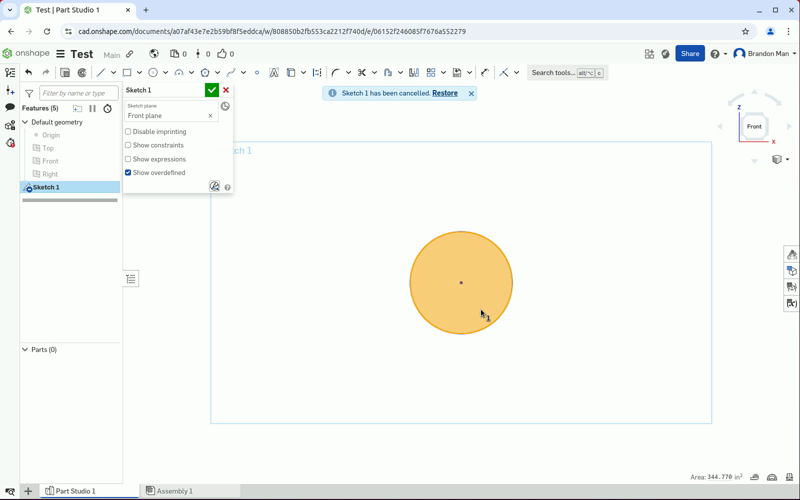
mouse_move(73, 352)
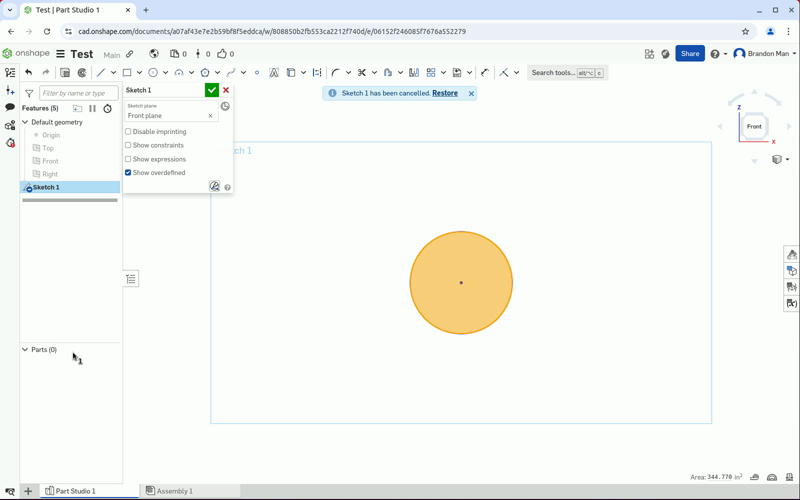
key(shift+y)
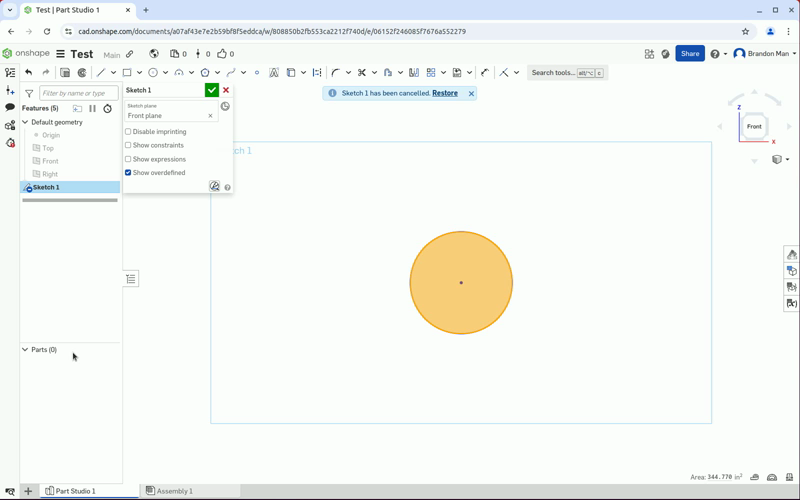
key(shift+e)
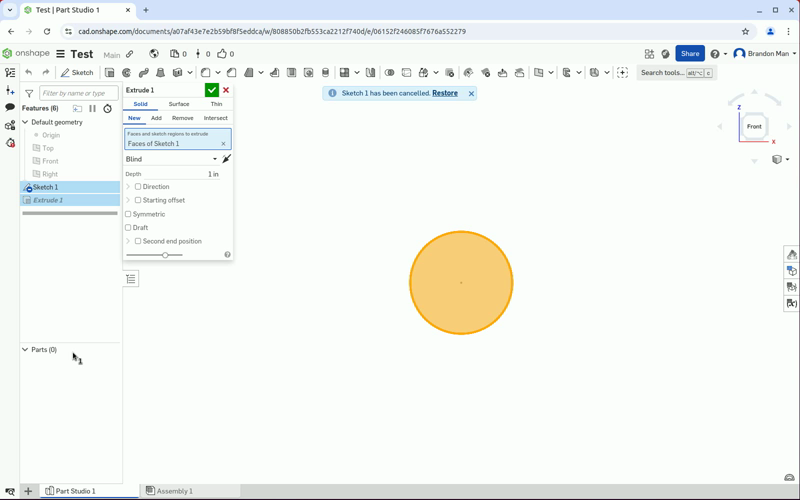
mouse_move(143, 106)
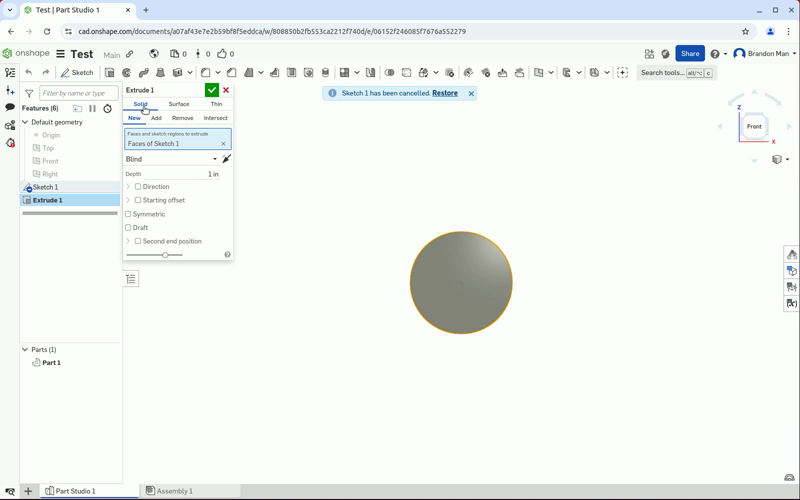
click(143, 106)
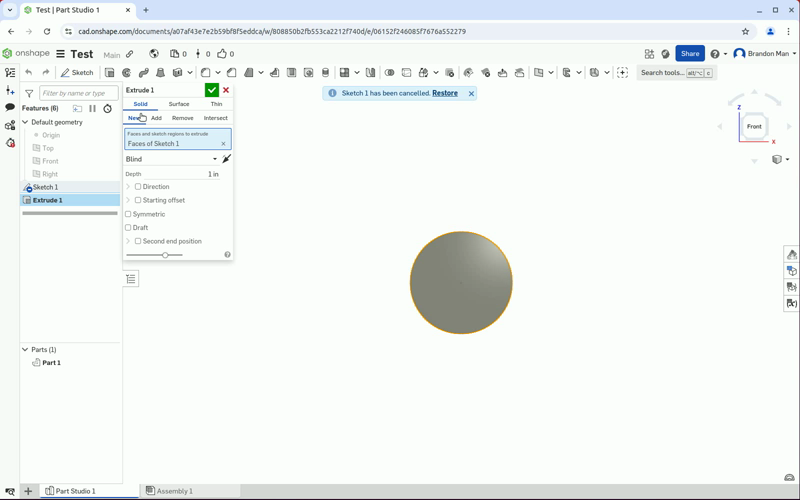
mouse_move(137, 120)
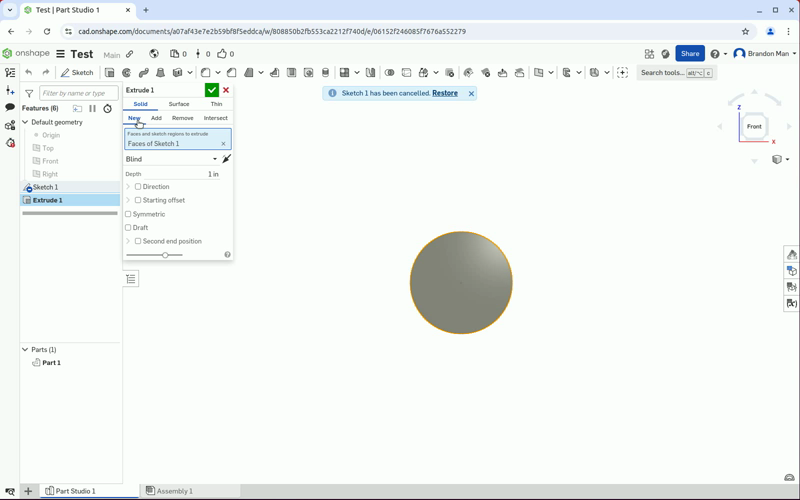
click(137, 120)
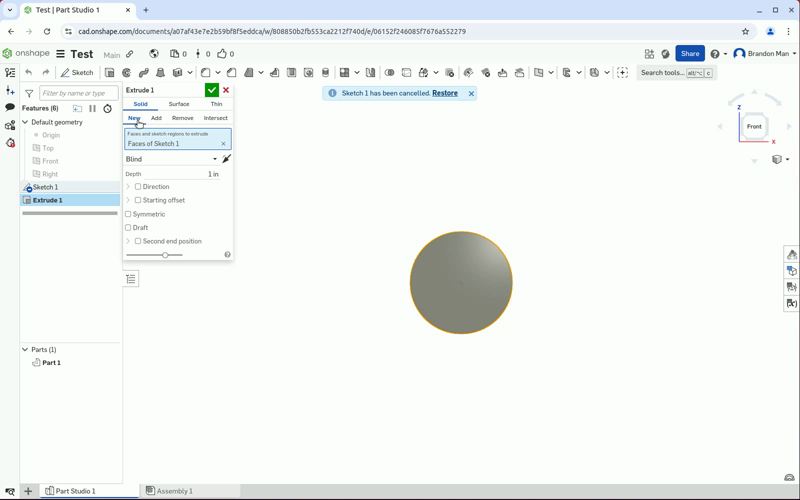
key(tab, 4)
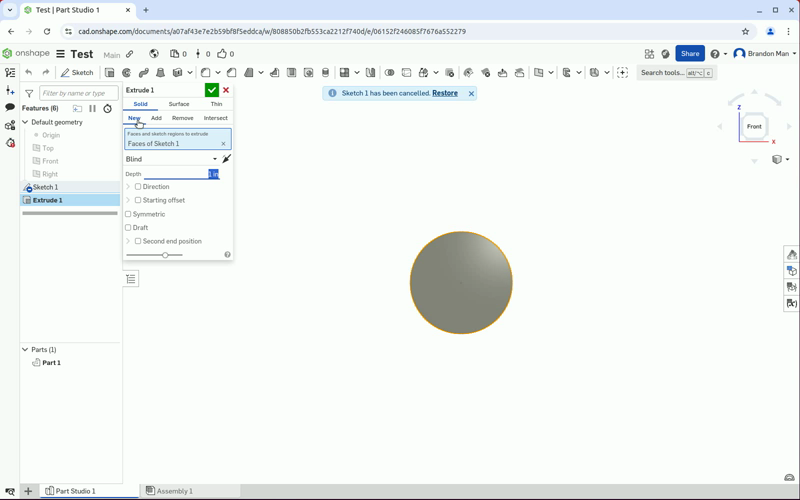
text(46.216)
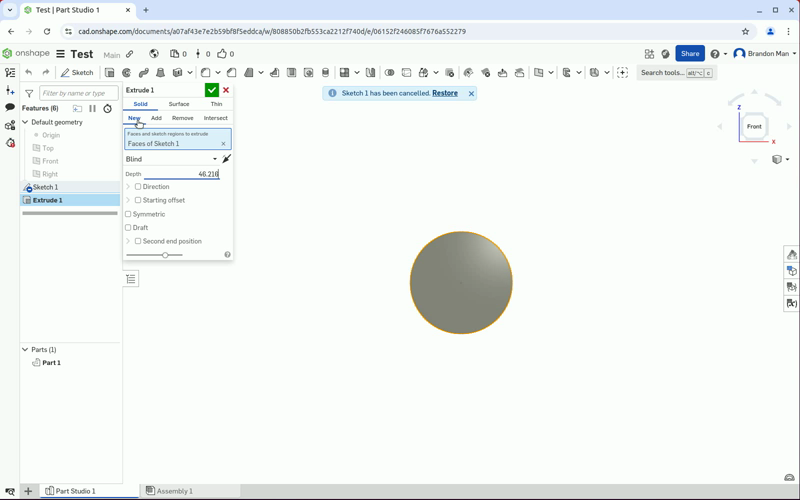
key(tab, 3)
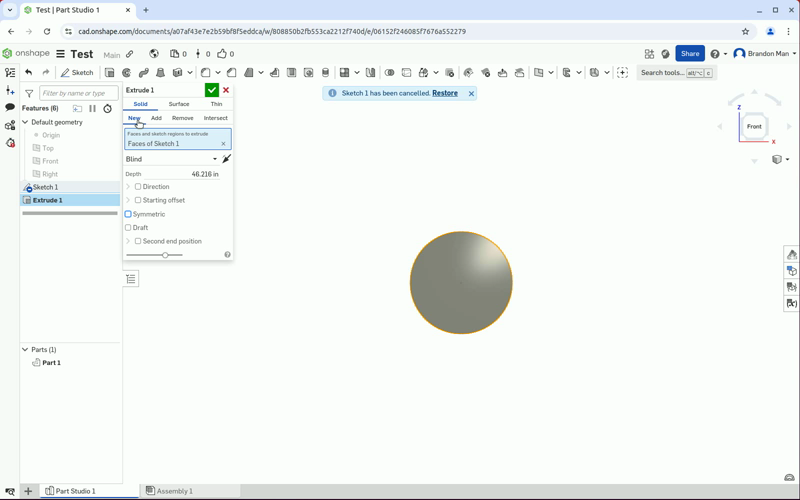
key(space)
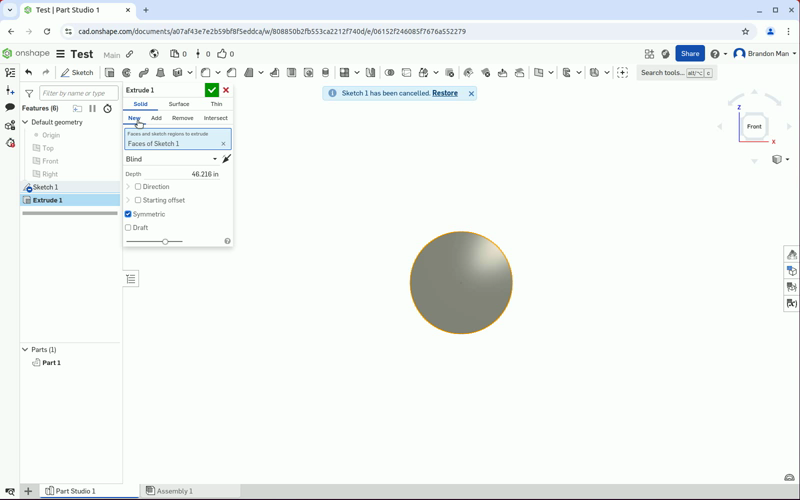
key(enter)
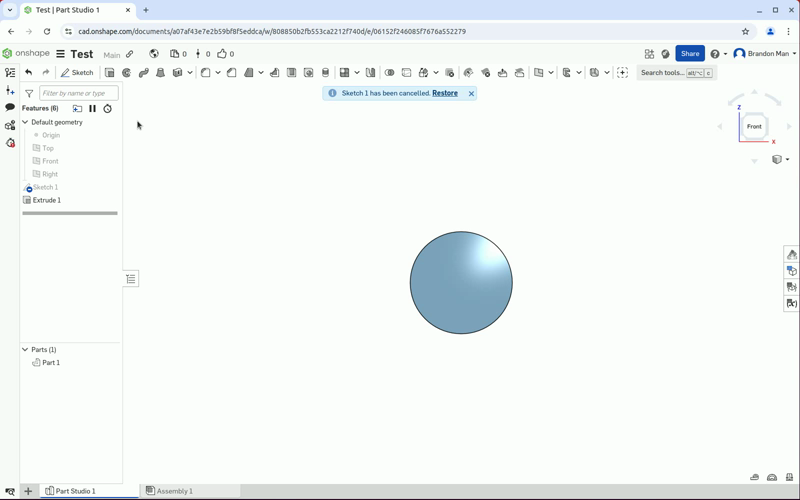
key(shift+h)
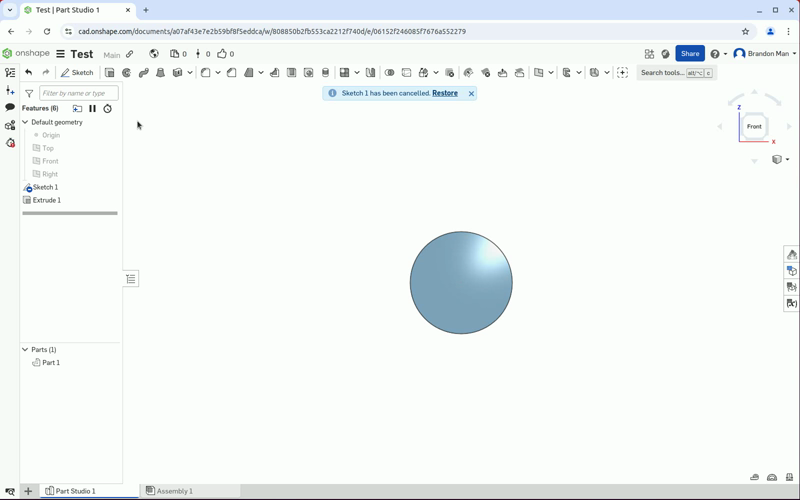
key(shift+h)
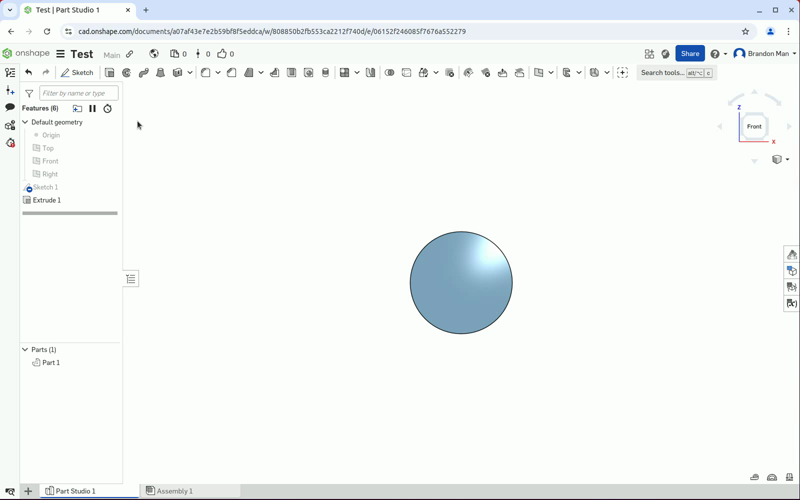
mouse_move(73, 189)
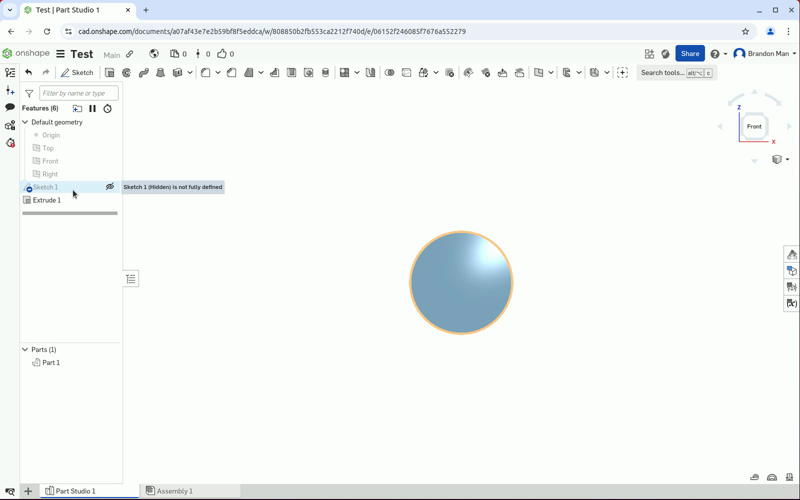
click(73, 189)
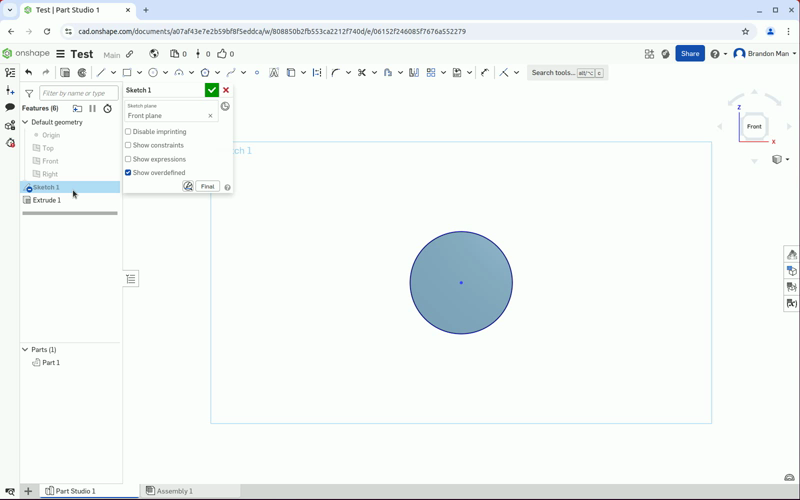
mouse_move(229, 92)
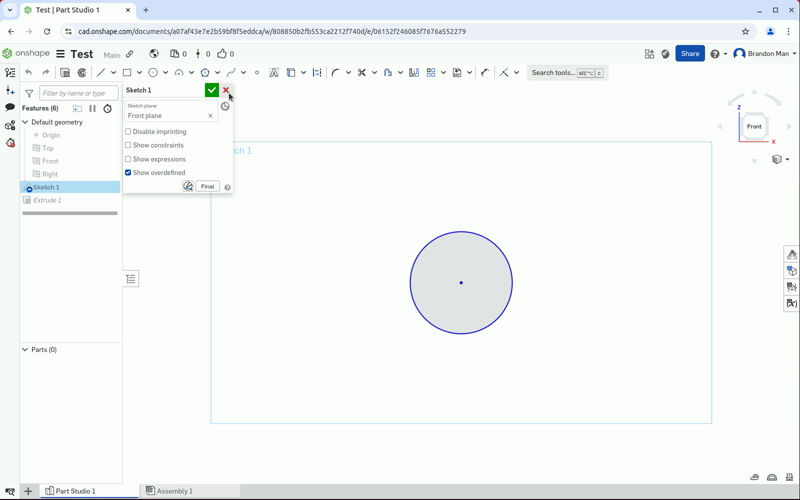
click(229, 92)
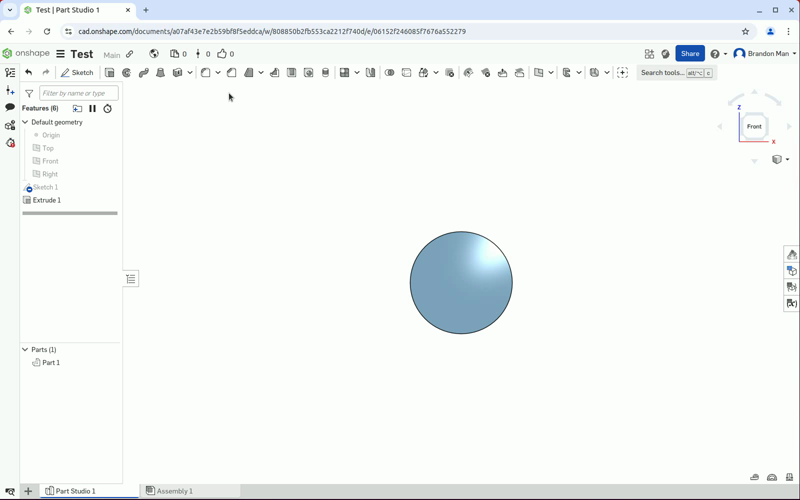
mouse_move(541, 75)
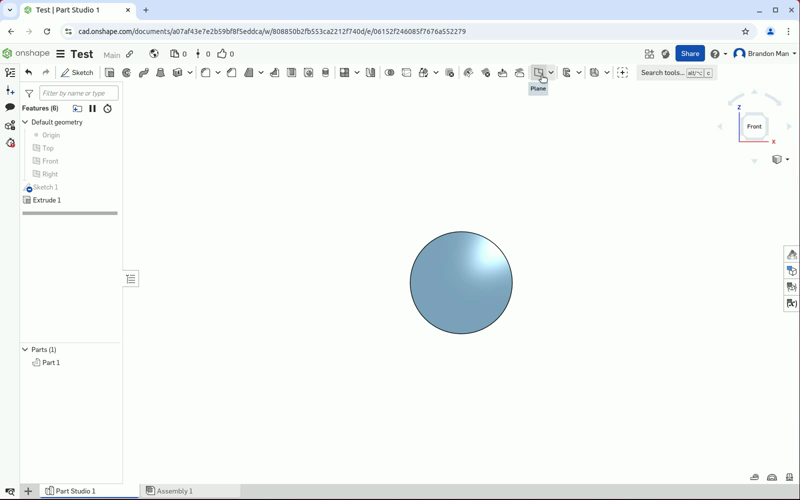
click(541, 75)
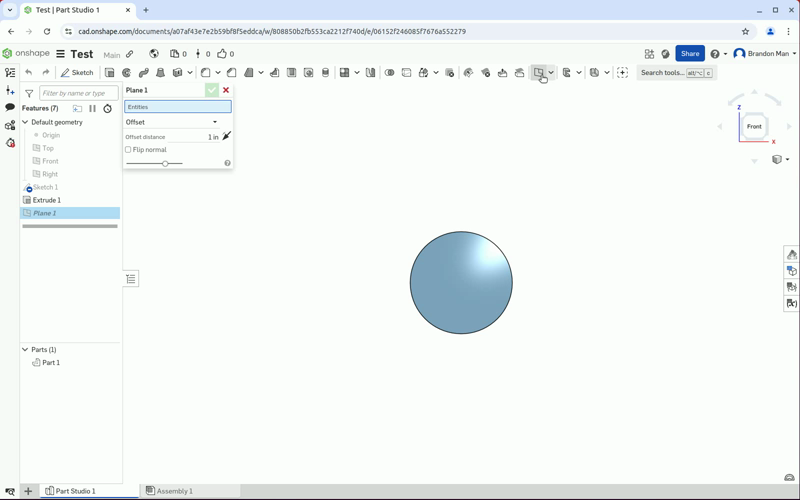
mouse_move(73, 163)
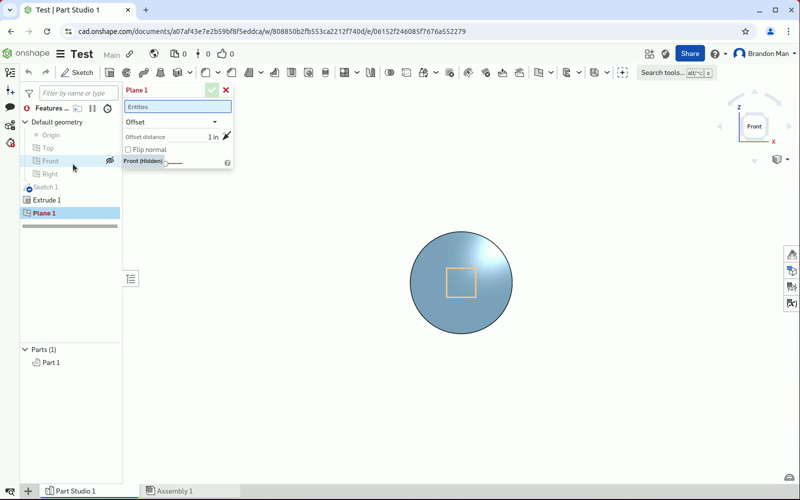
click(73, 163)
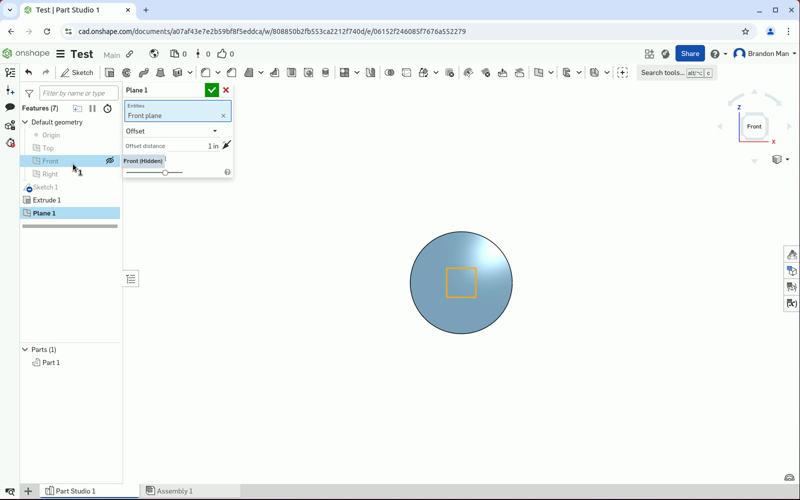
key(tab, 2)
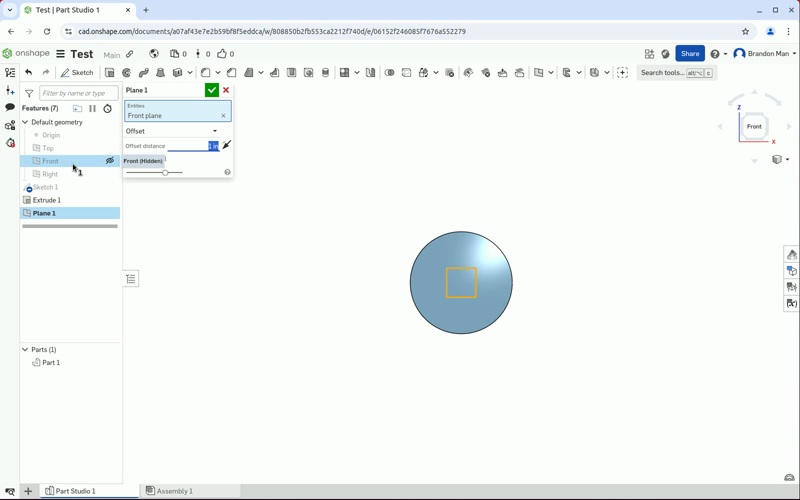
text(23.108)
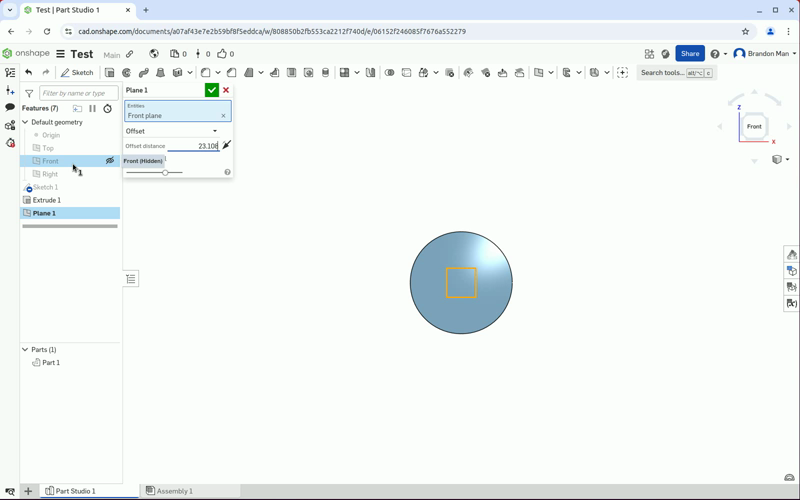
key(enter, 2)
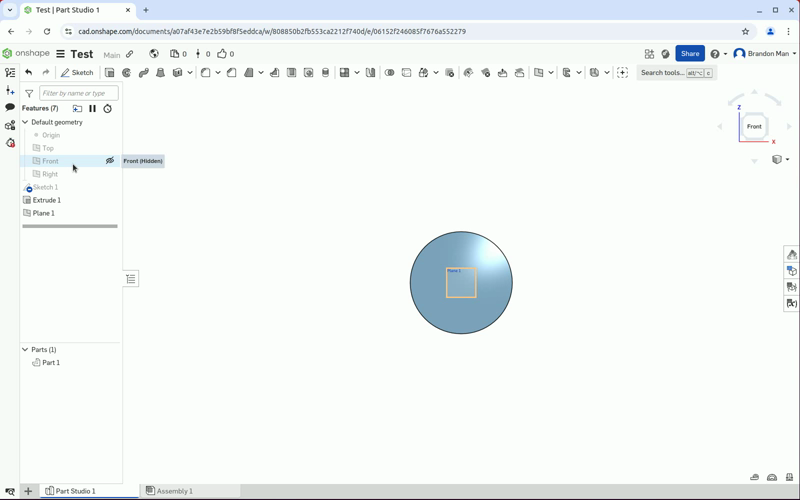
key(shift+s)
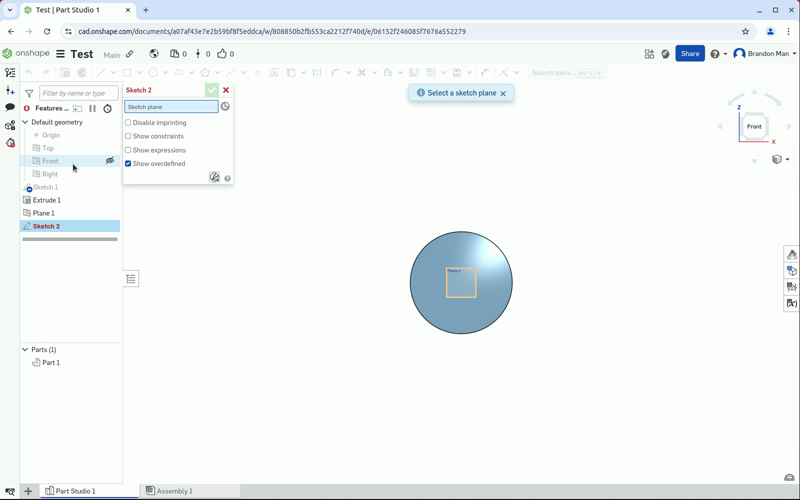
mouse_move(73, 215)
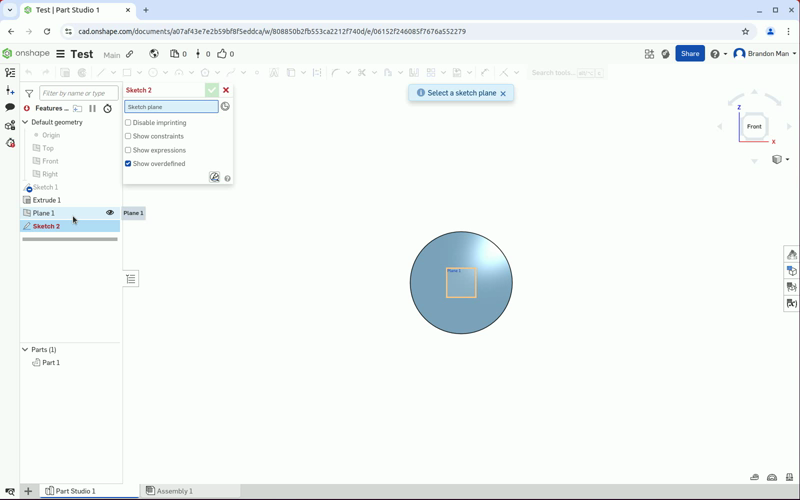
click(73, 215)
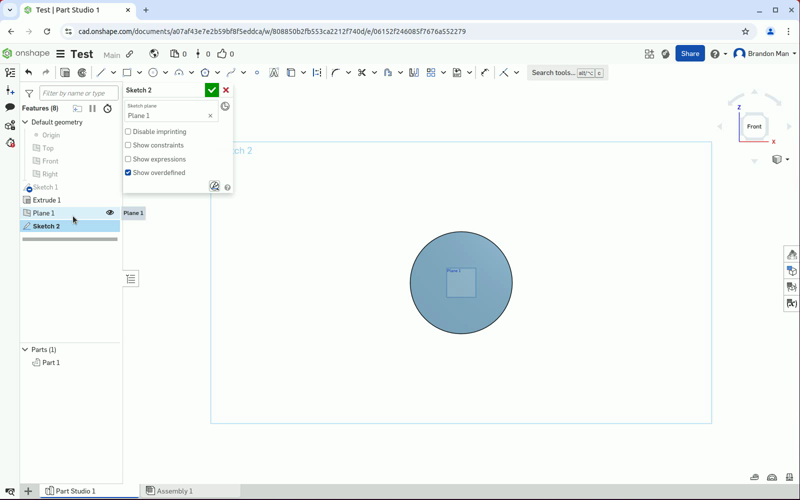
mouse_move(73, 352)
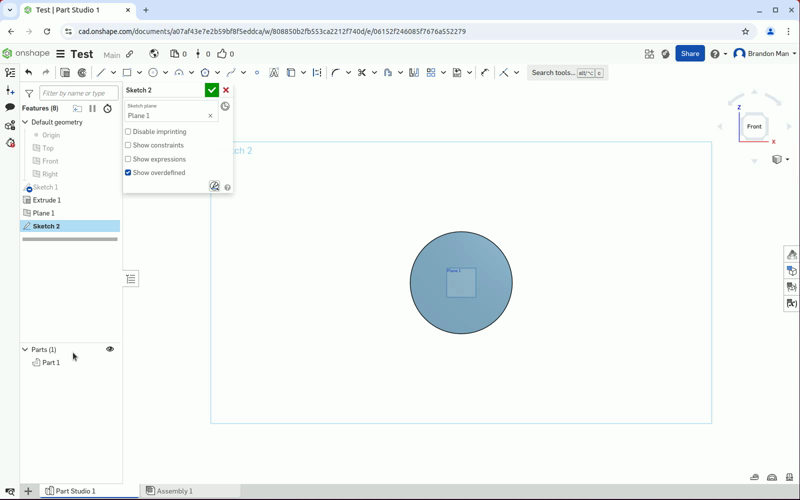
key(y)
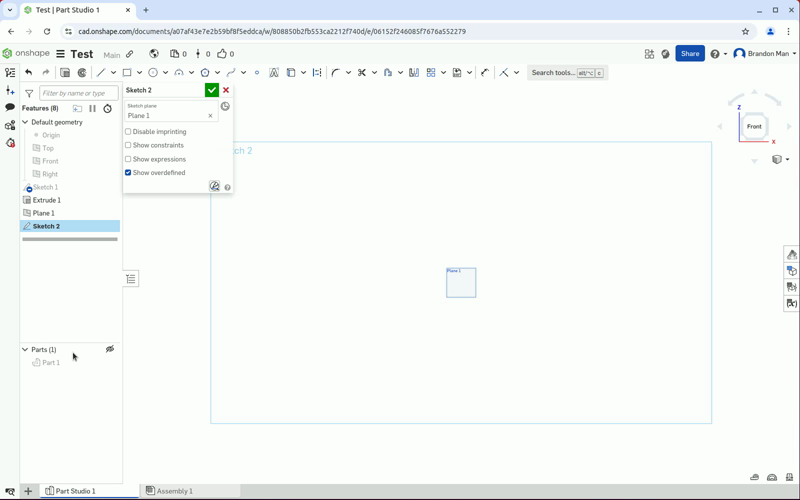
key(c)
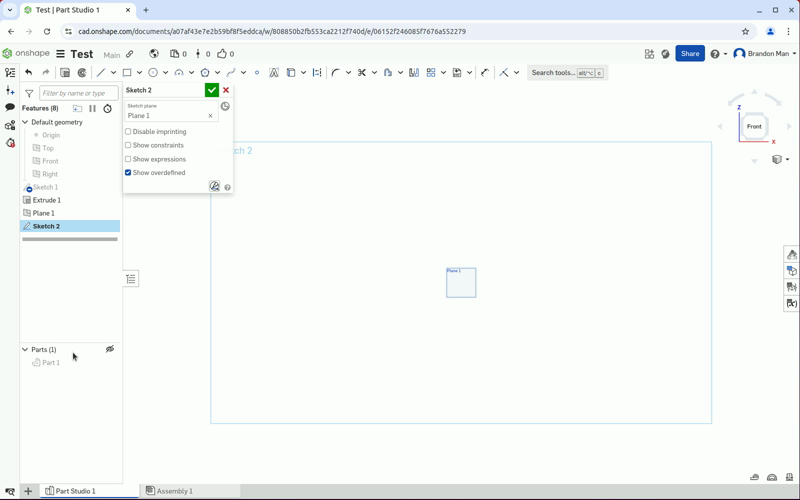
key_down(shift)
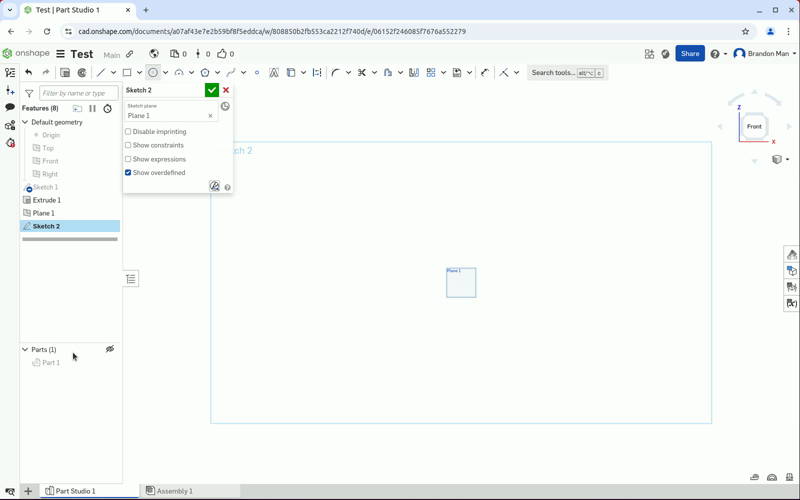
mouse_move(461, 243)
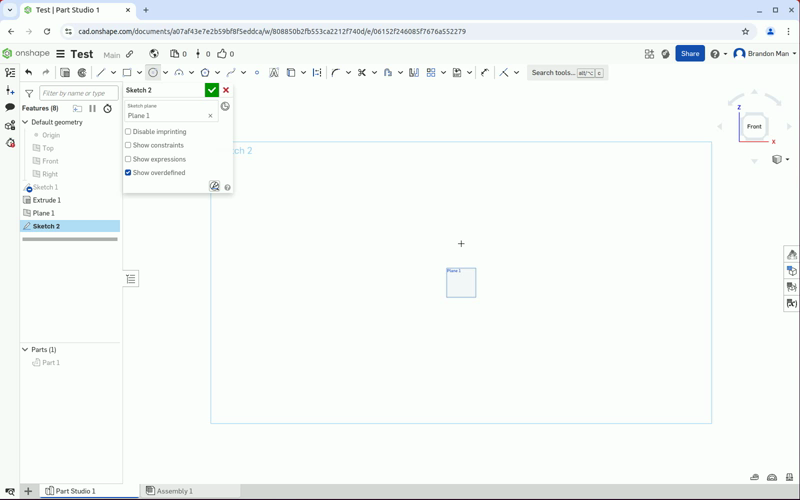
click(461, 243)
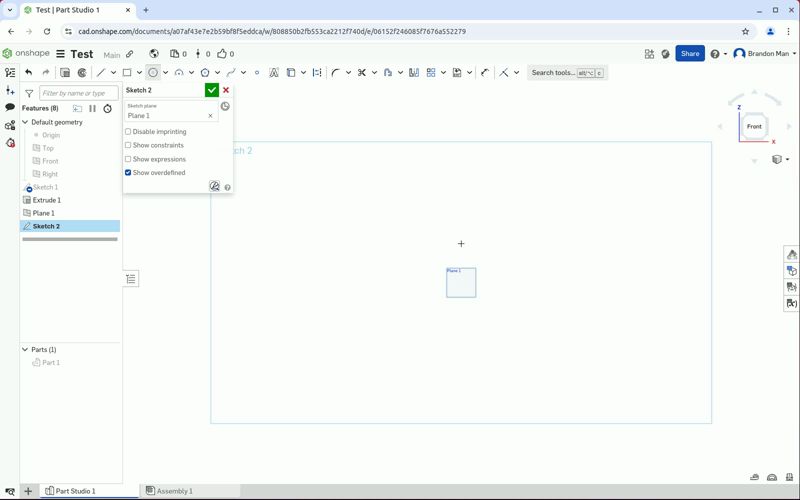
key_up(shift)
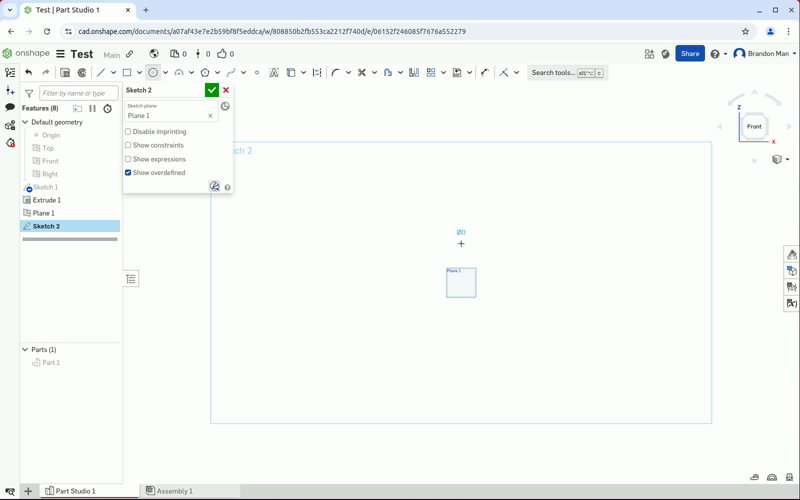
mouse_move(467, 243)
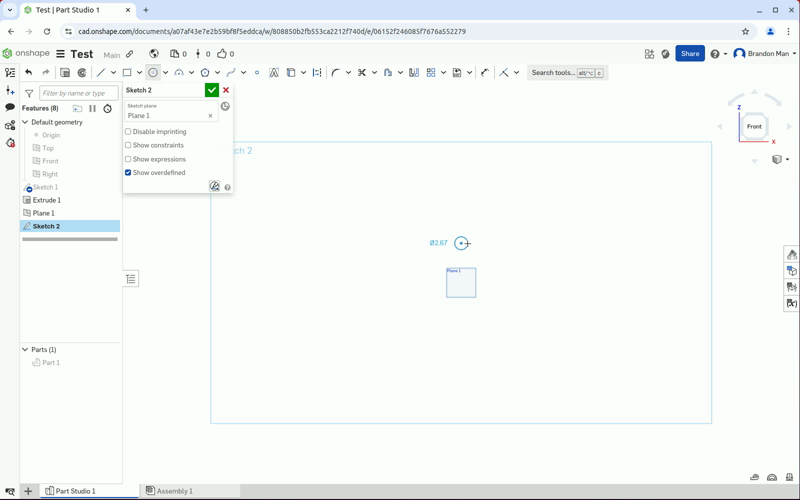
click(467, 243)
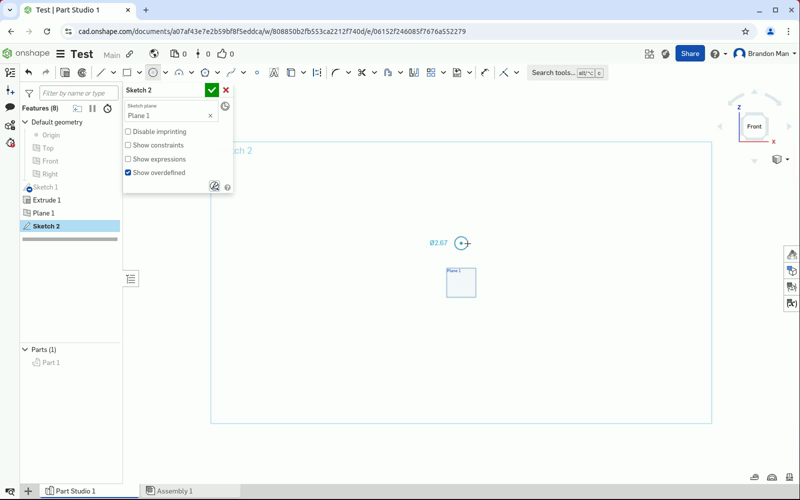
key(esc)
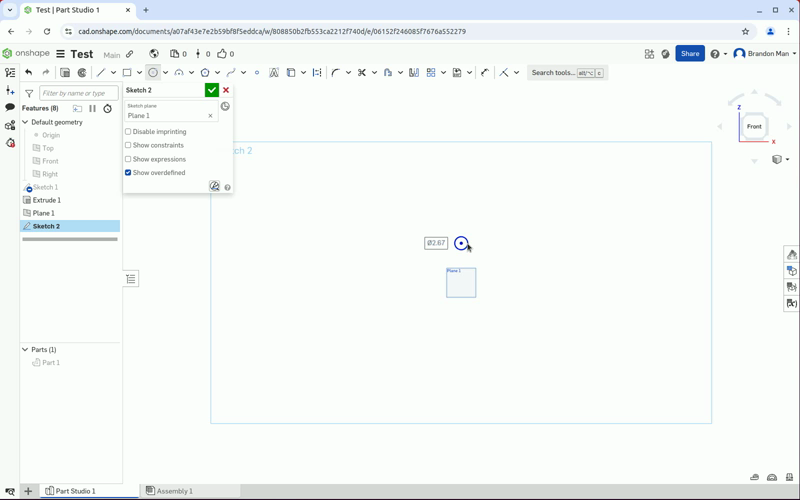
key(c)
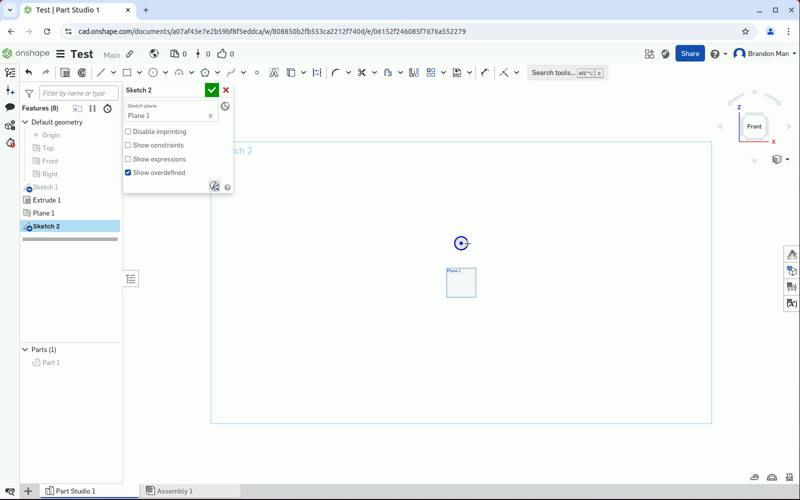
key_down(shift)
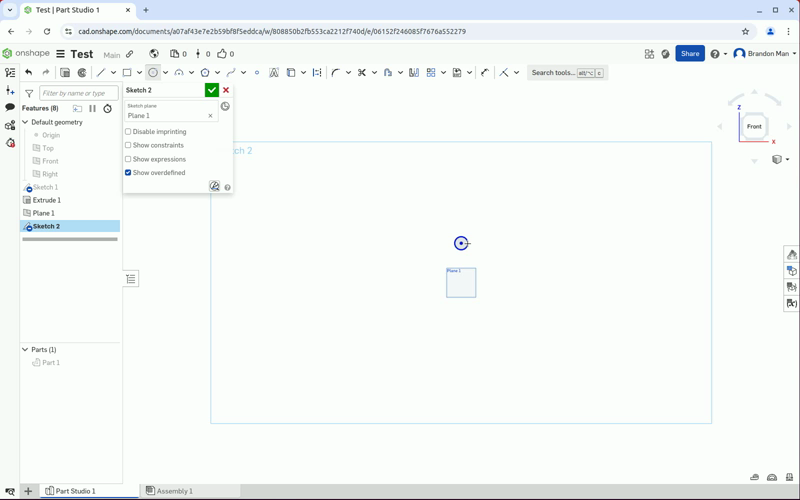
mouse_move(461, 243)
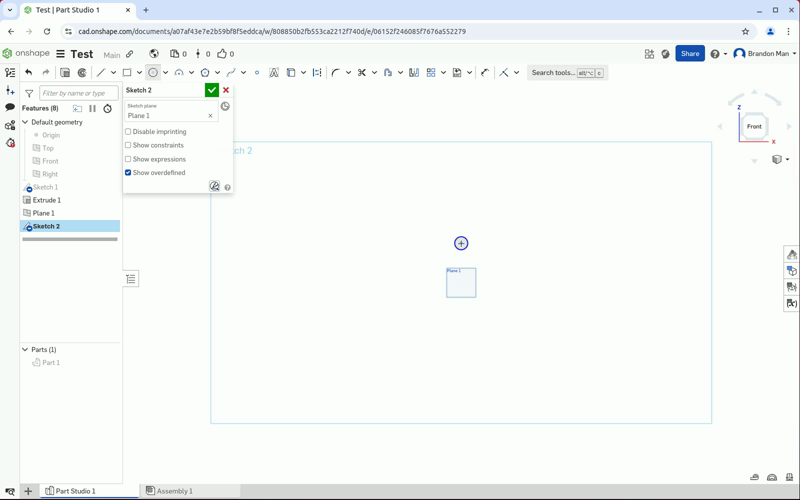
click(461, 243)
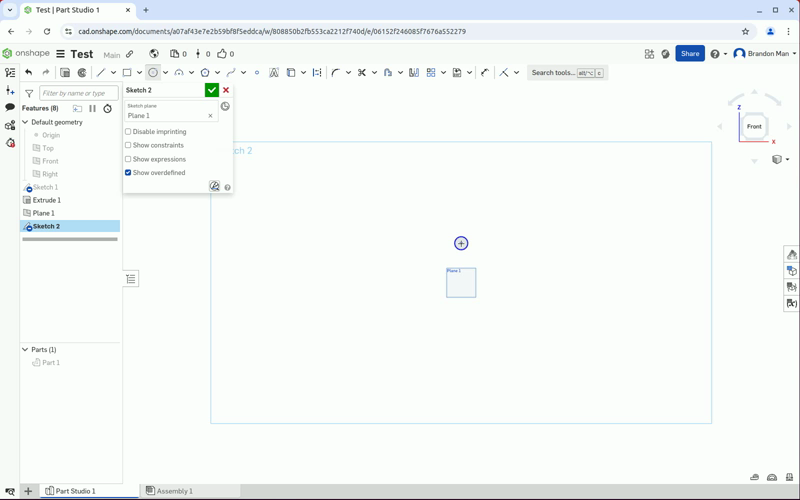
key_up(shift)
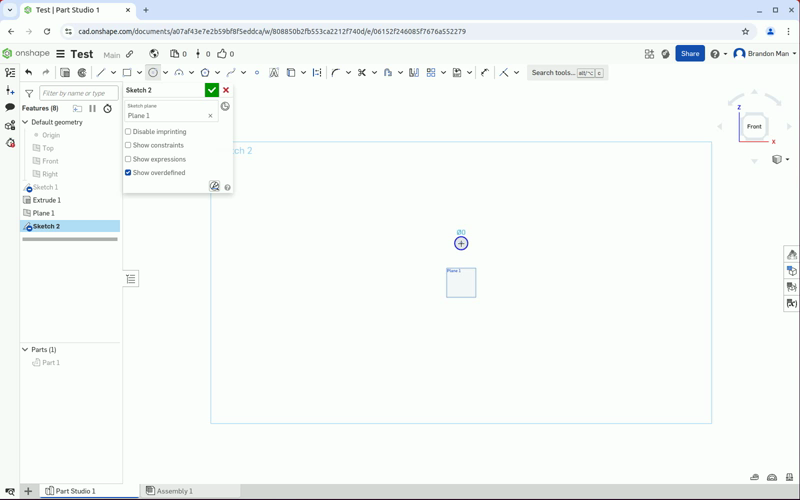
mouse_move(466, 243)
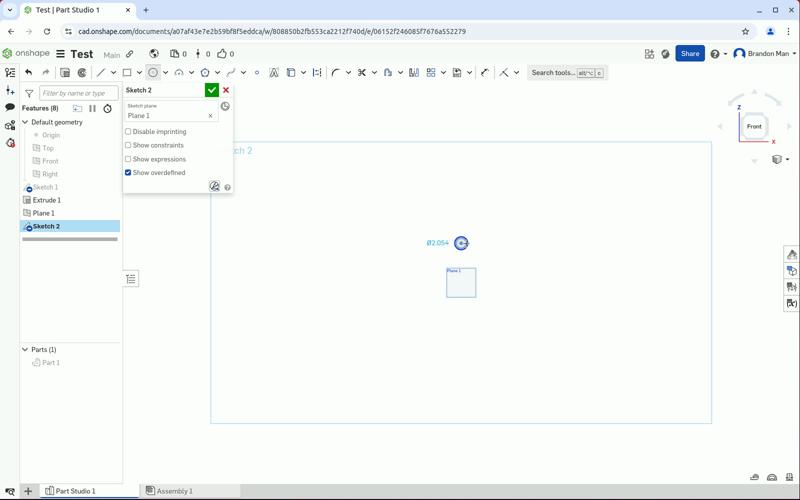
scroll(6)
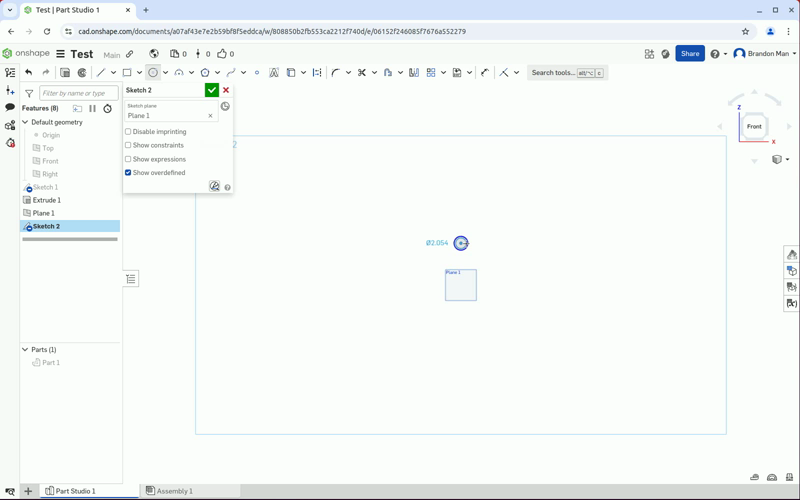
scroll(6)
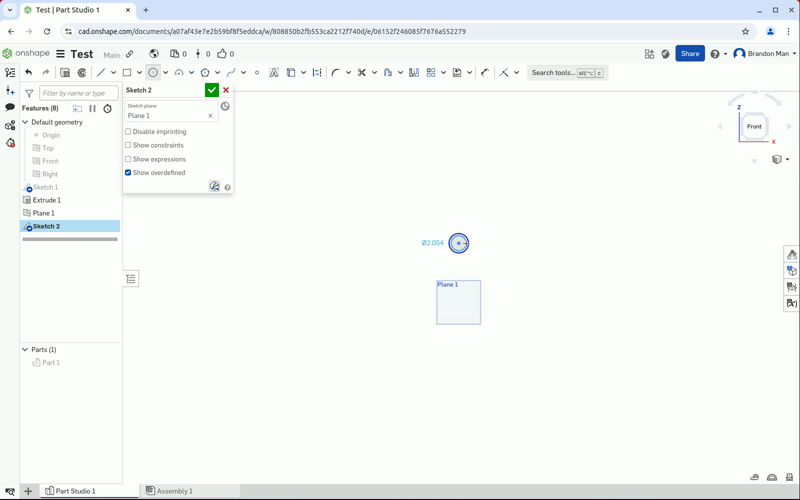
scroll(6)
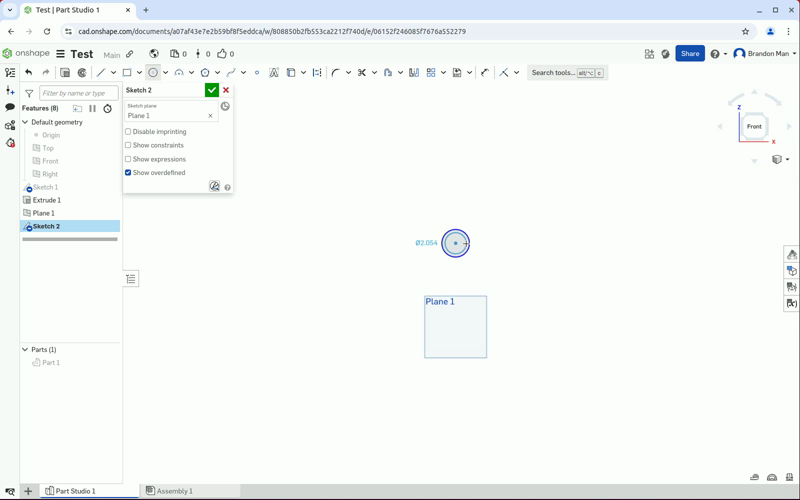
scroll(6)
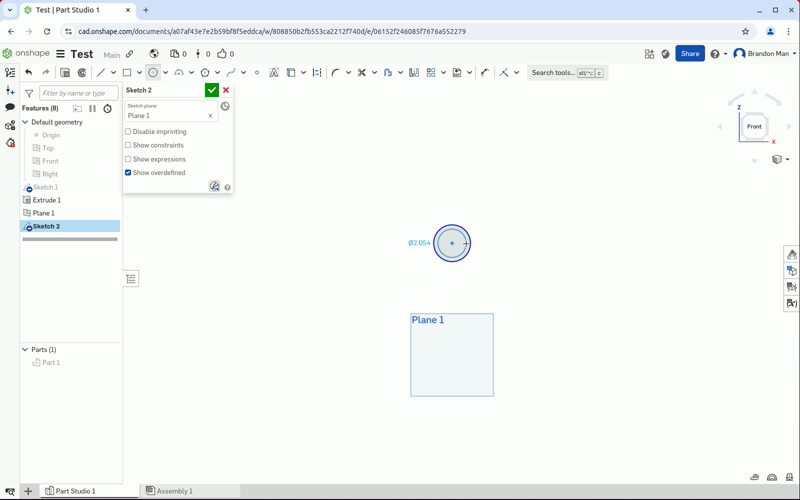
scroll(6)
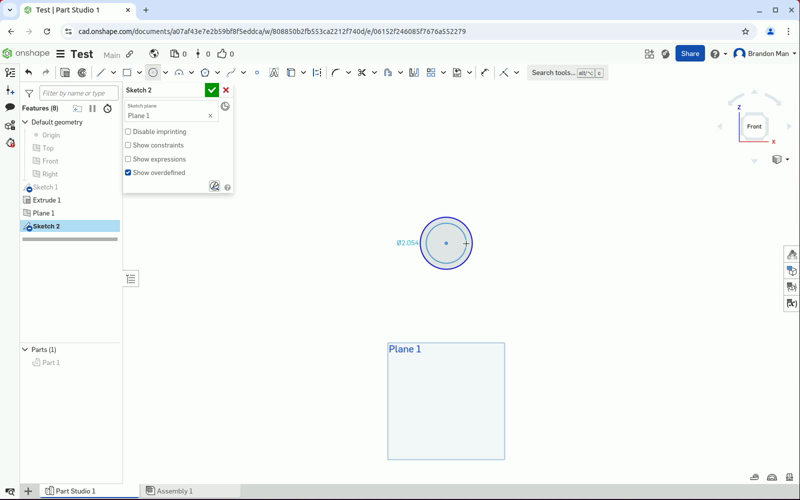
scroll(6)
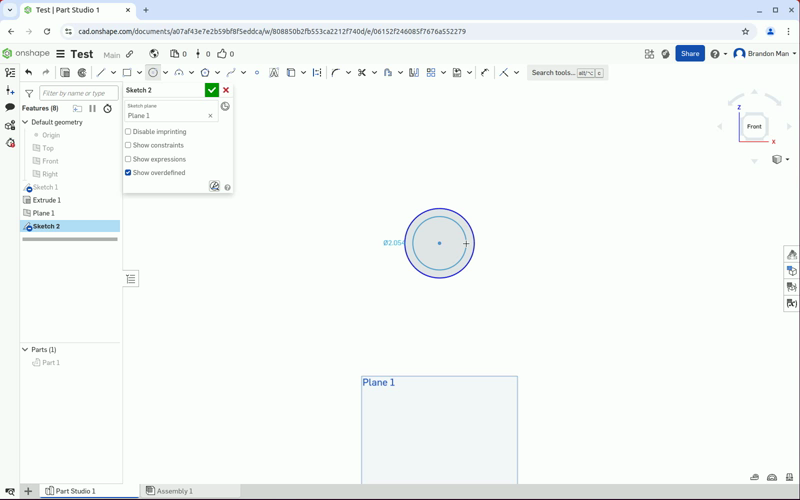
scroll(6)
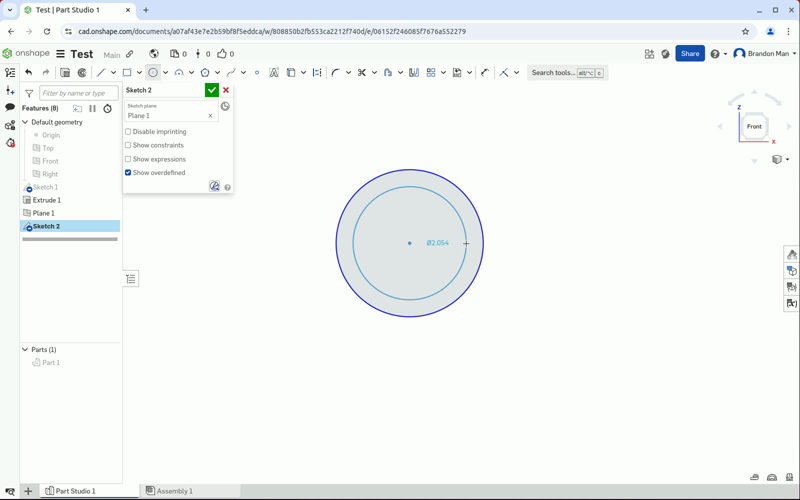
click(466, 243)
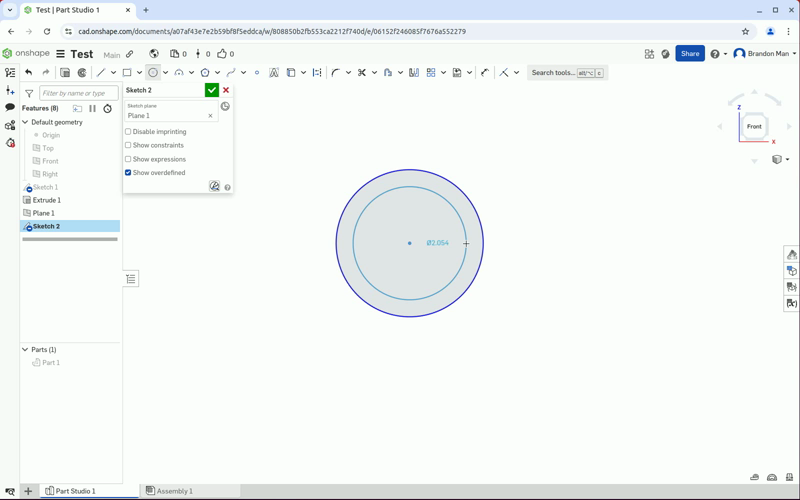
scroll(-6)
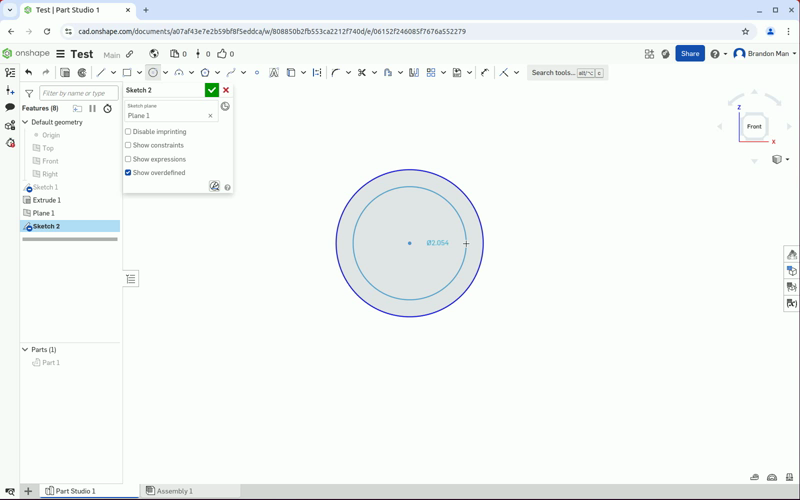
scroll(-6)
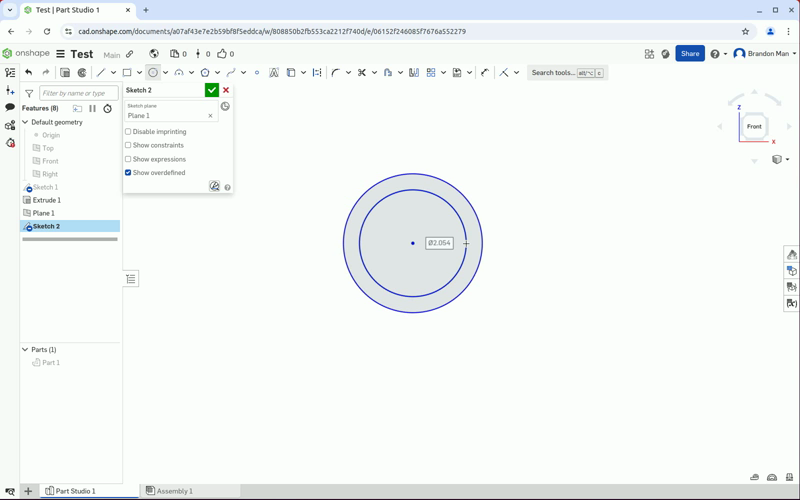
scroll(-6)
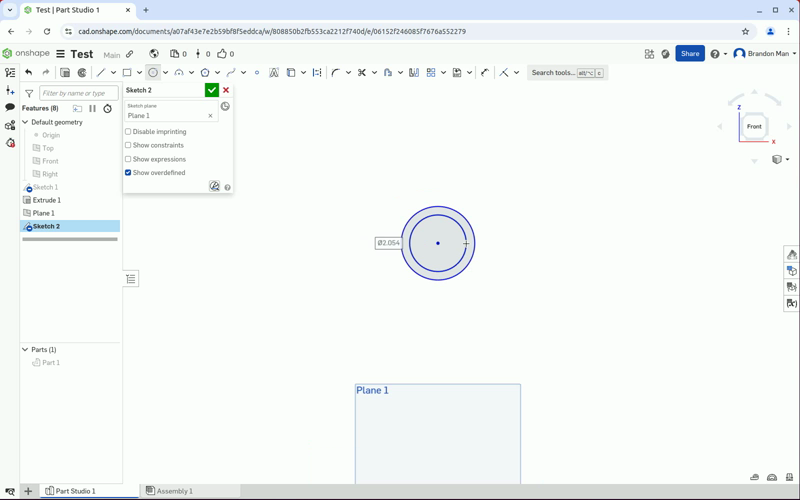
scroll(-6)
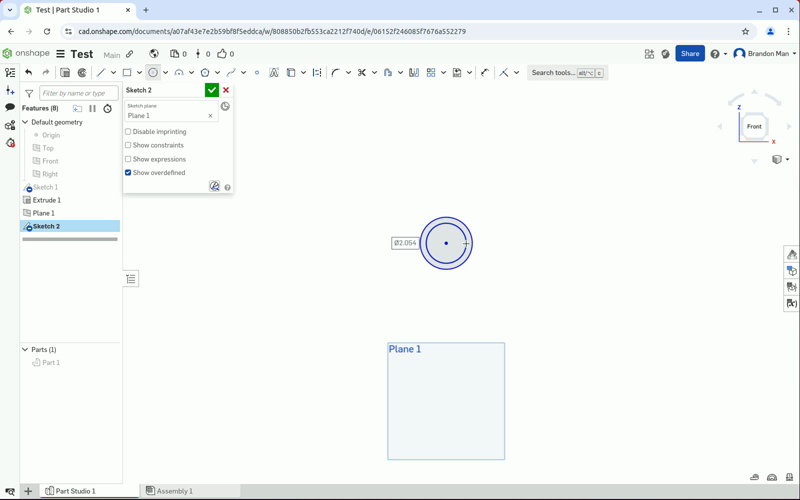
scroll(-6)
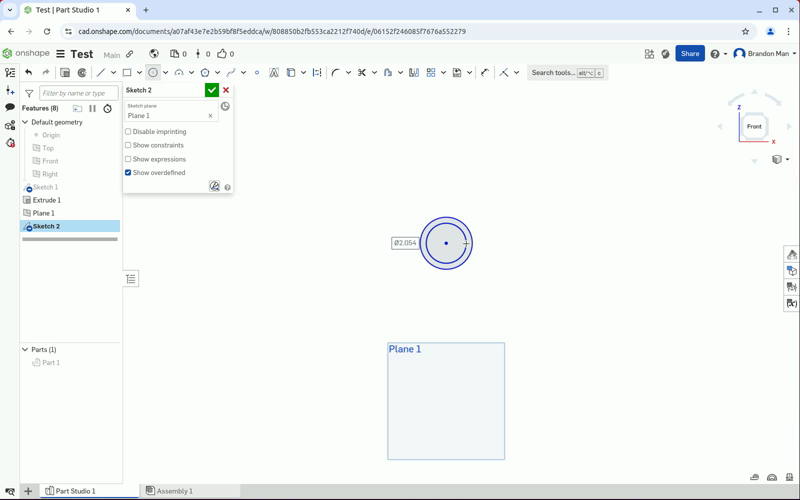
scroll(-6)
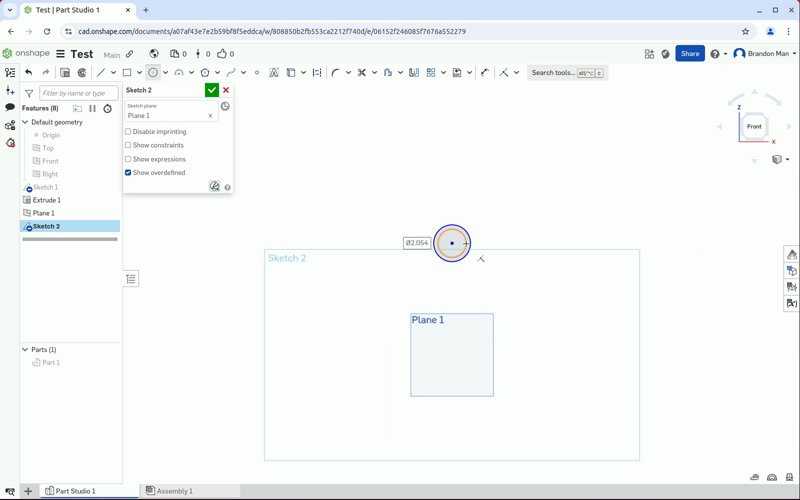
scroll(-6)
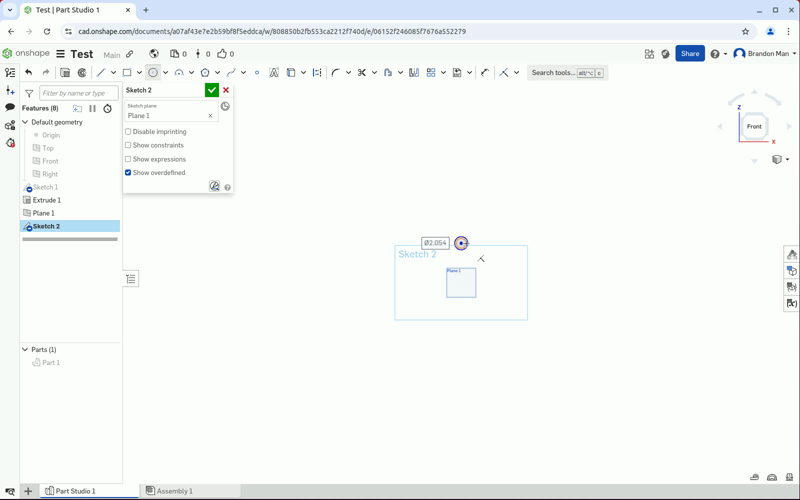
key(esc)
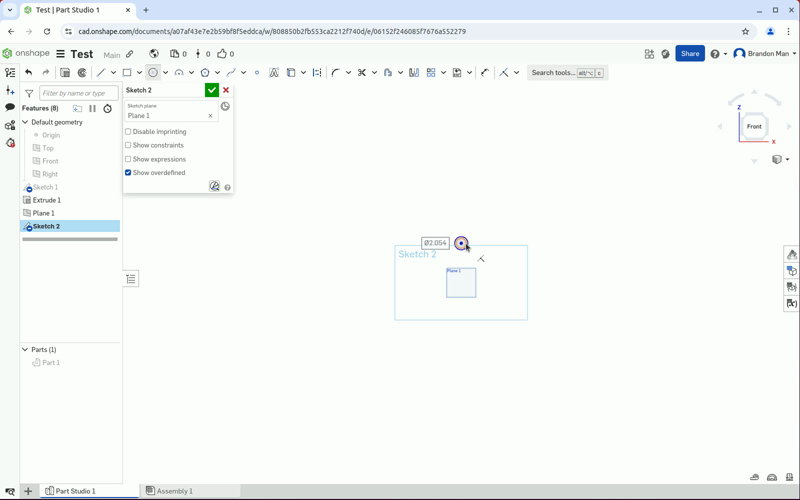
mouse_move(456, 246)
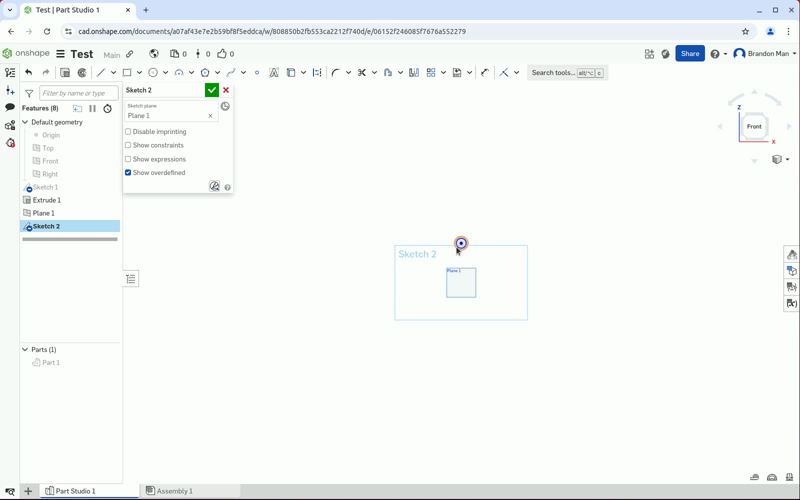
scroll(6)
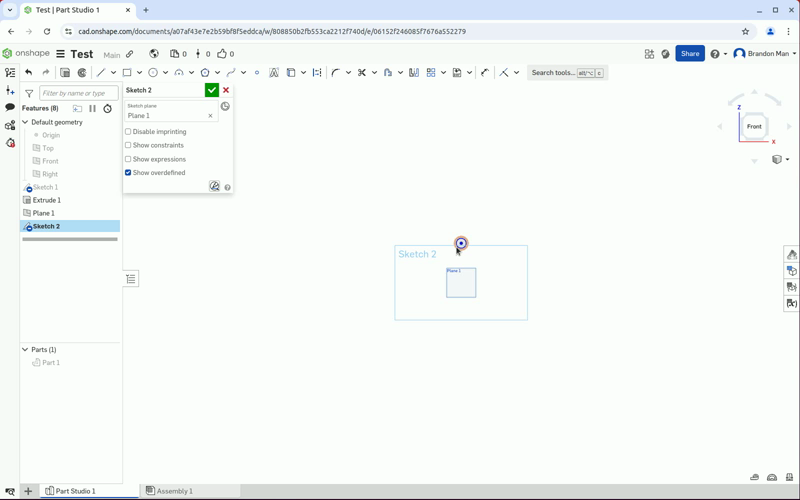
scroll(6)
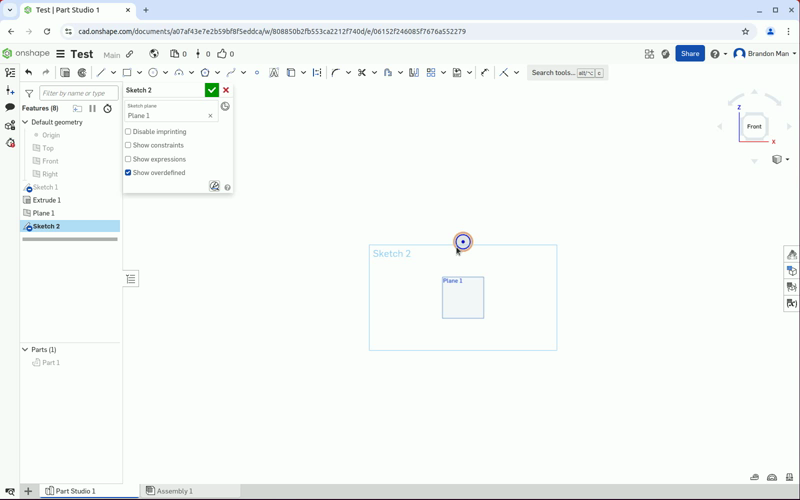
scroll(6)
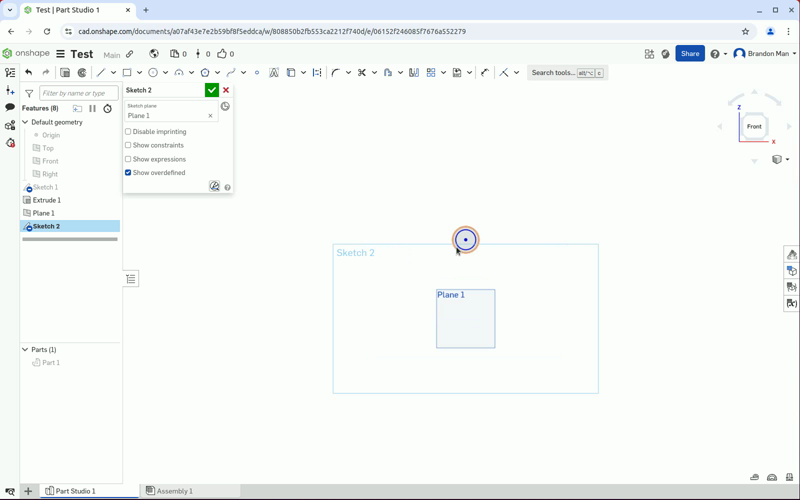
scroll(6)
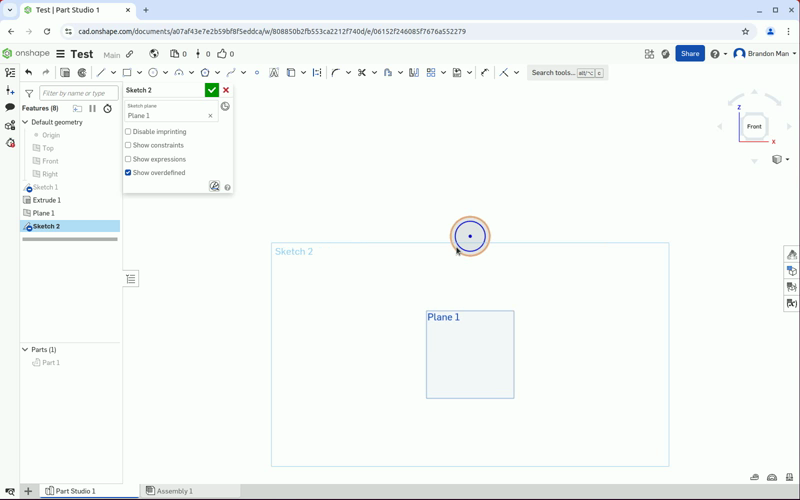
scroll(6)
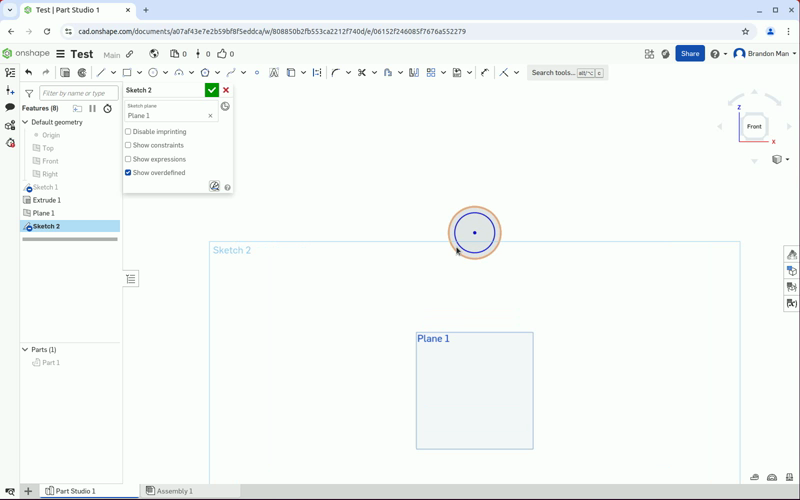
scroll(6)
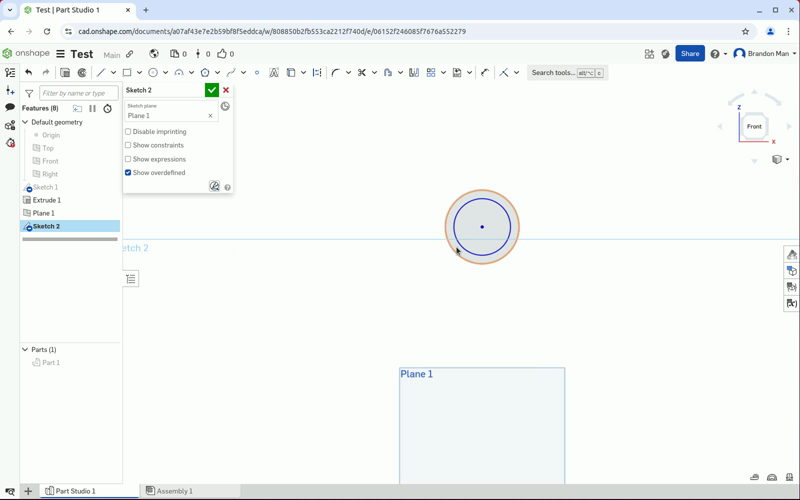
scroll(6)
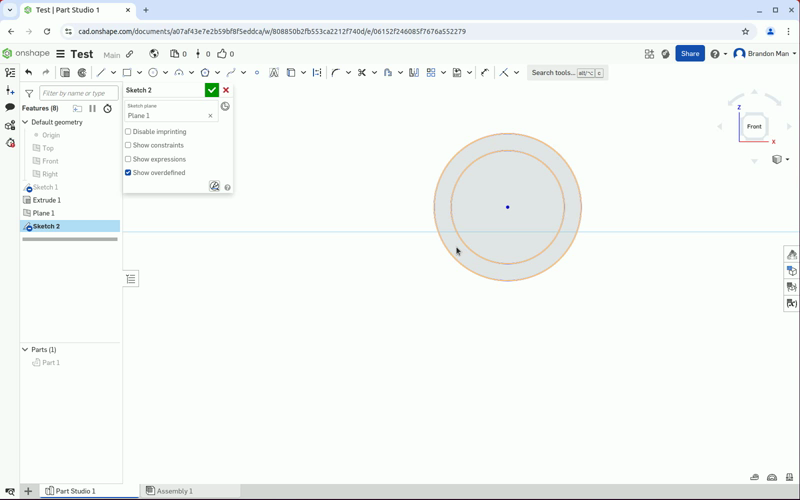
click(456, 246)
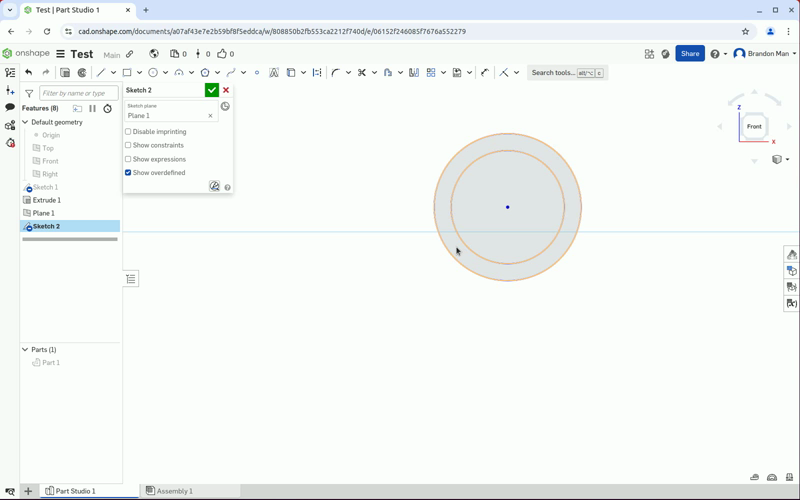
scroll(-6)
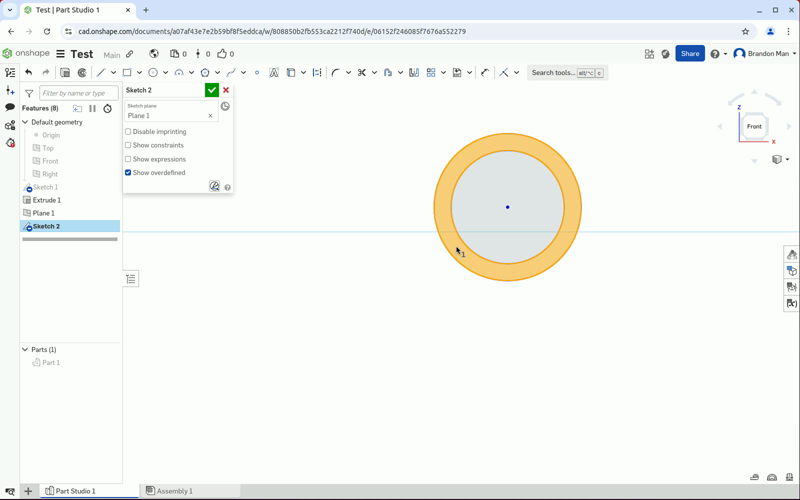
scroll(-6)
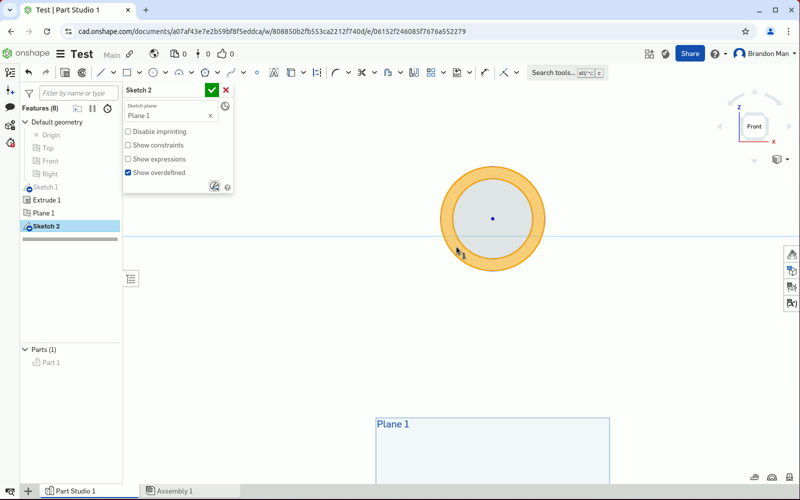
scroll(-6)
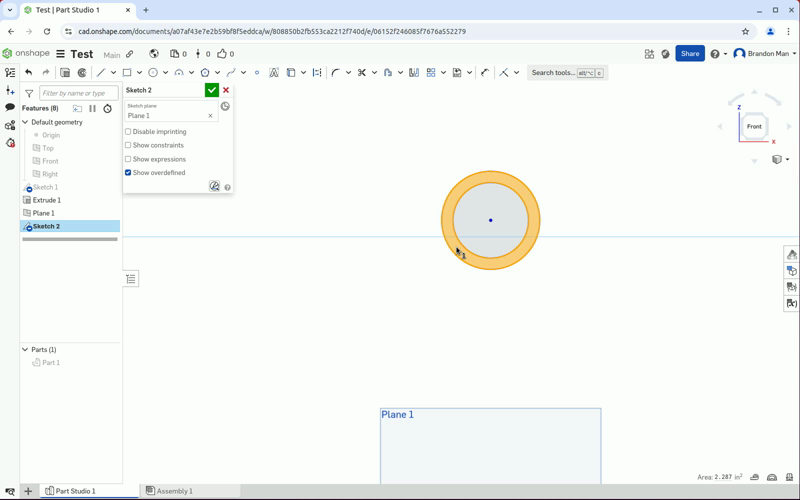
scroll(-6)
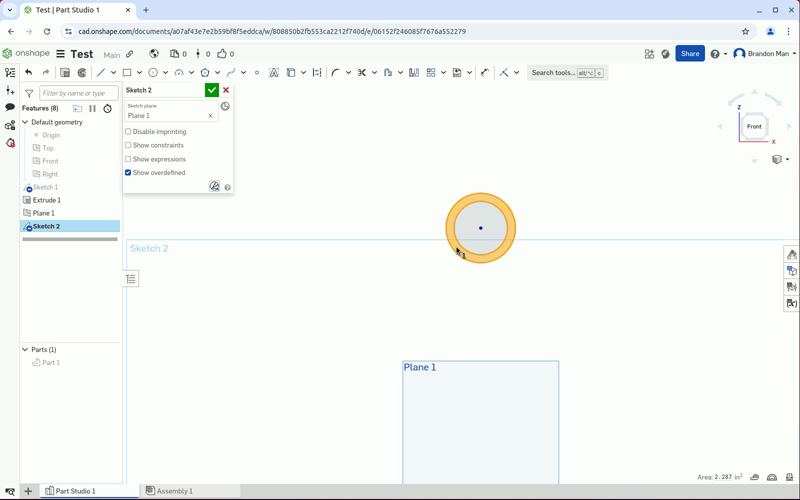
scroll(-6)
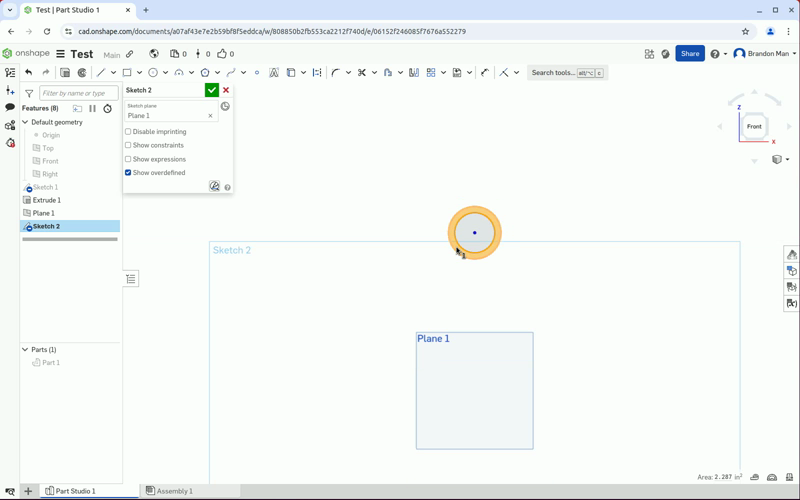
scroll(-6)
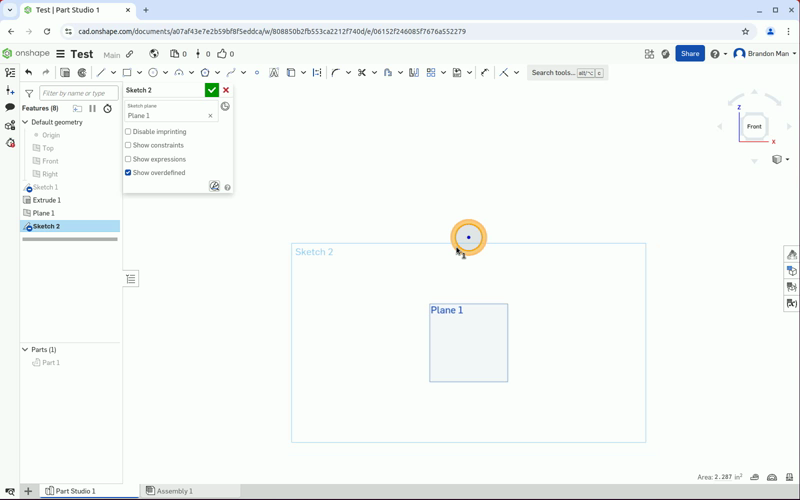
scroll(-6)
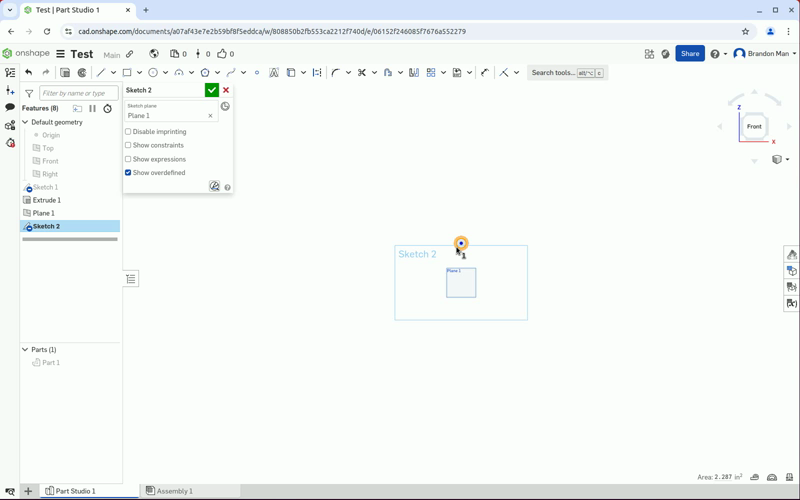
mouse_move(73, 352)
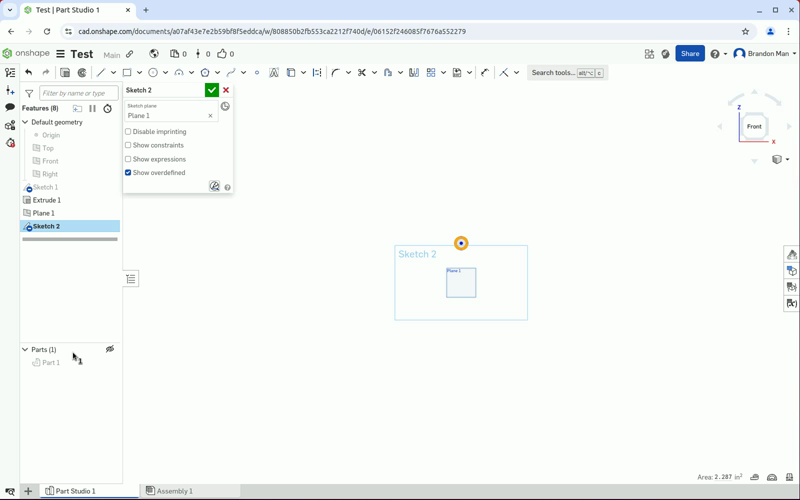
key(shift+y)
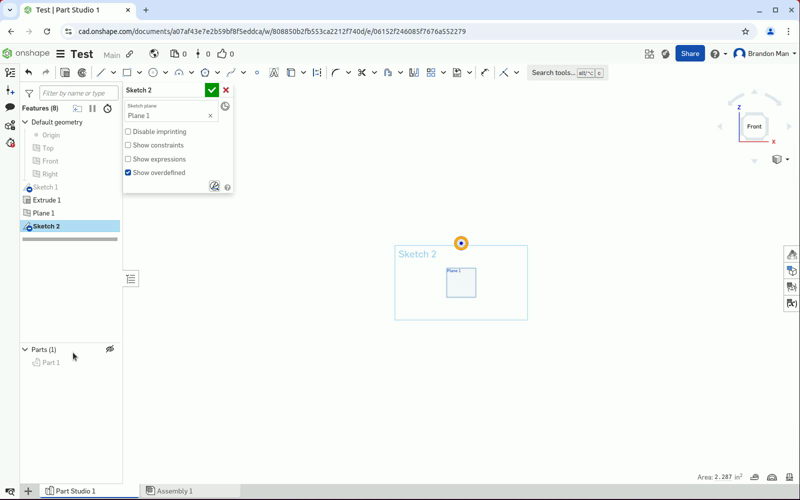
key(shift+e)
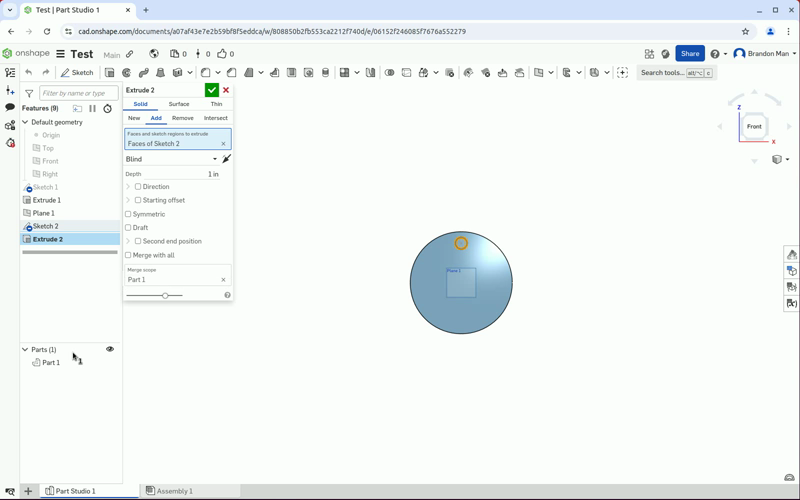
mouse_move(143, 106)
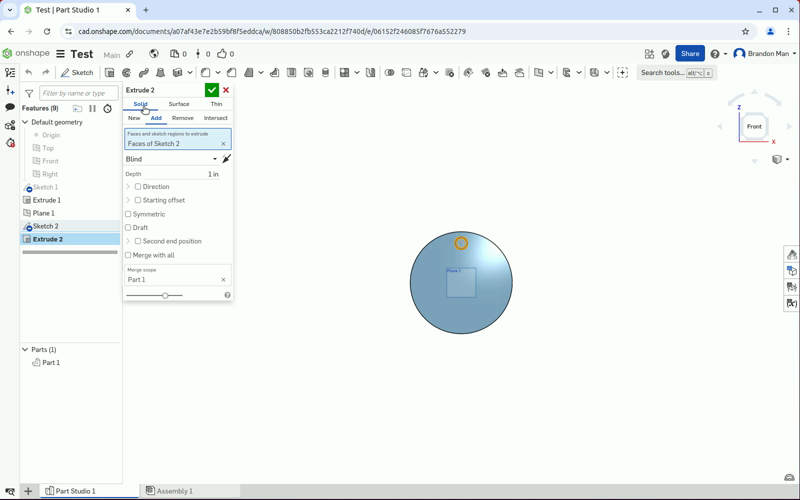
click(143, 106)
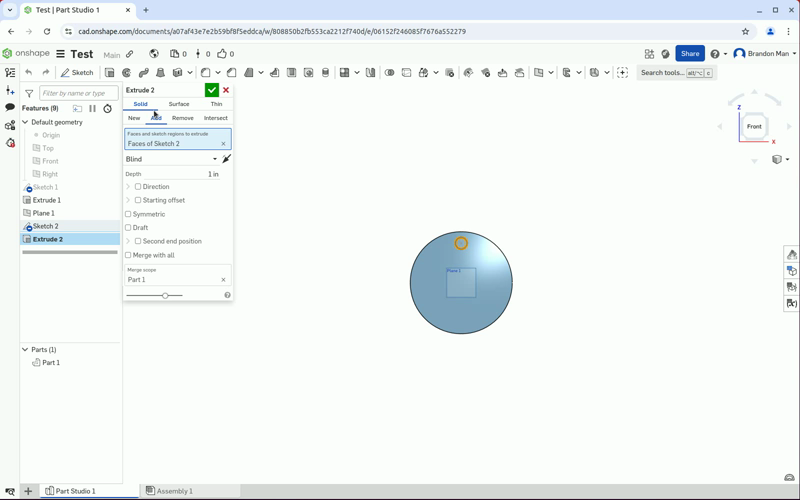
mouse_move(186, 120)
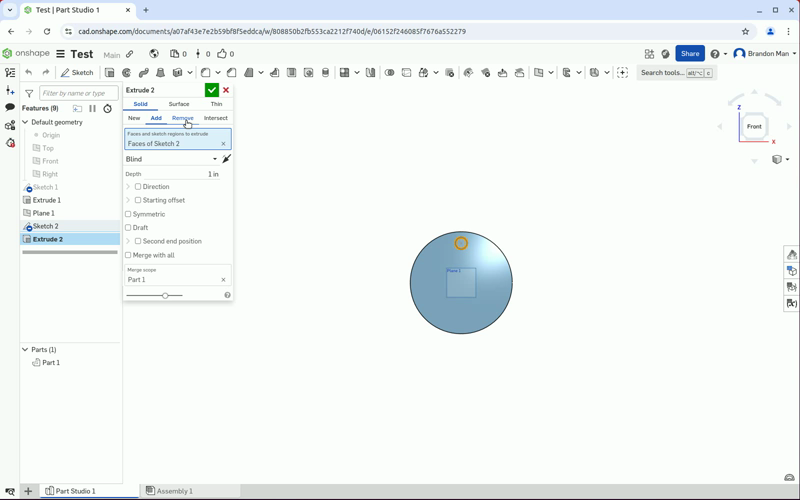
click(186, 120)
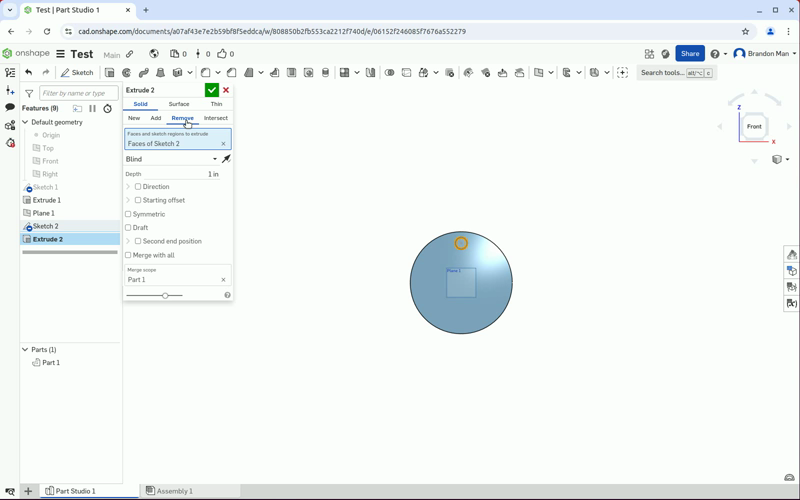
key(tab, 4)
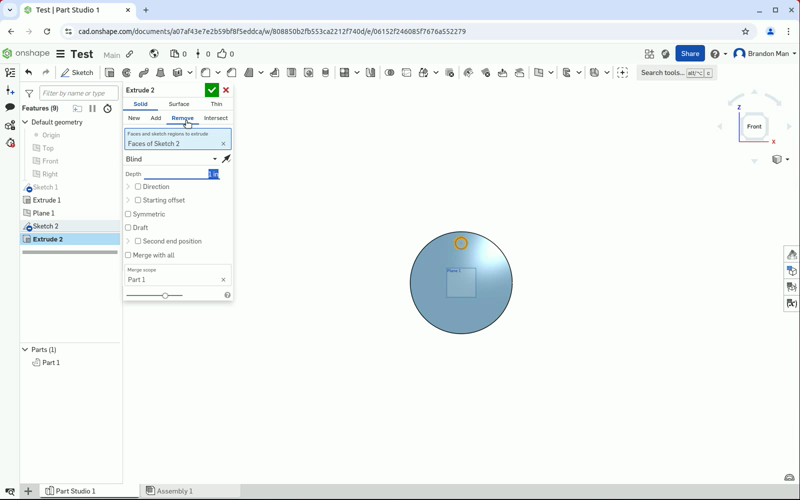
text(9.147)
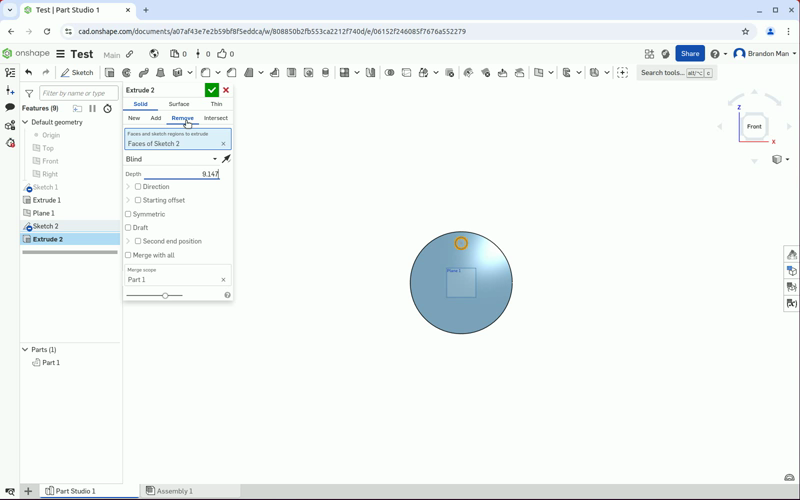
key(tab, 6)
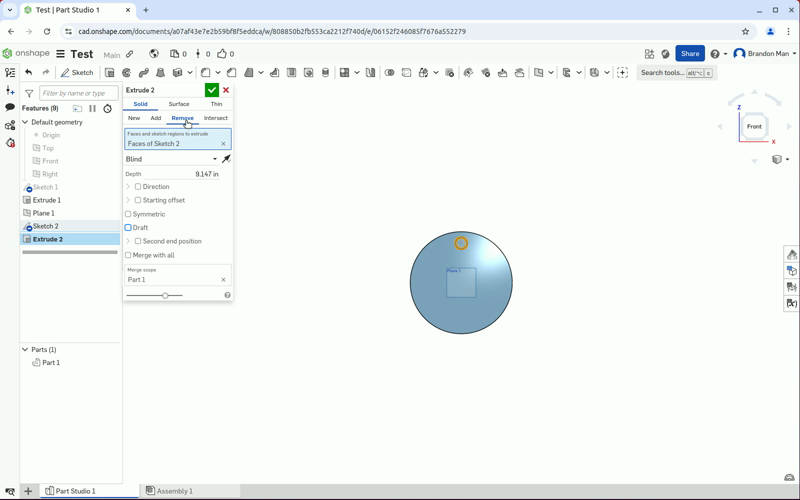
key(space)
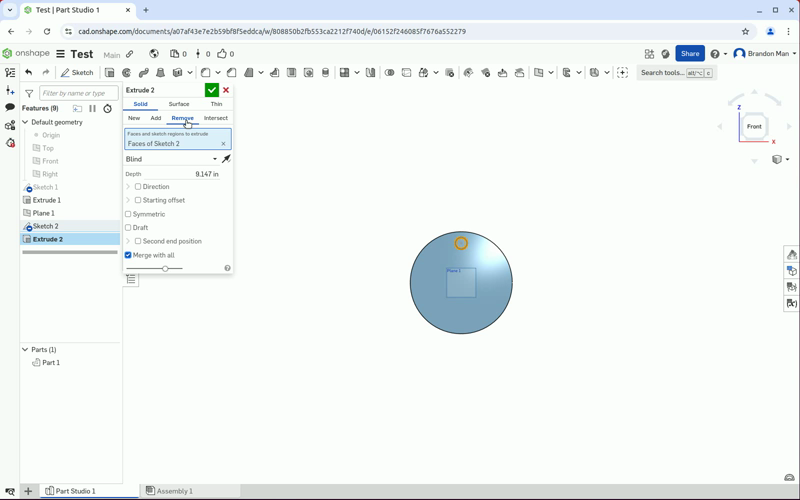
key(enter)
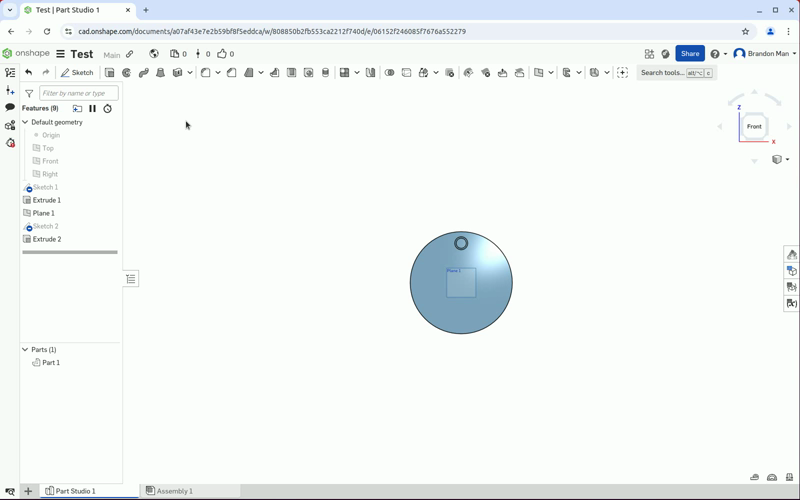
key(shift+h)
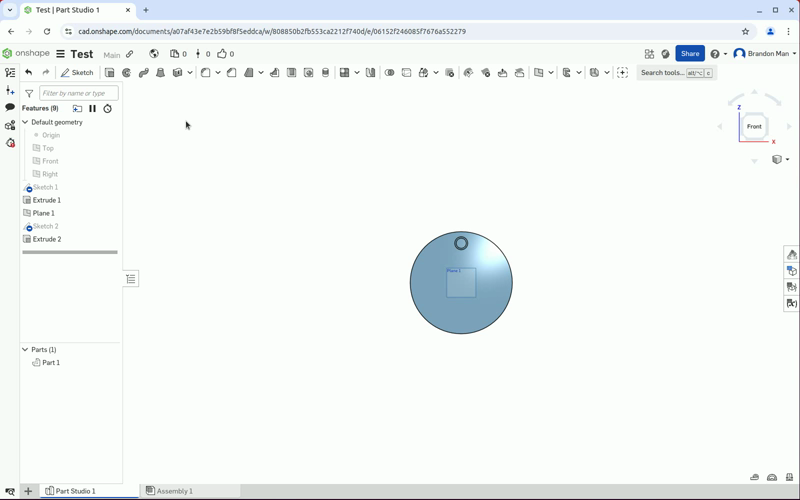
key(shift+h)
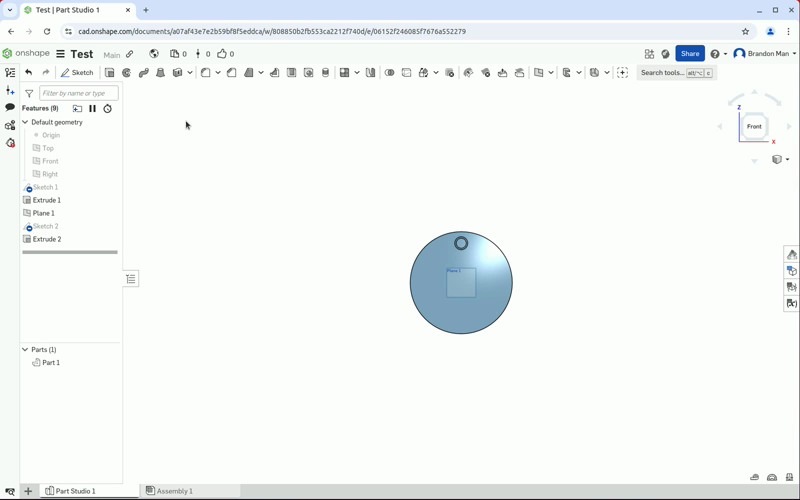
mouse_move(73, 189)
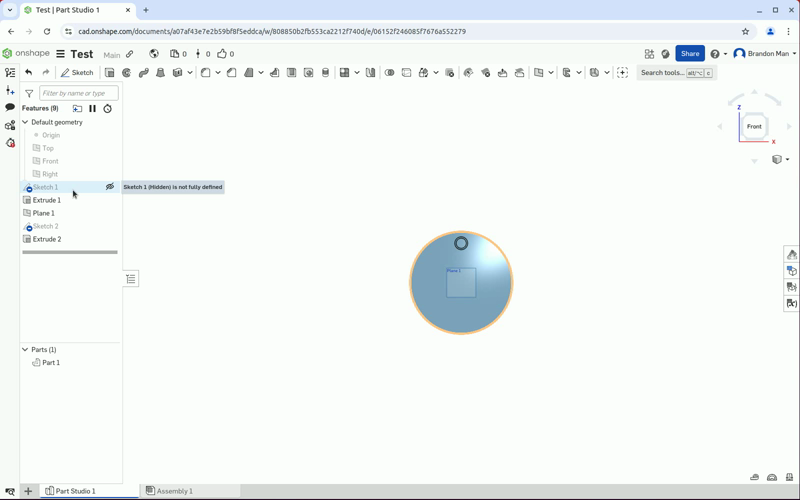
click(73, 189)
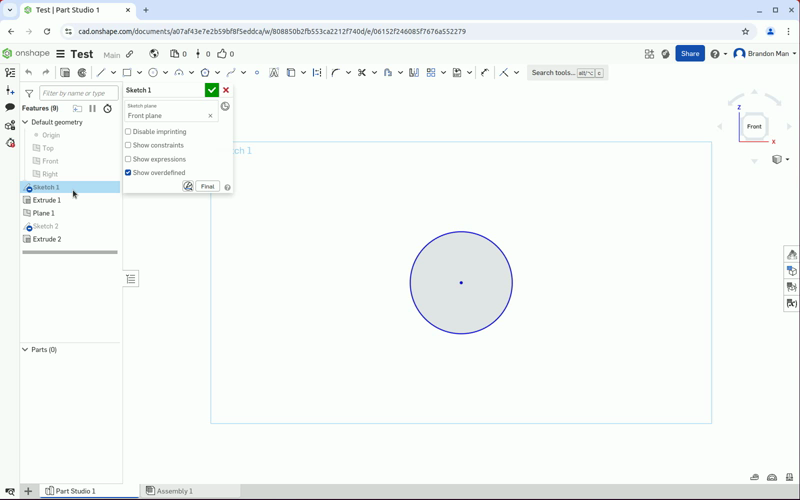
mouse_move(229, 92)
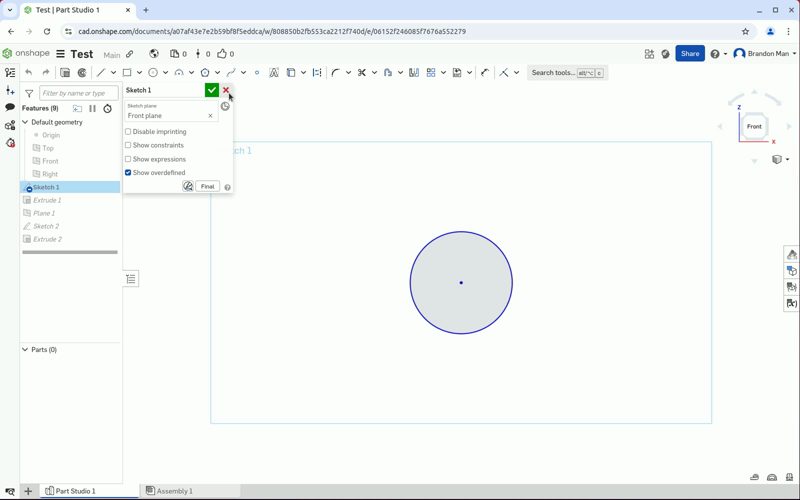
click(229, 92)
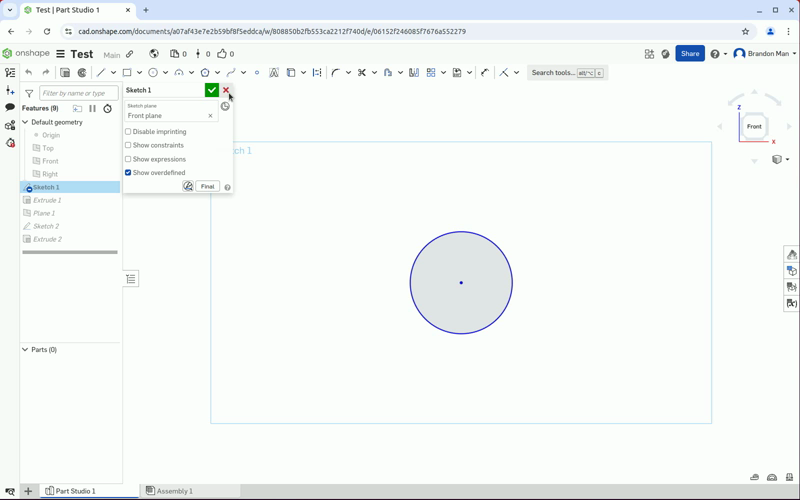
key(shift+s)
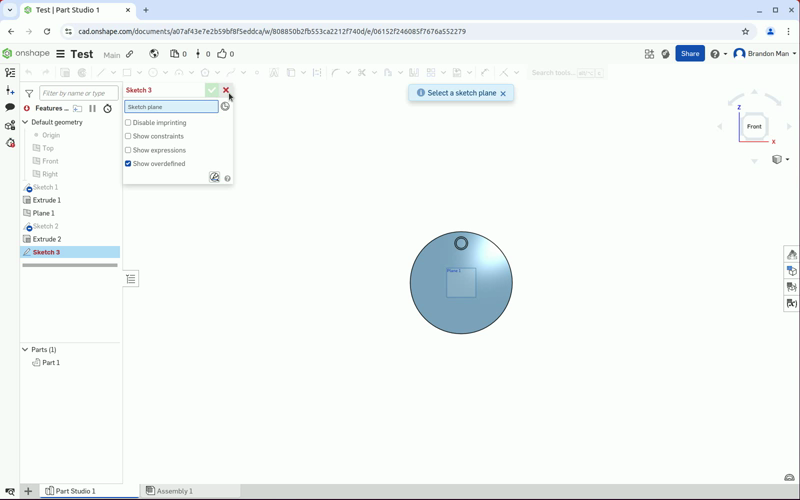
mouse_move(73, 215)
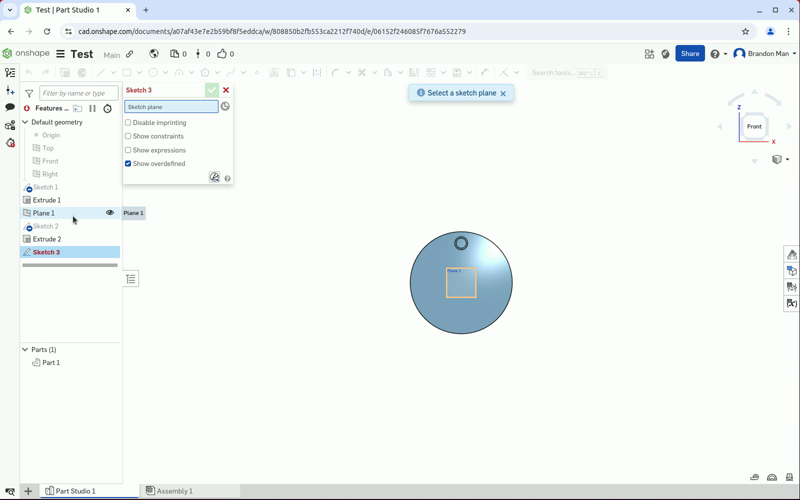
click(73, 215)
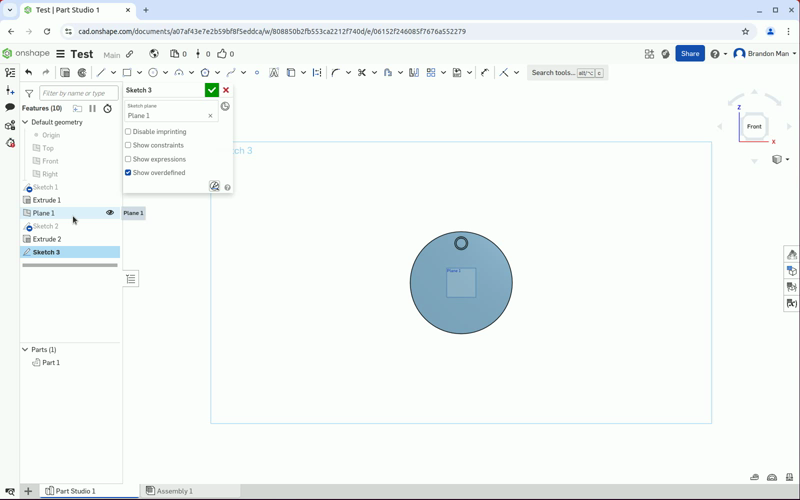
mouse_move(73, 352)
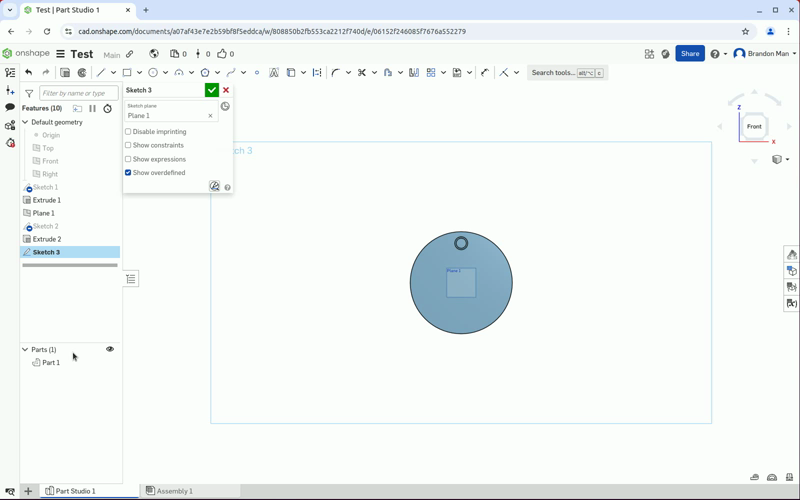
key(y)
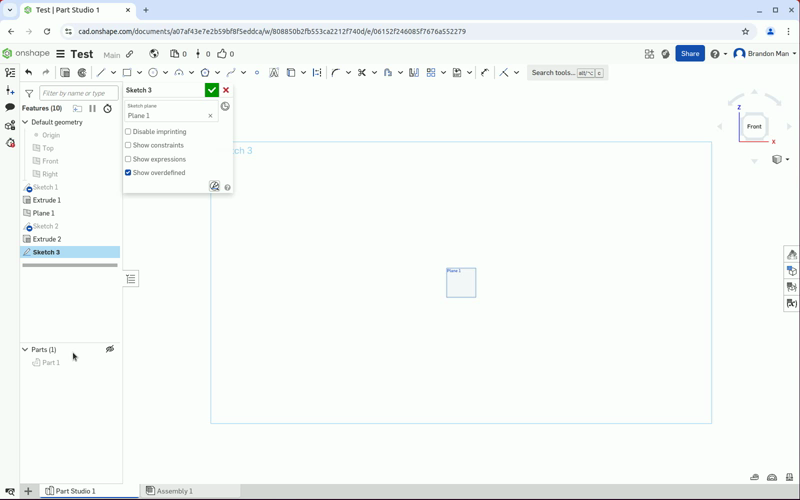
key(c)
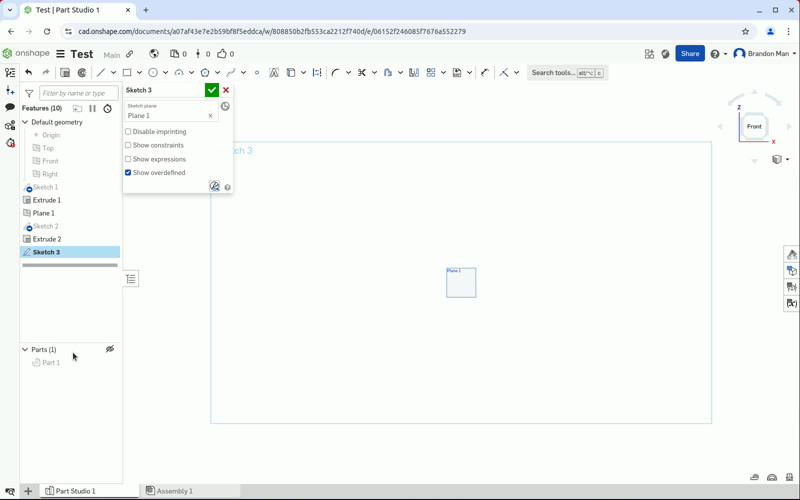
key_down(shift)
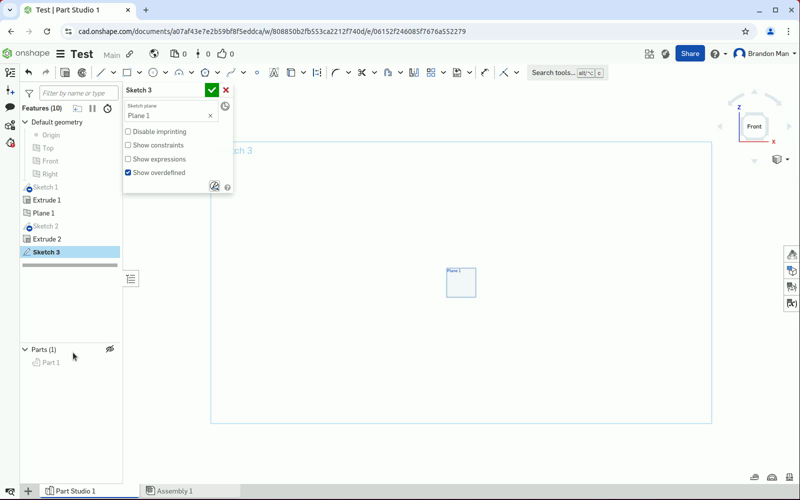
mouse_move(427, 303)
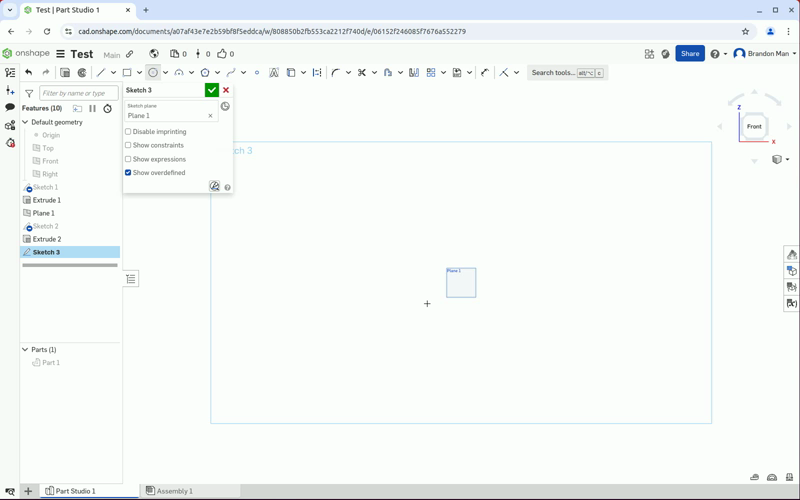
click(427, 303)
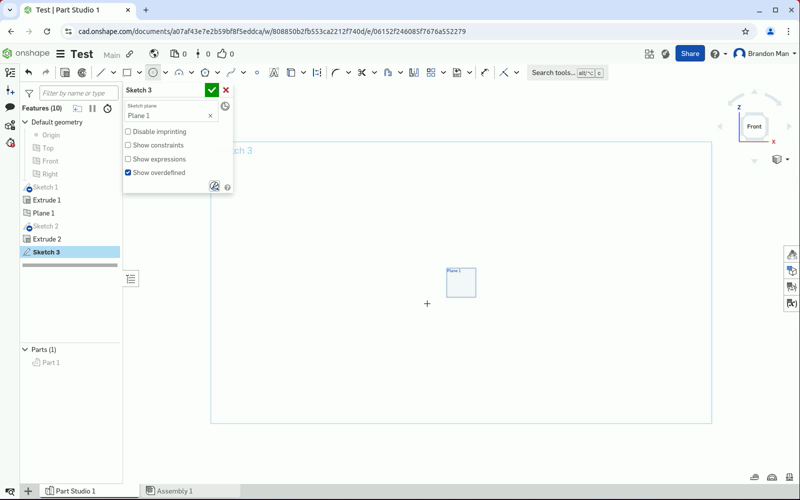
key_up(shift)
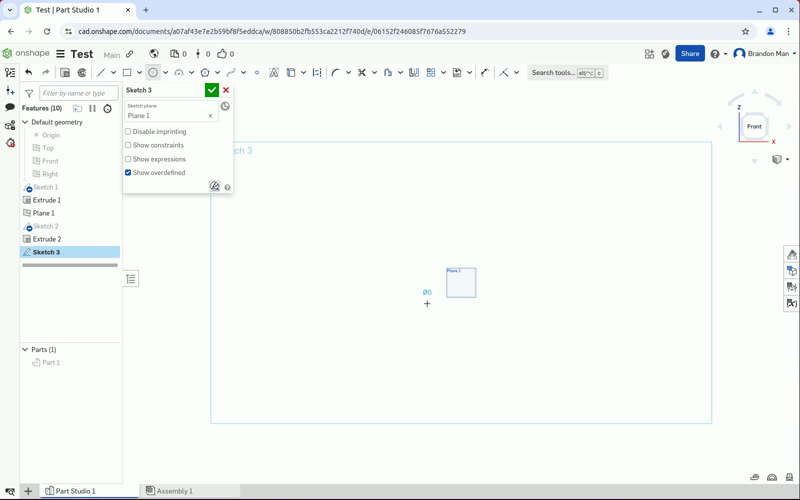
mouse_move(433, 303)
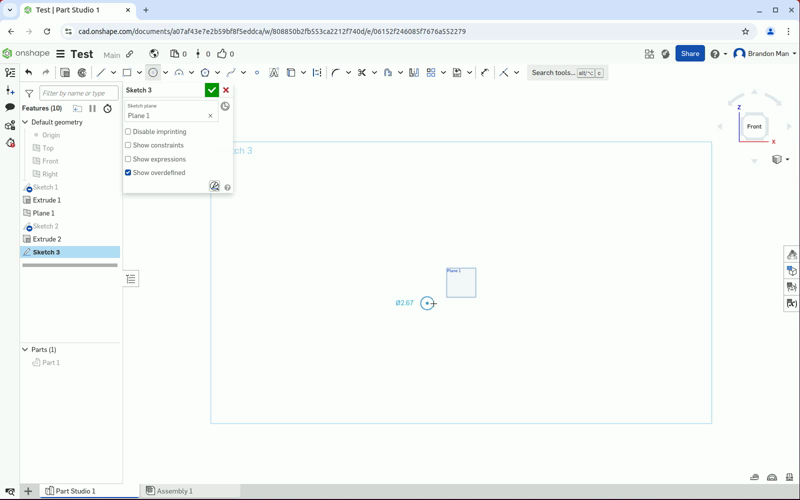
click(433, 303)
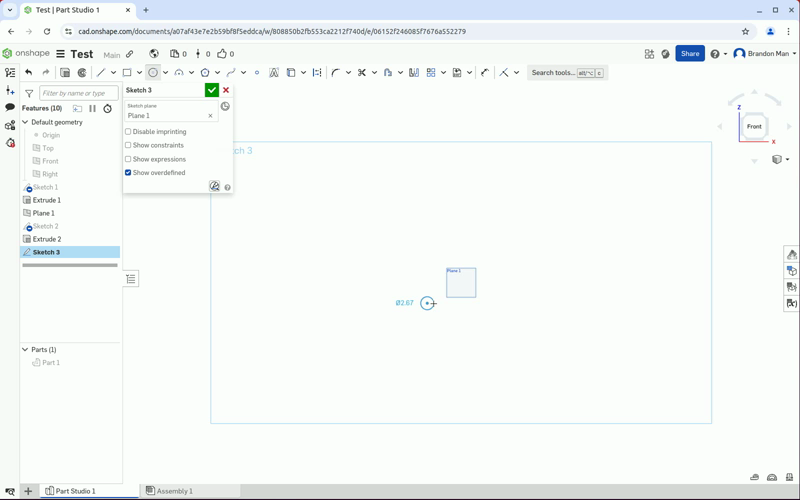
key(esc)
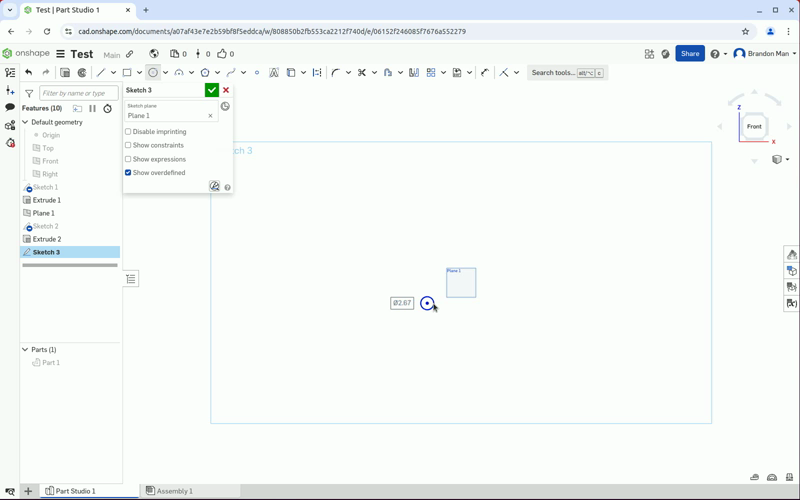
key(c)
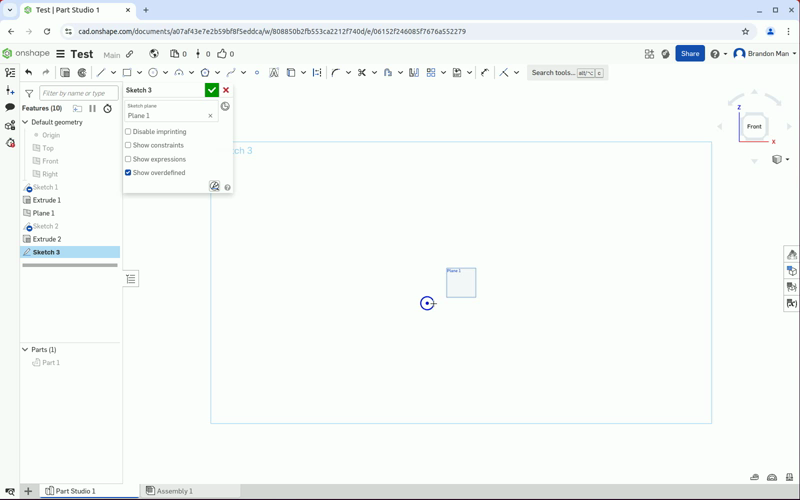
key_down(shift)
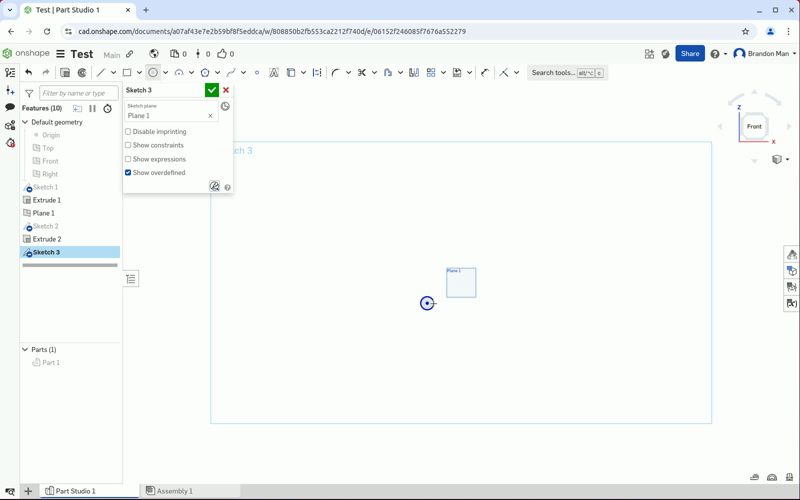
mouse_move(427, 303)
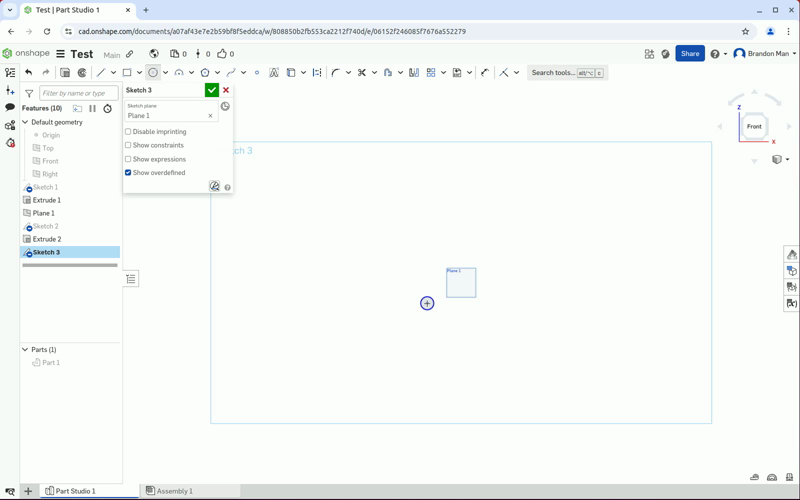
click(427, 303)
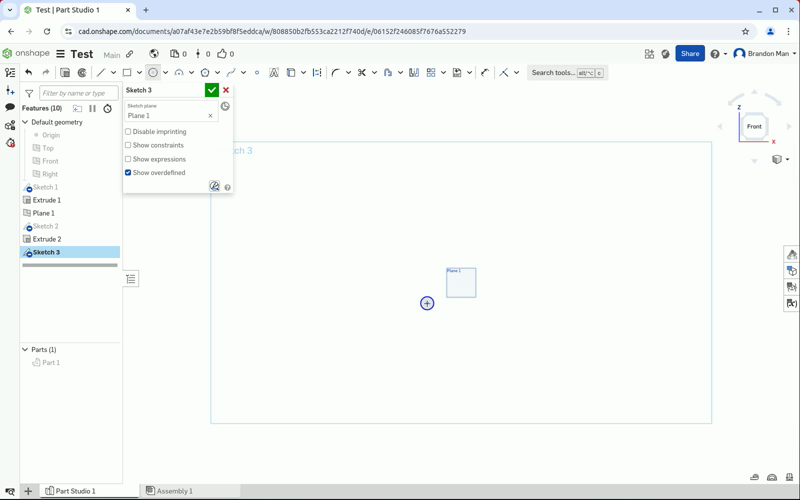
key_up(shift)
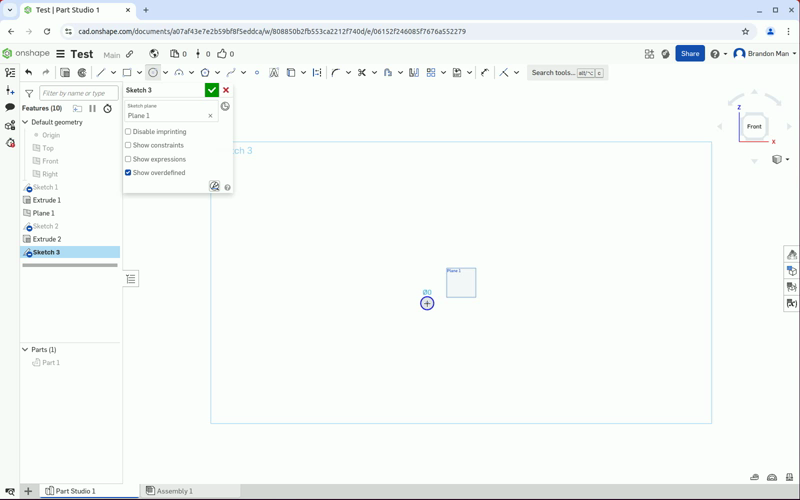
mouse_move(432, 303)
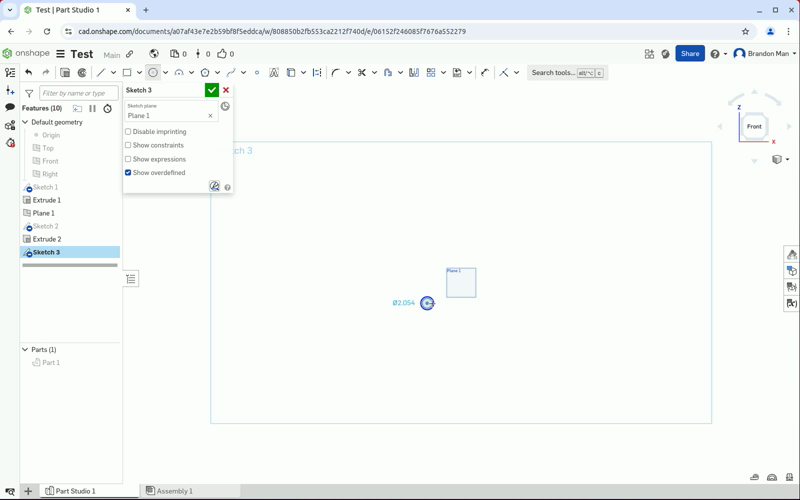
scroll(6)
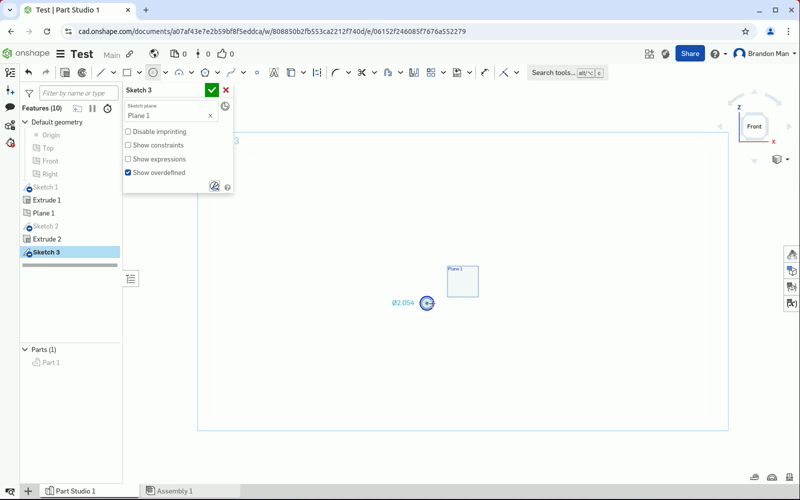
scroll(6)
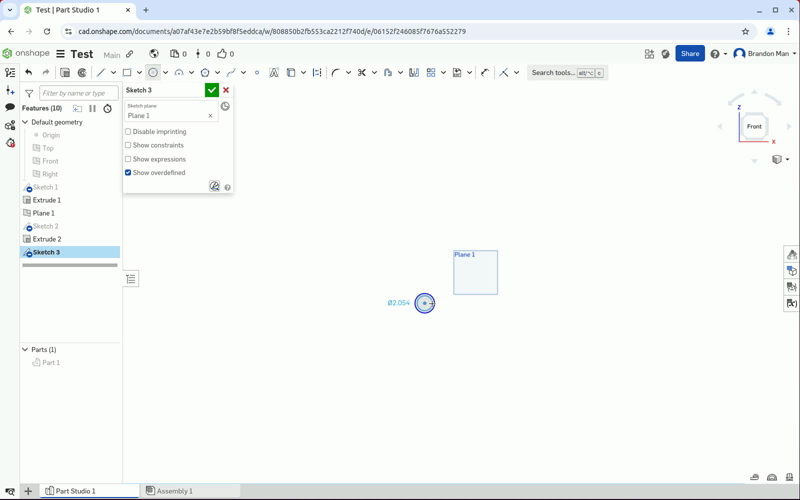
scroll(6)
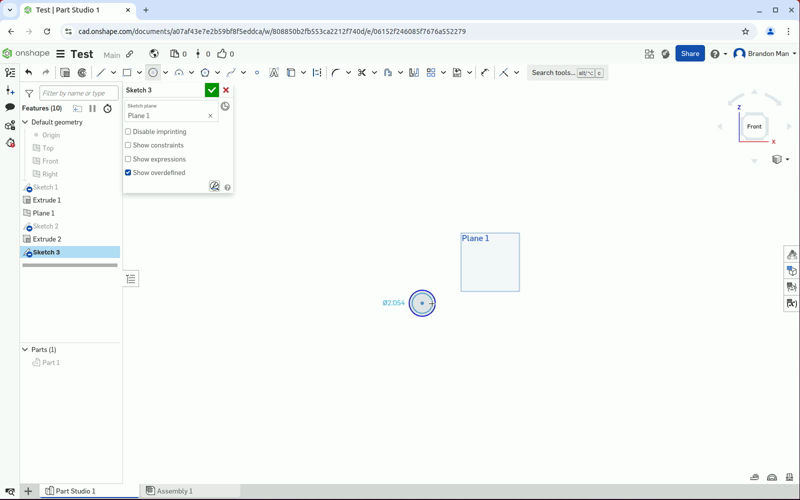
scroll(6)
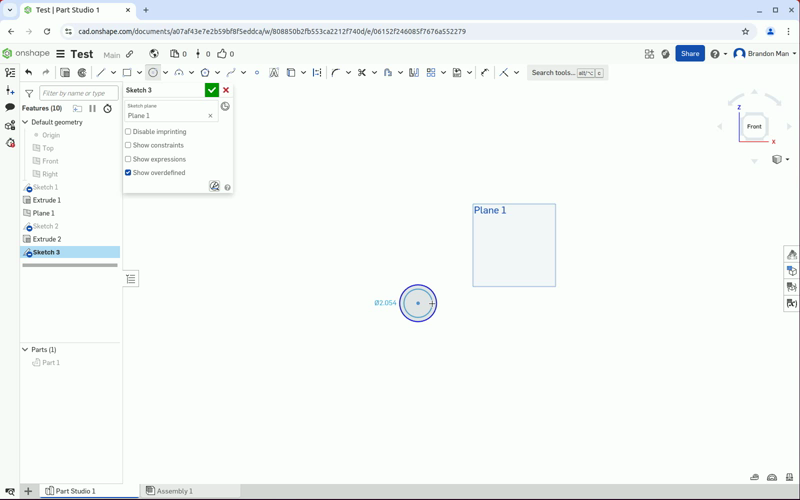
scroll(6)
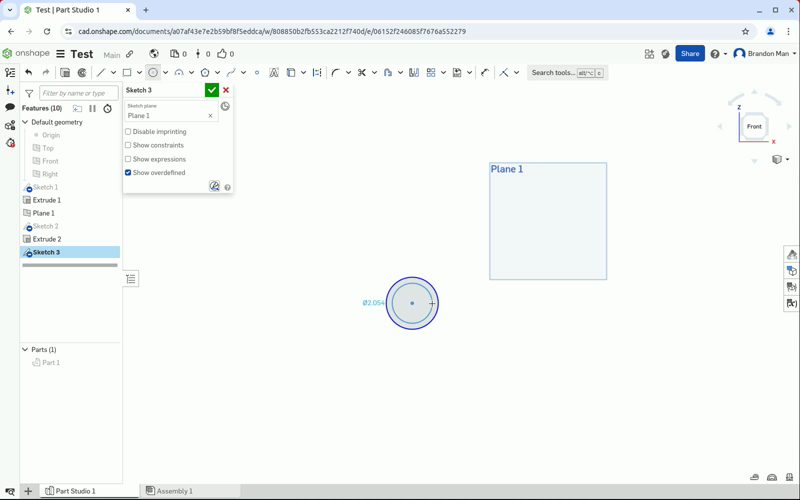
scroll(6)
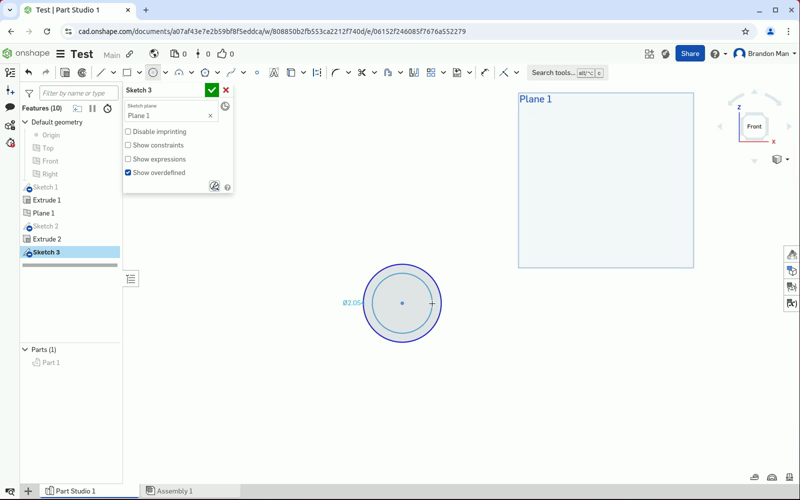
scroll(6)
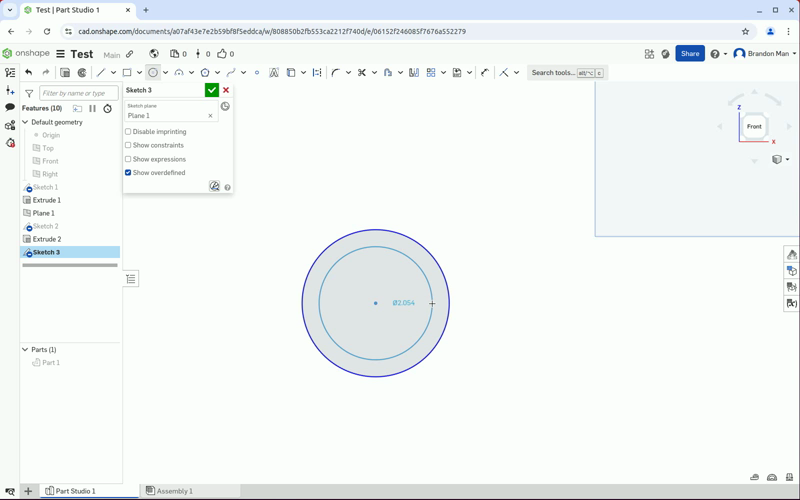
click(432, 303)
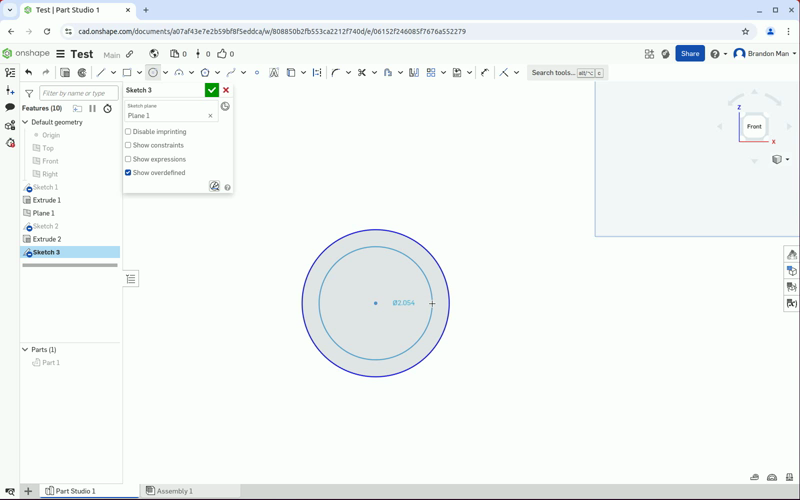
scroll(-6)
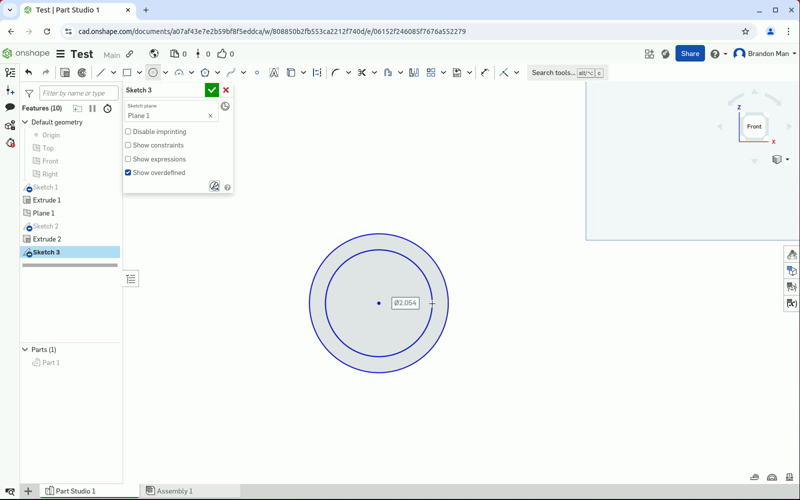
scroll(-6)
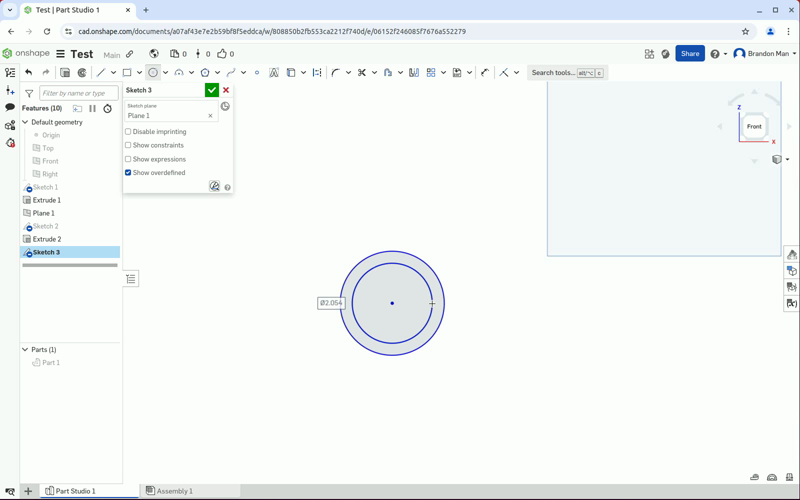
scroll(-6)
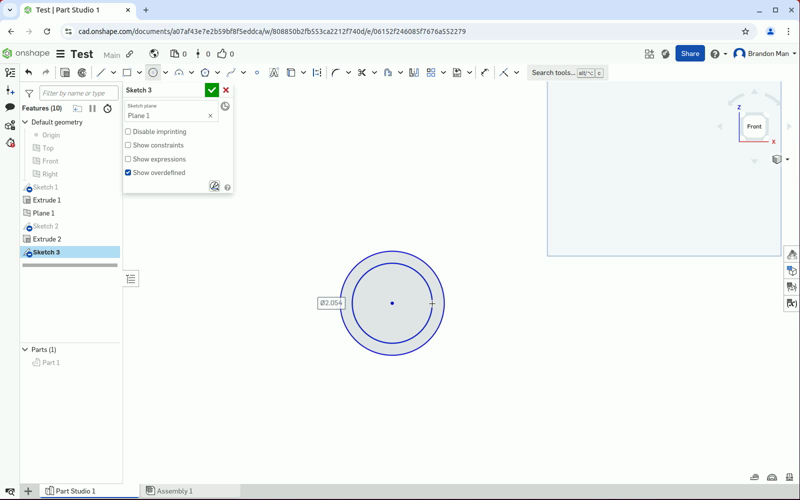
scroll(-6)
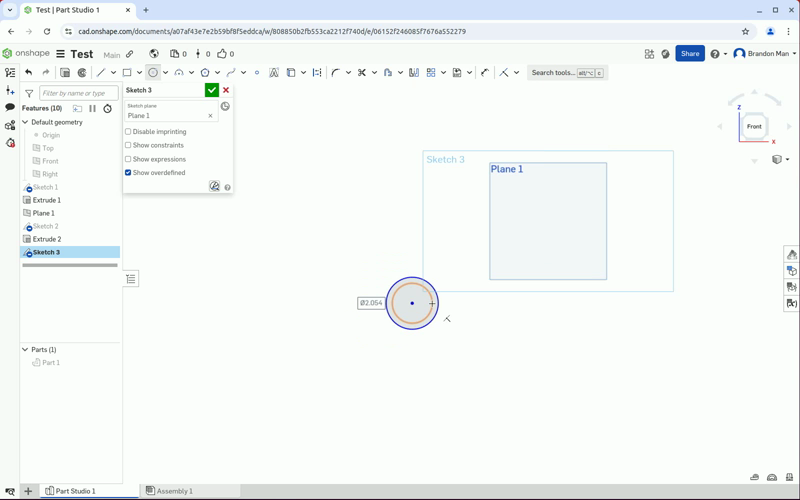
scroll(-6)
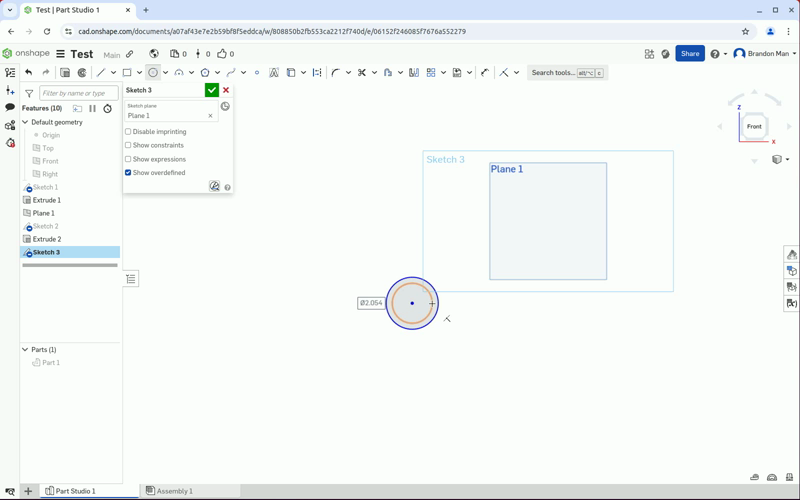
scroll(-6)
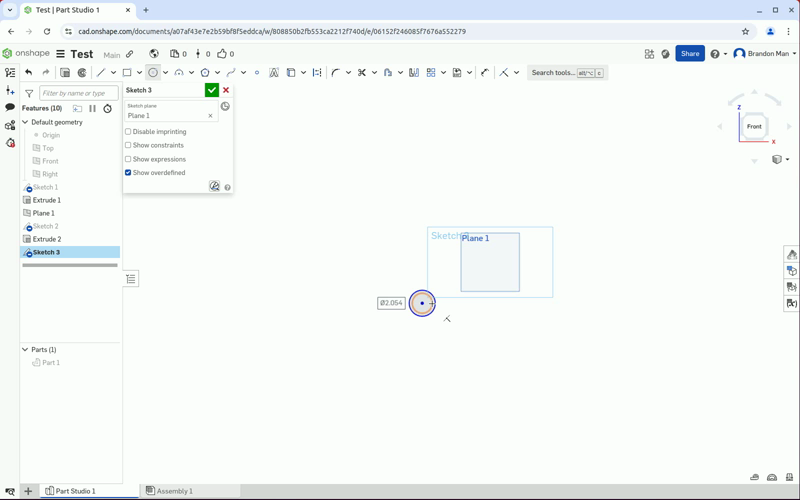
scroll(-6)
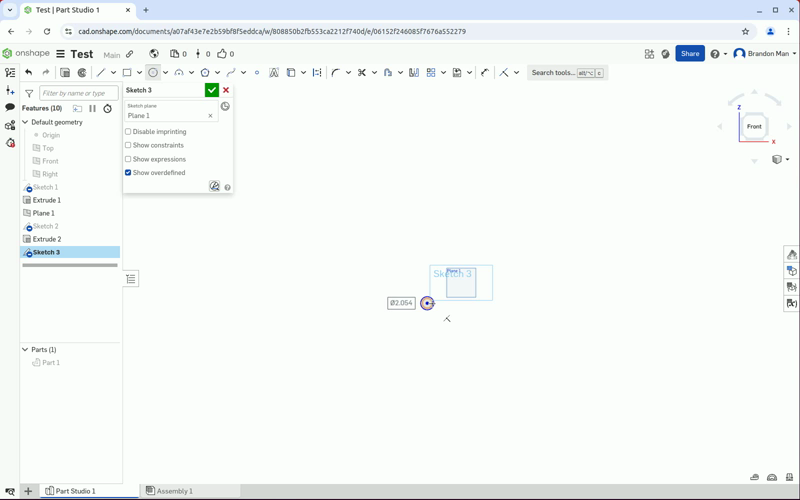
key(esc)
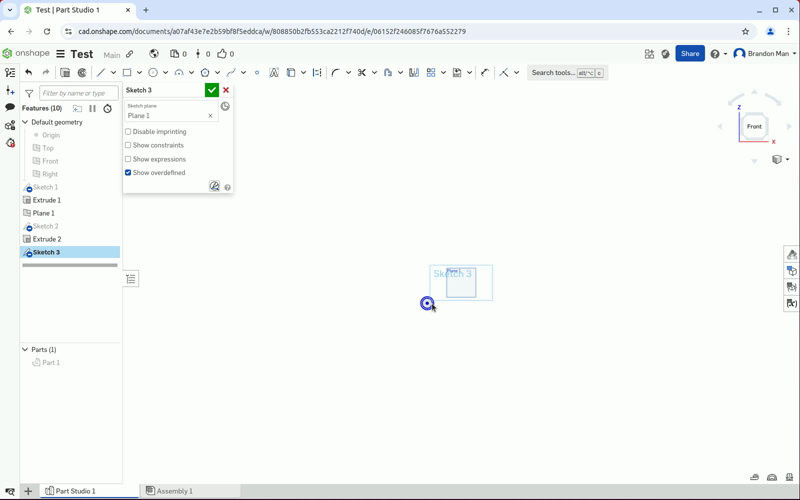
mouse_move(423, 299)
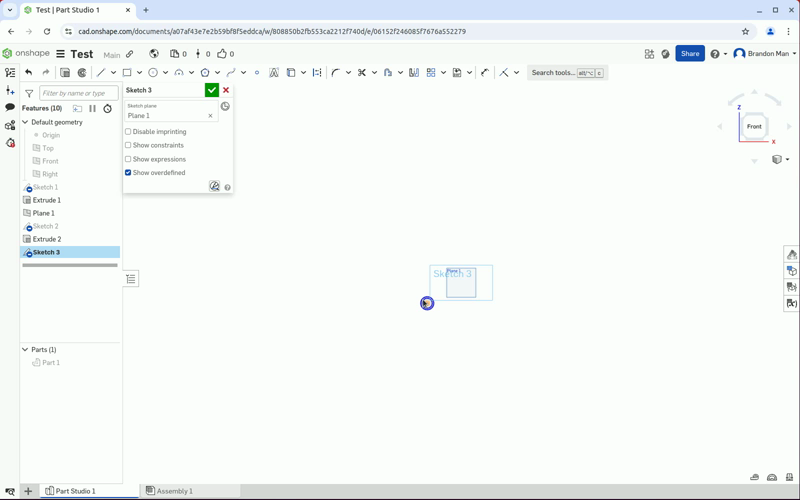
scroll(6)
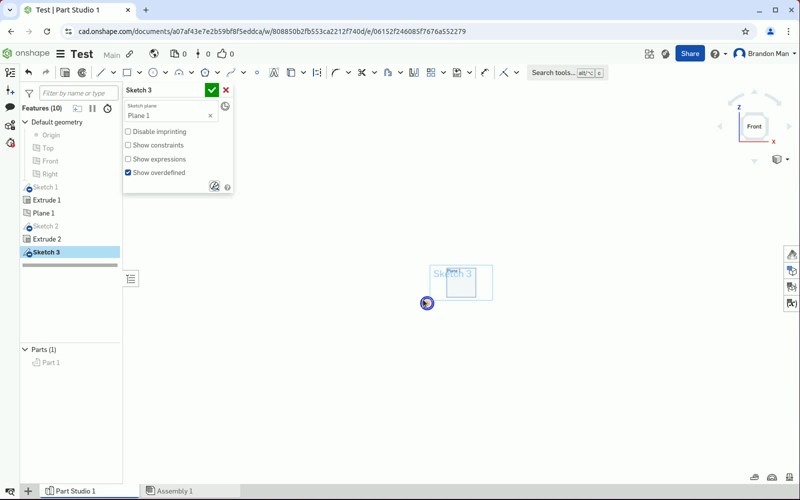
scroll(6)
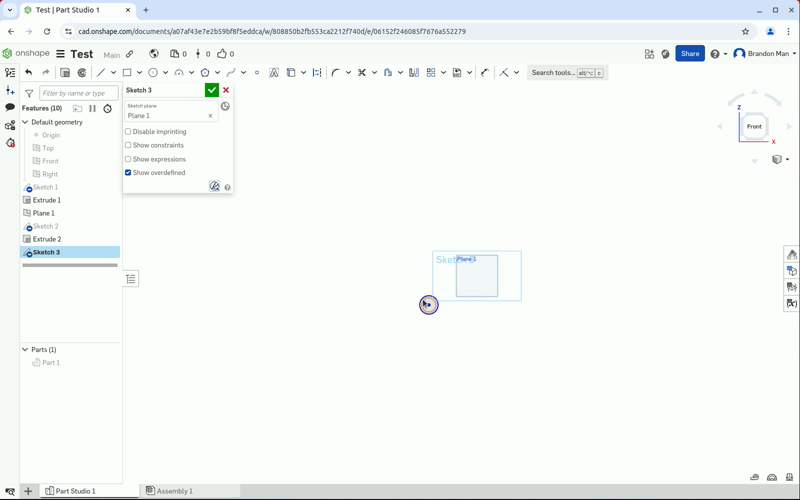
scroll(6)
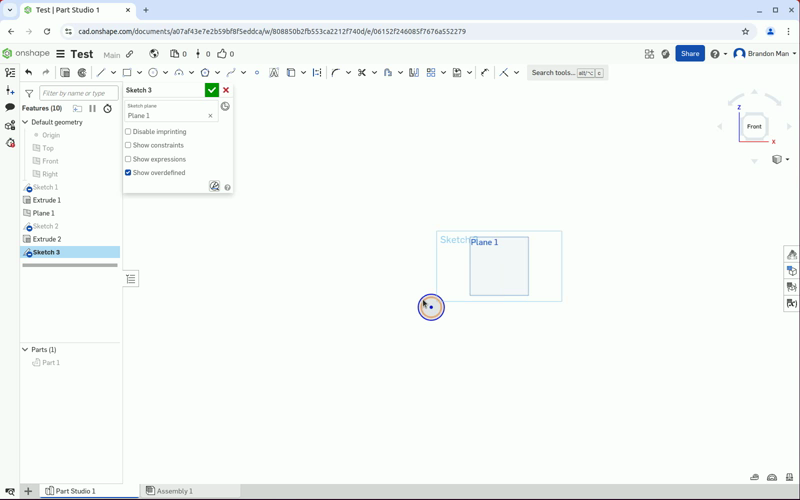
scroll(6)
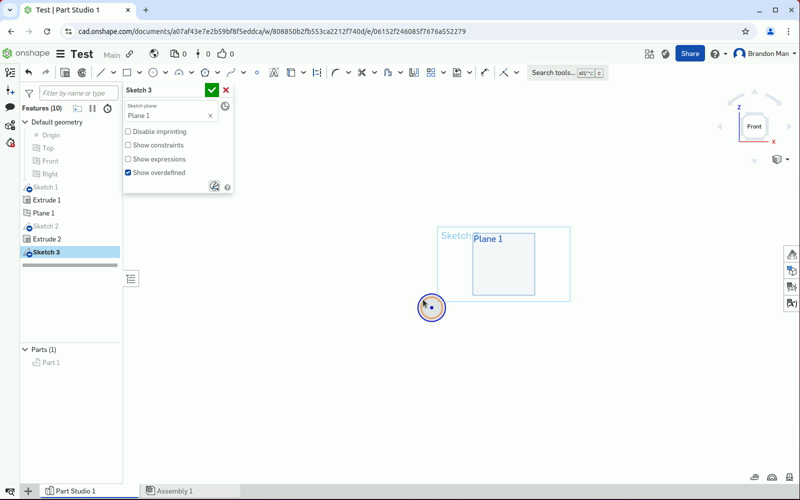
scroll(6)
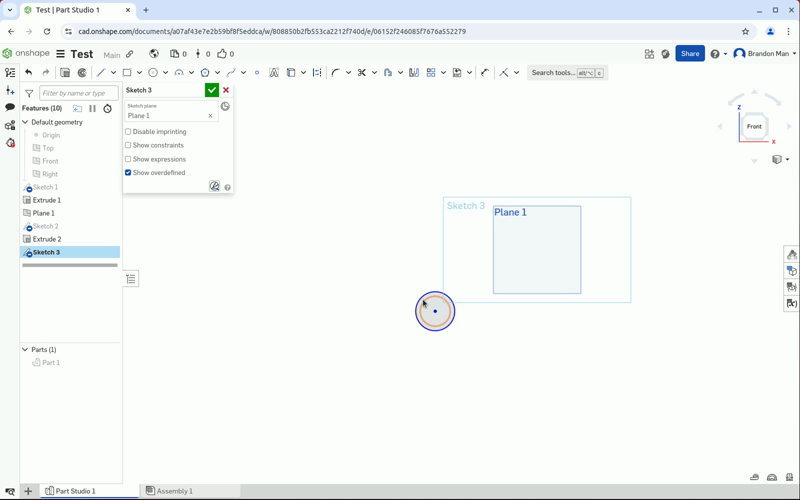
scroll(6)
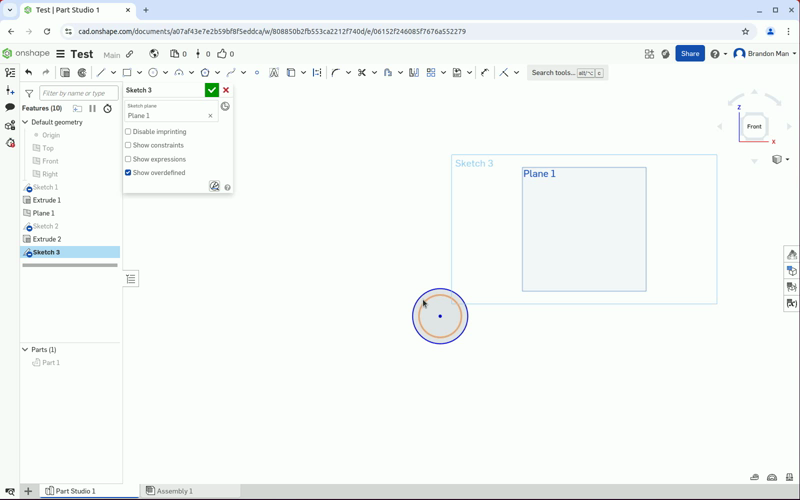
scroll(6)
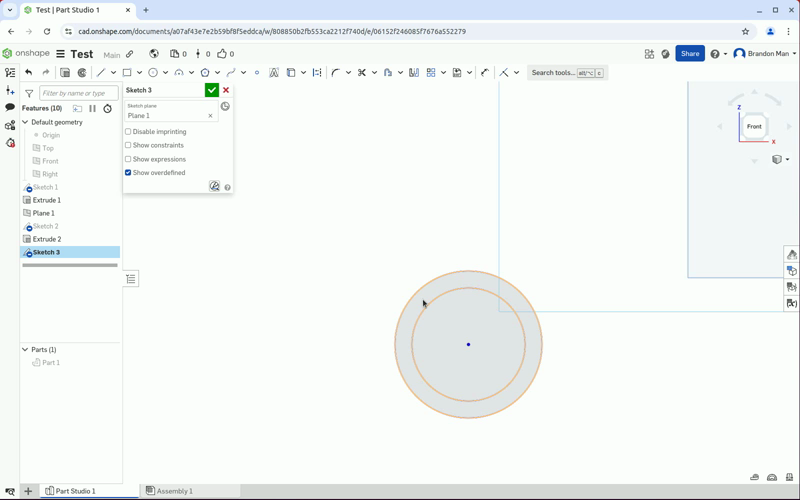
click(423, 299)
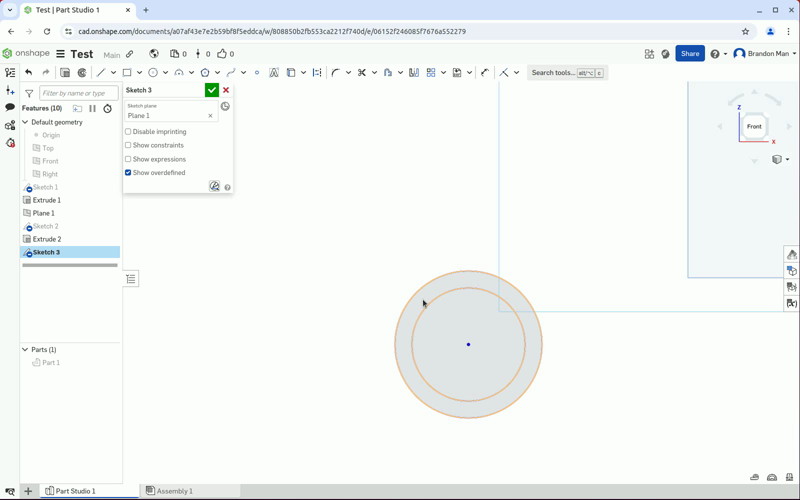
scroll(-6)
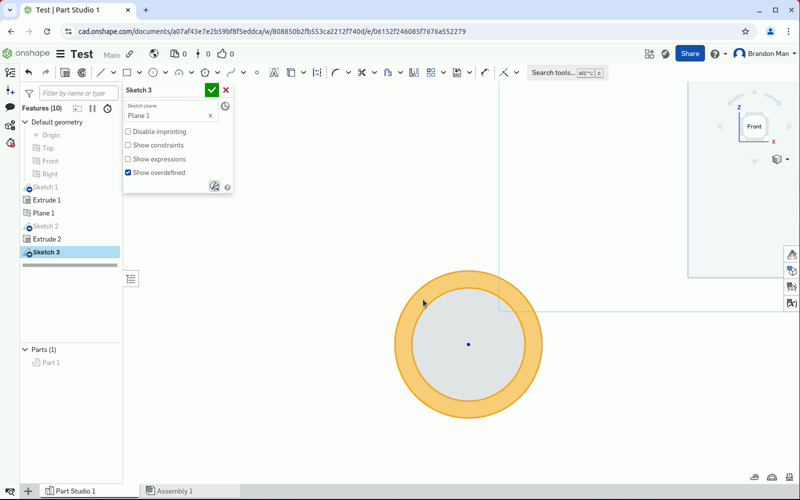
scroll(-6)
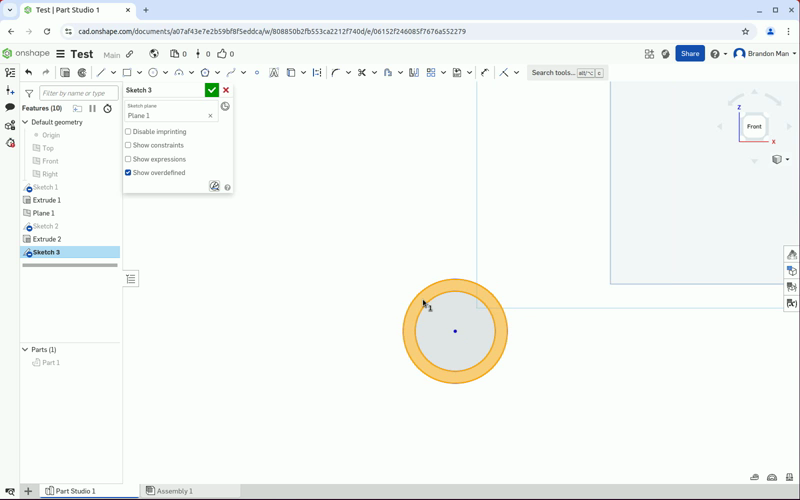
scroll(-6)
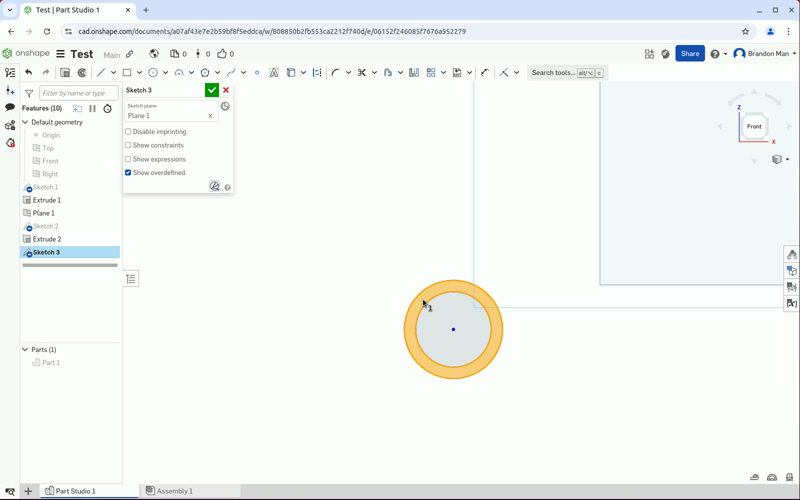
scroll(-6)
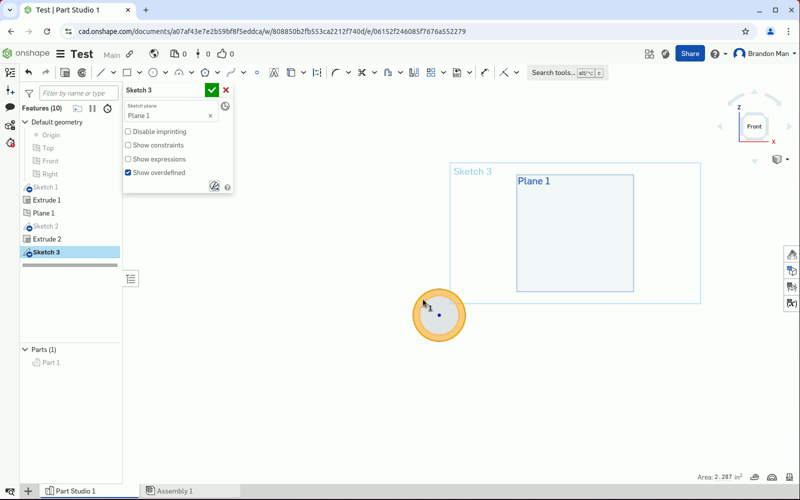
scroll(-6)
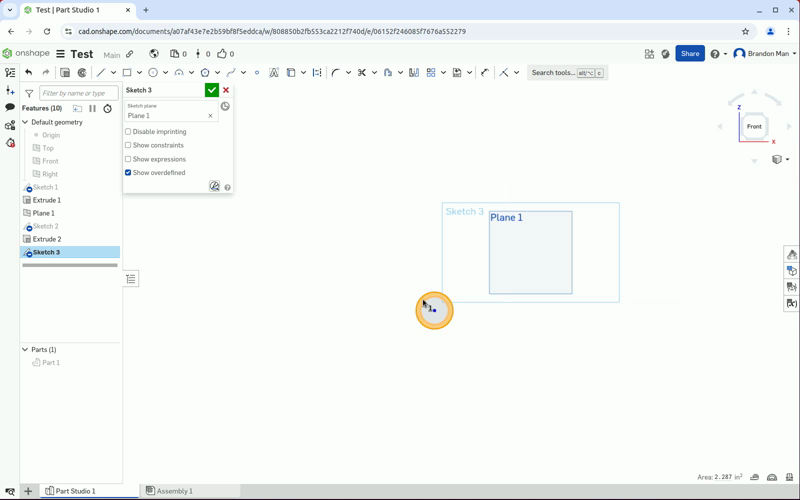
scroll(-6)
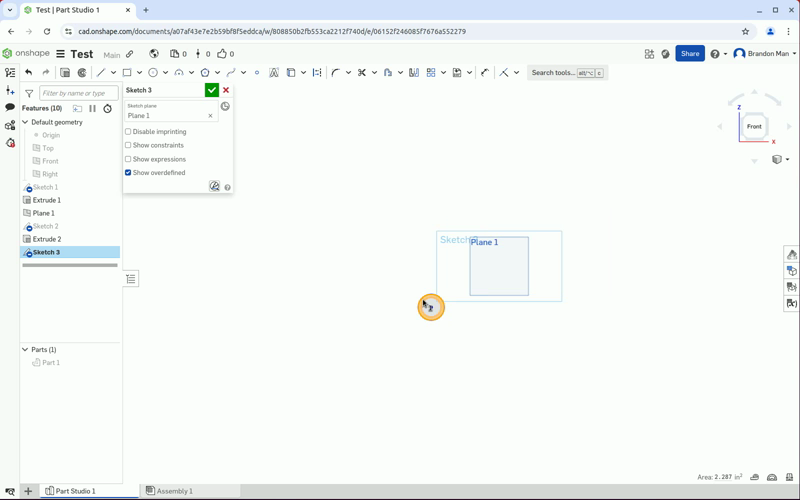
scroll(-6)
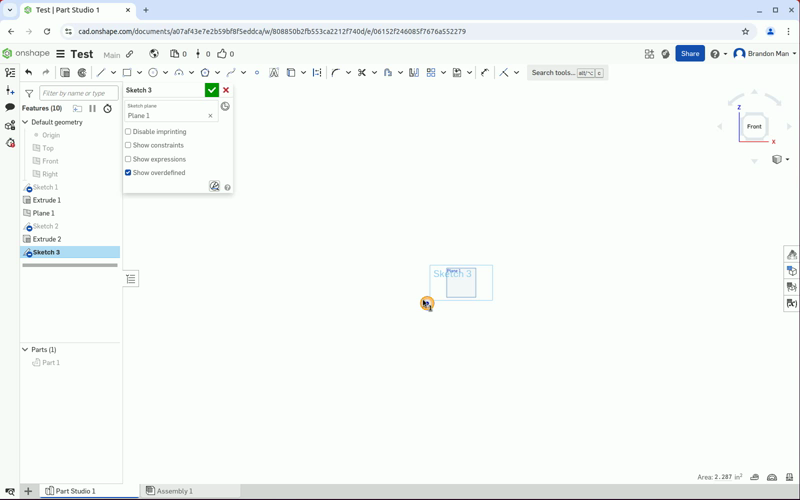
mouse_move(73, 352)
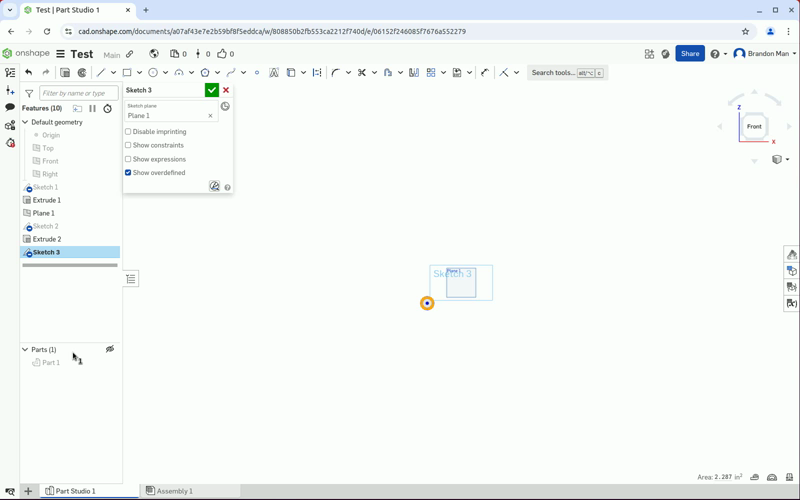
key(shift+y)
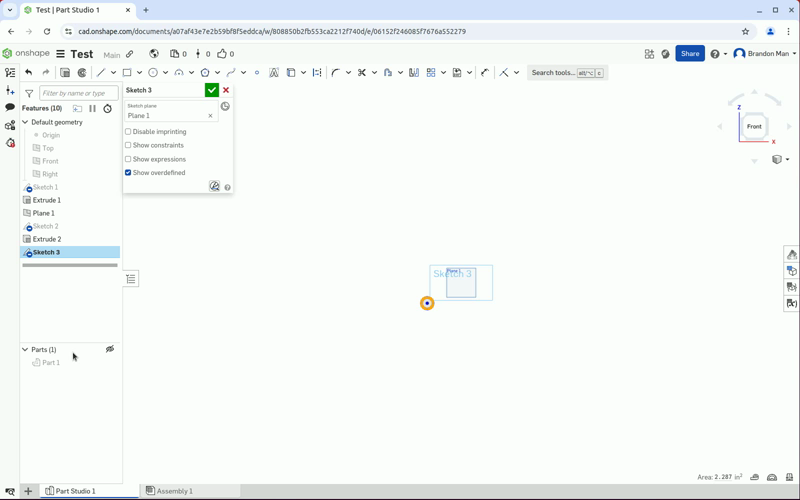
key(shift+e)
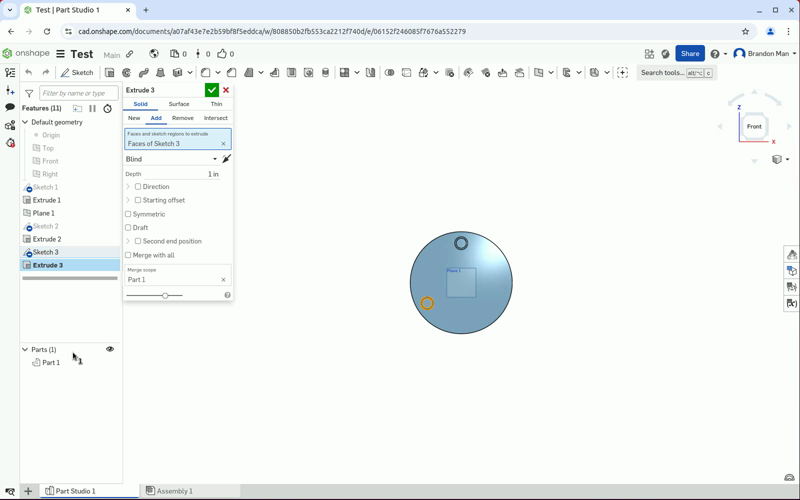
mouse_move(143, 106)
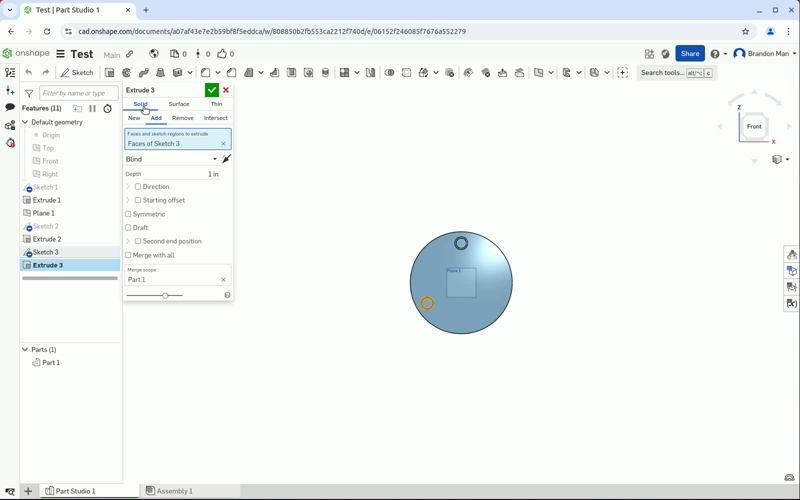
click(143, 106)
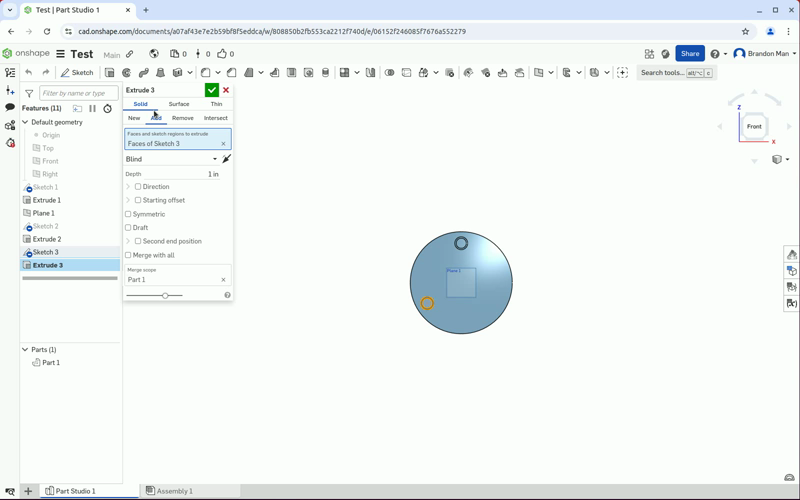
mouse_move(186, 120)
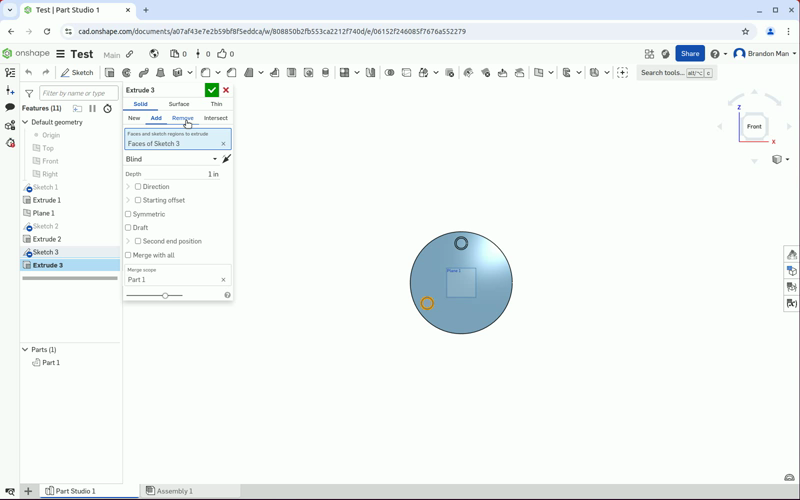
click(186, 120)
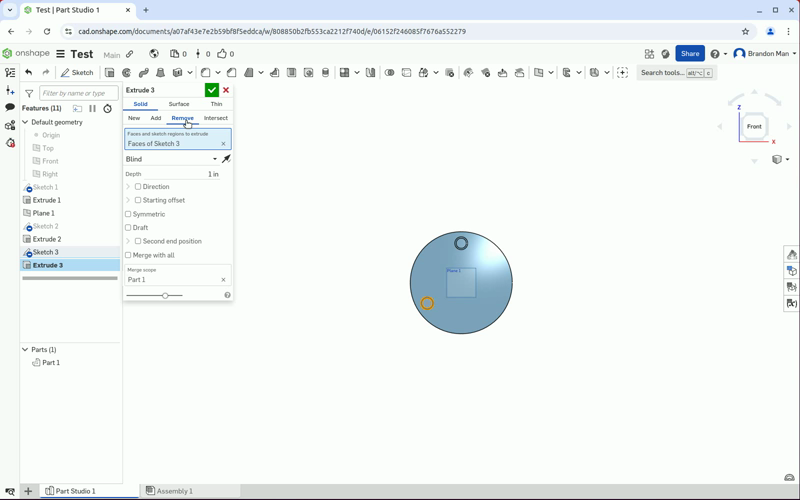
key(tab, 4)
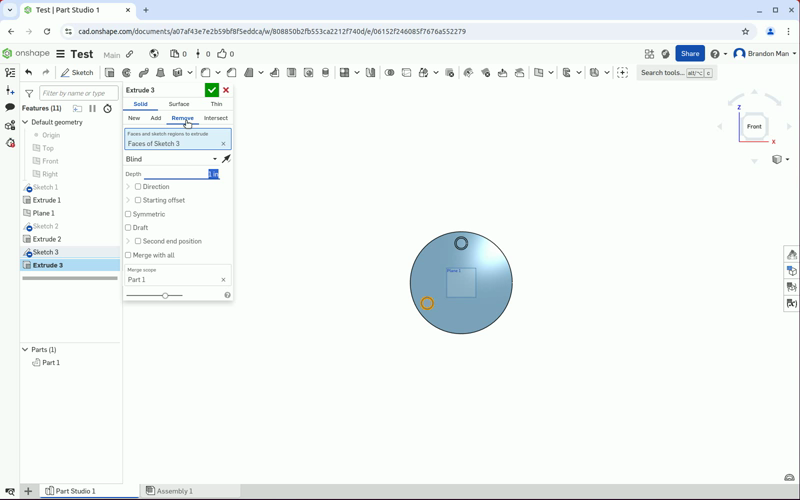
text(9.147)
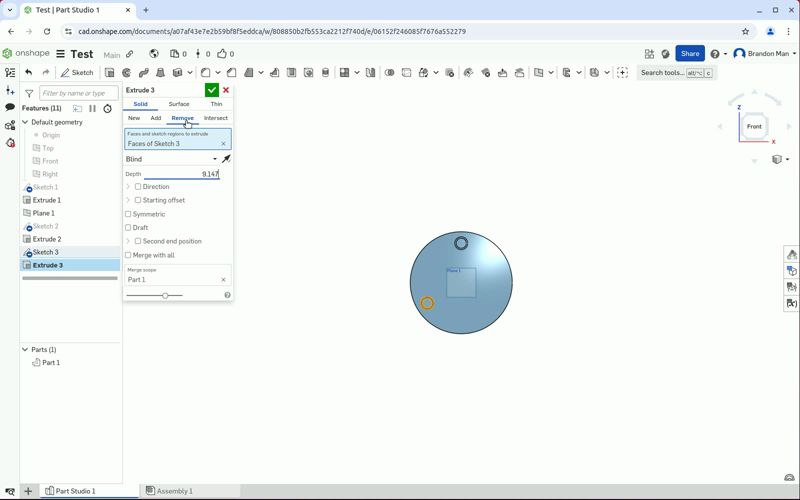
key(tab, 6)
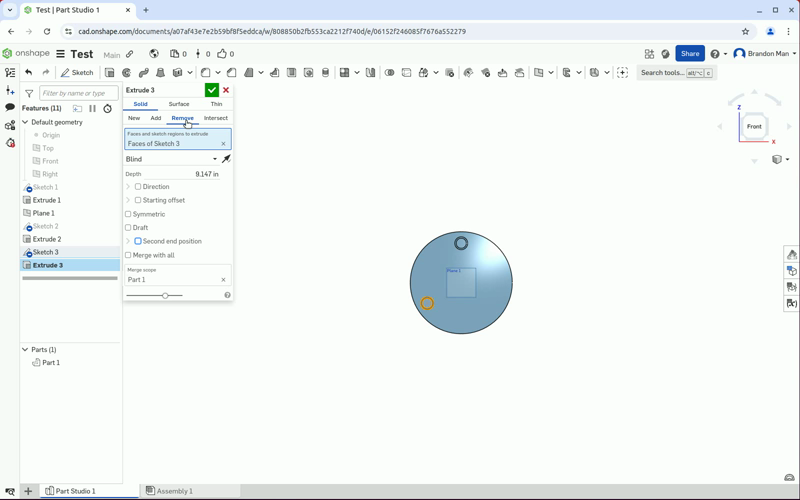
key(space)
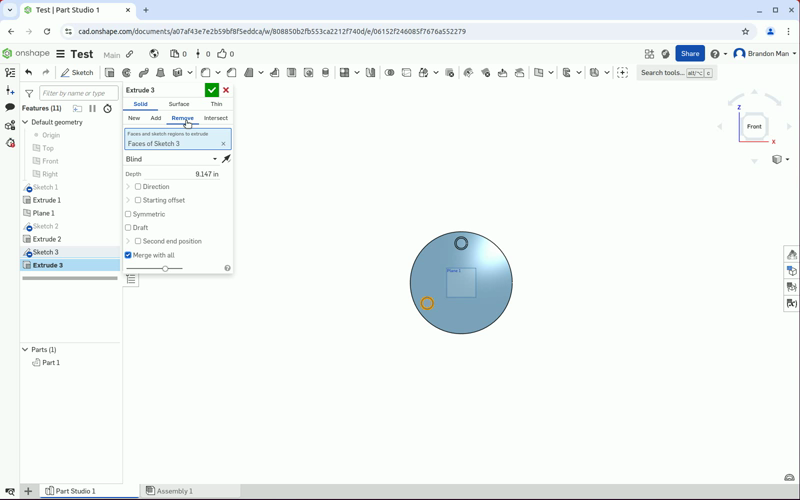
key(enter)
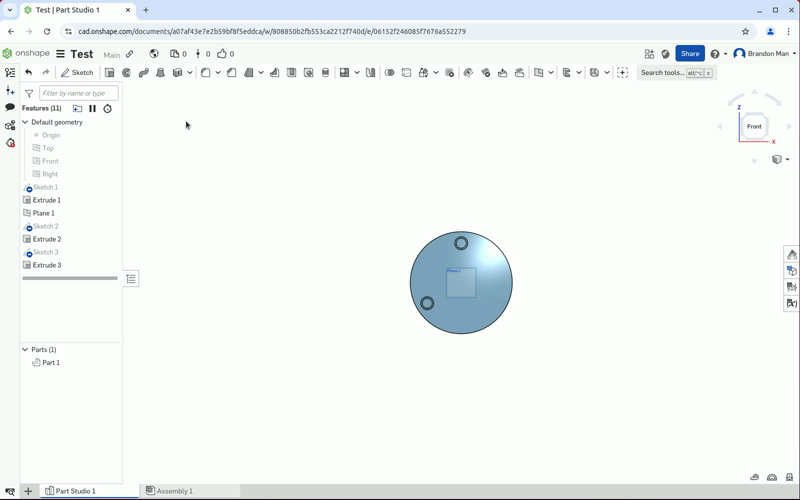
key(shift+h)
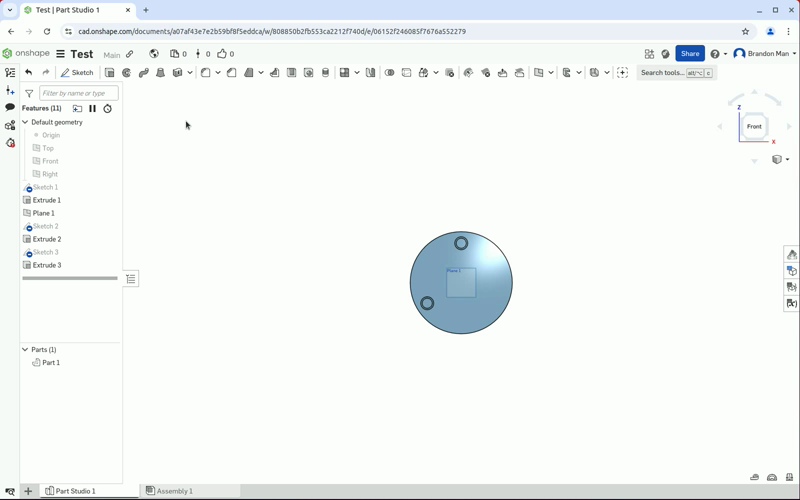
key(shift+h)
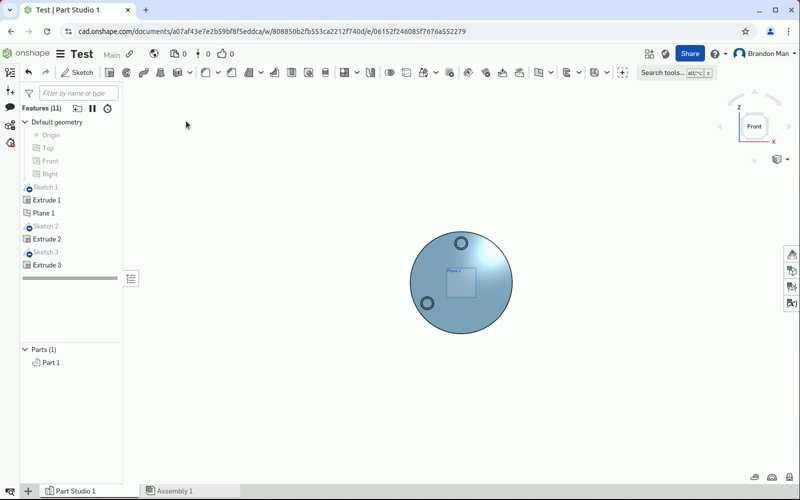
mouse_move(73, 189)
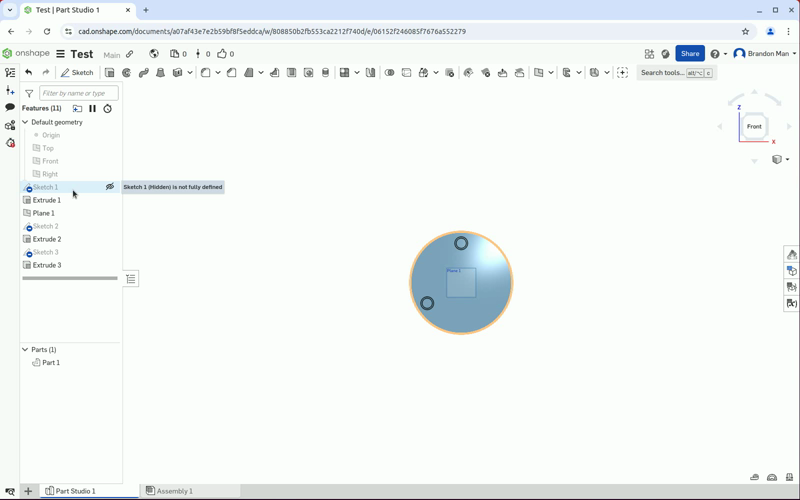
click(73, 189)
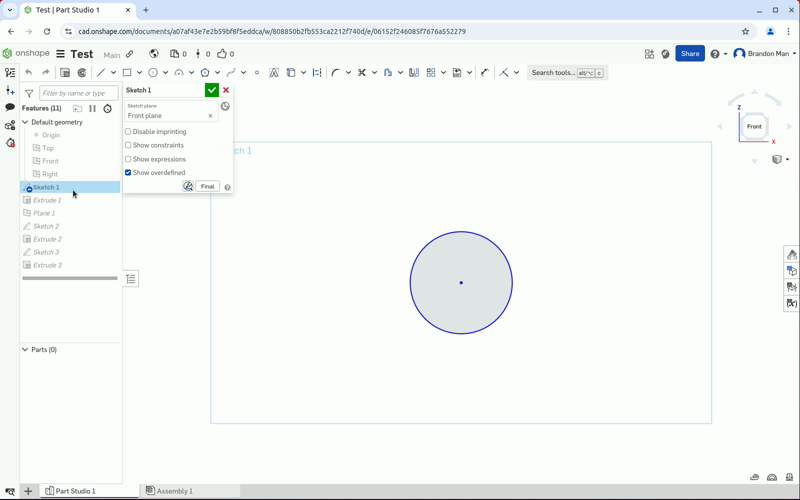
mouse_move(229, 92)
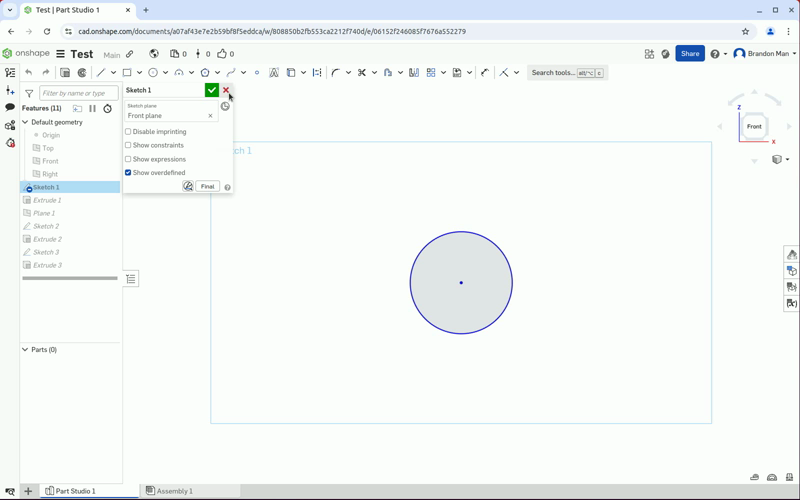
click(229, 92)
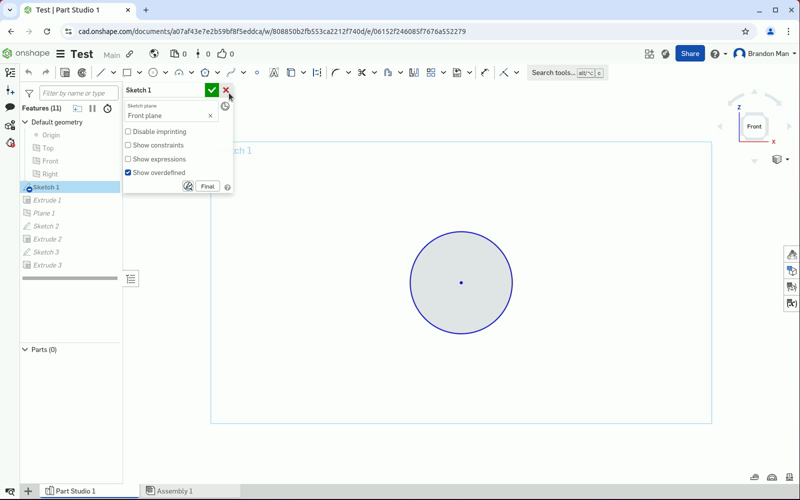
key(shift+s)
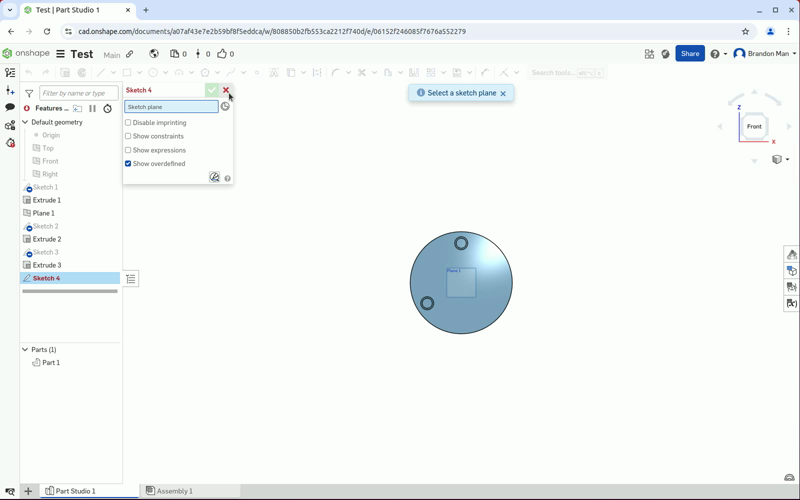
mouse_move(73, 215)
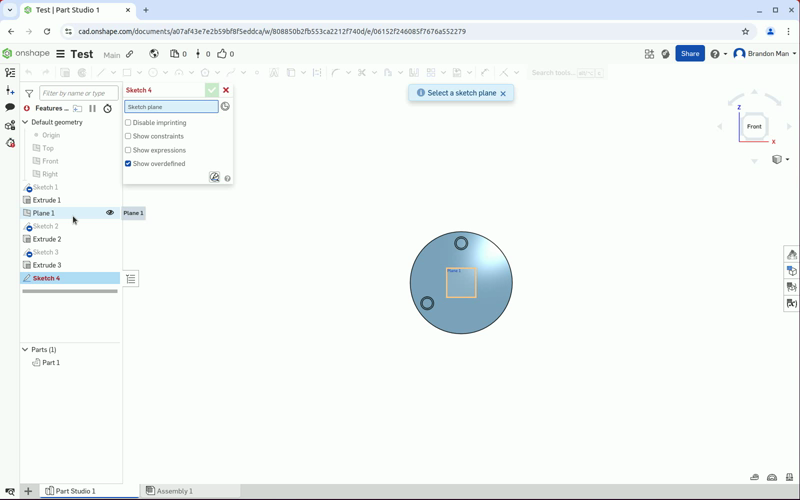
click(73, 215)
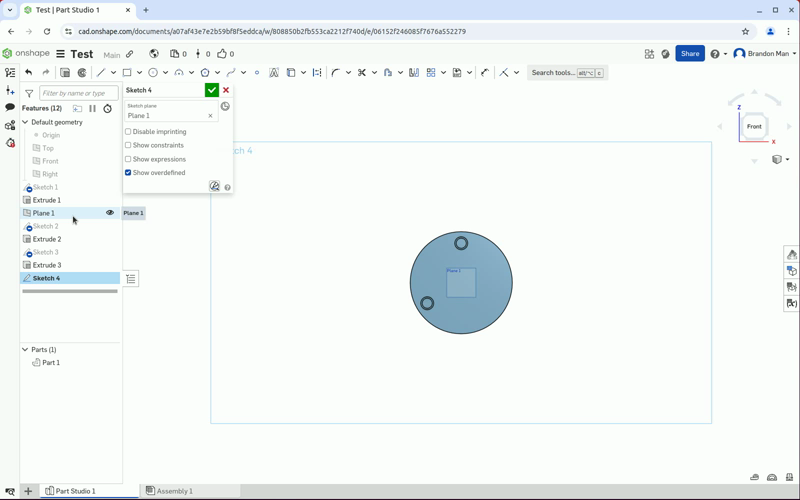
mouse_move(73, 352)
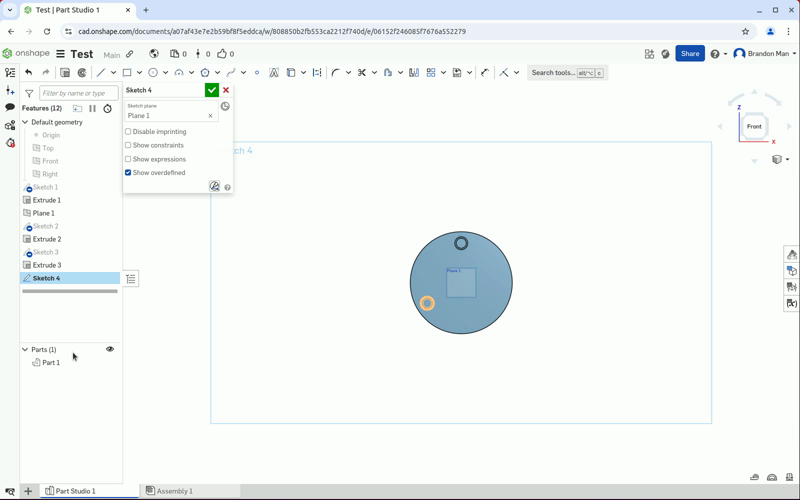
key(y)
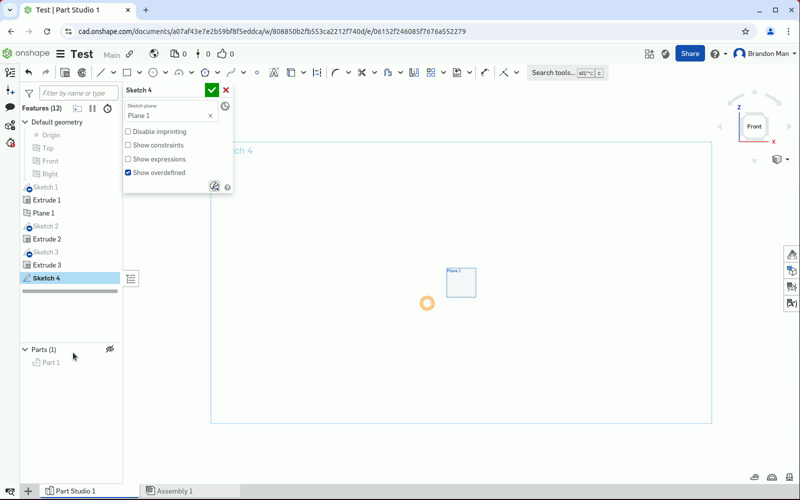
key(c)
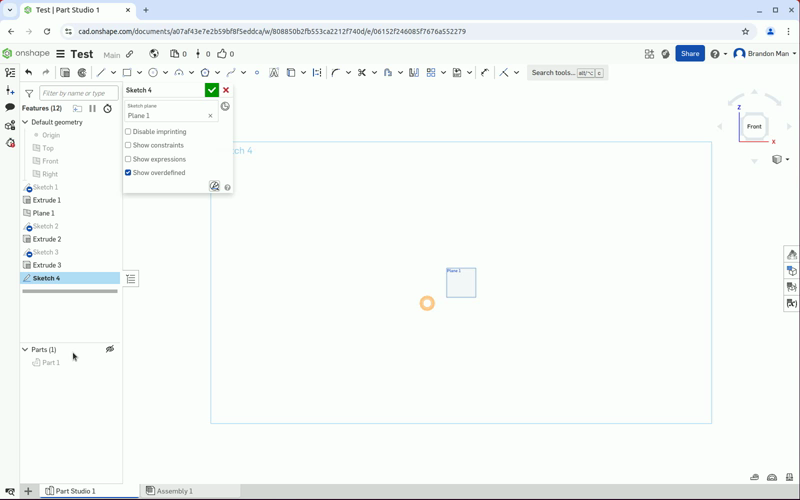
key_down(shift)
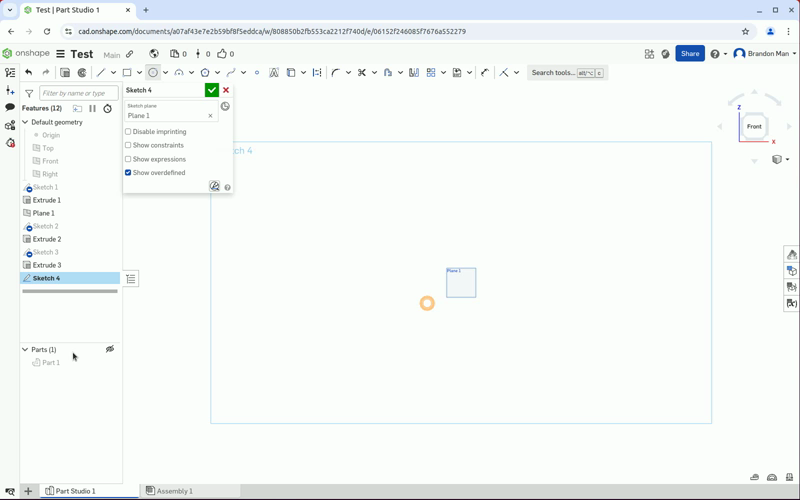
mouse_move(495, 303)
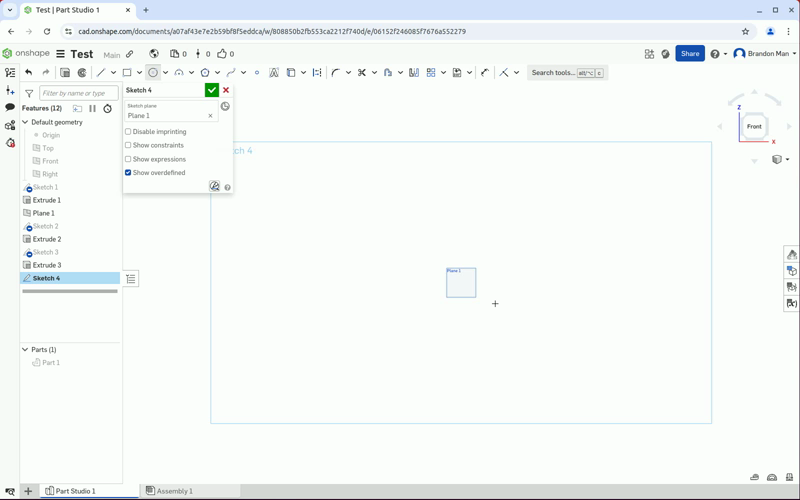
click(495, 303)
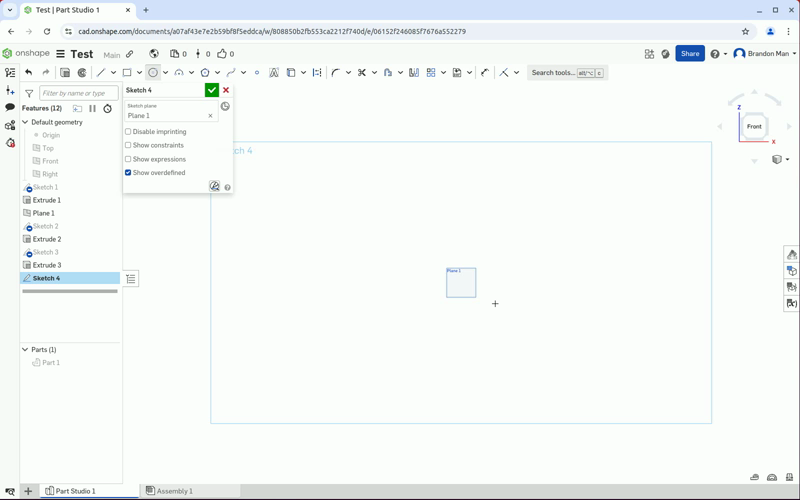
key_up(shift)
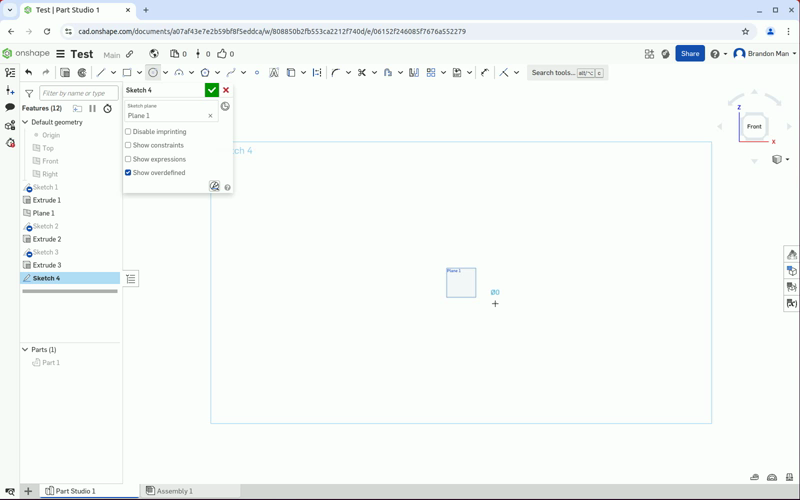
mouse_move(501, 303)
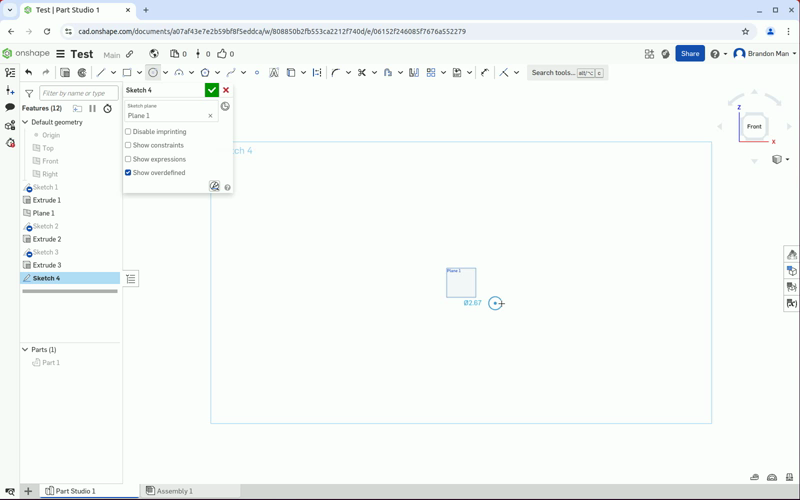
click(501, 303)
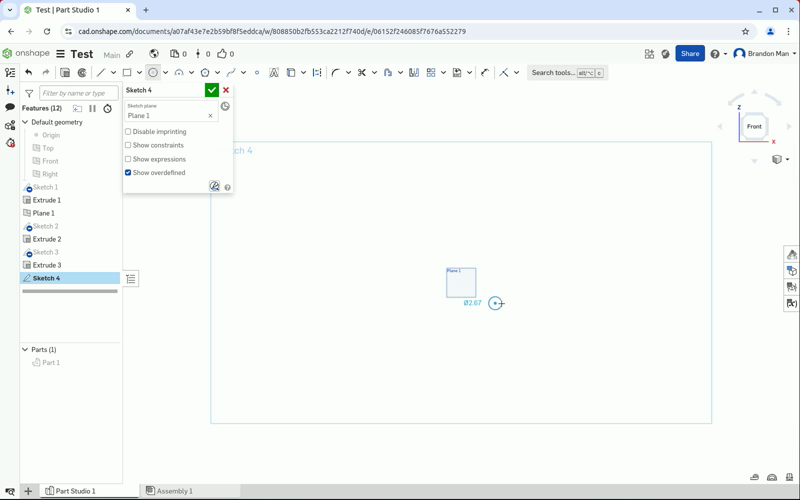
key(esc)
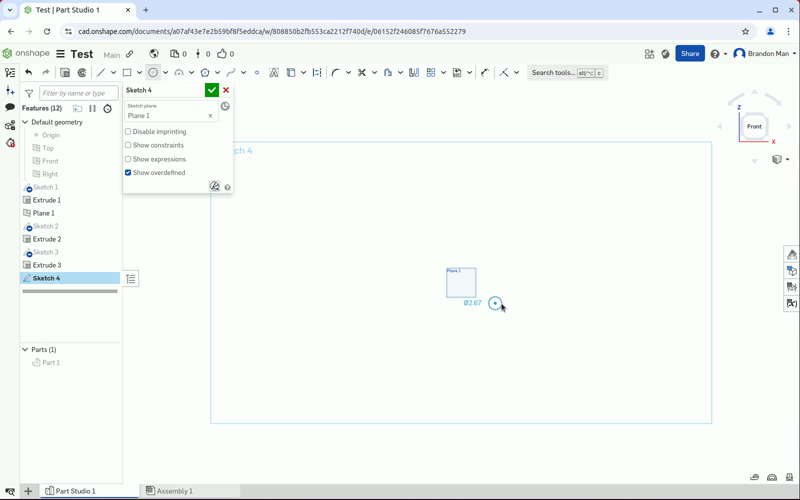
key(c)
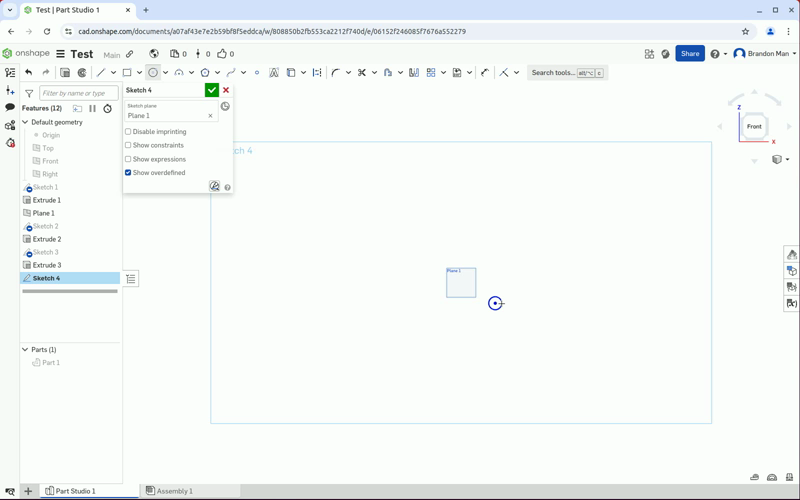
key_down(shift)
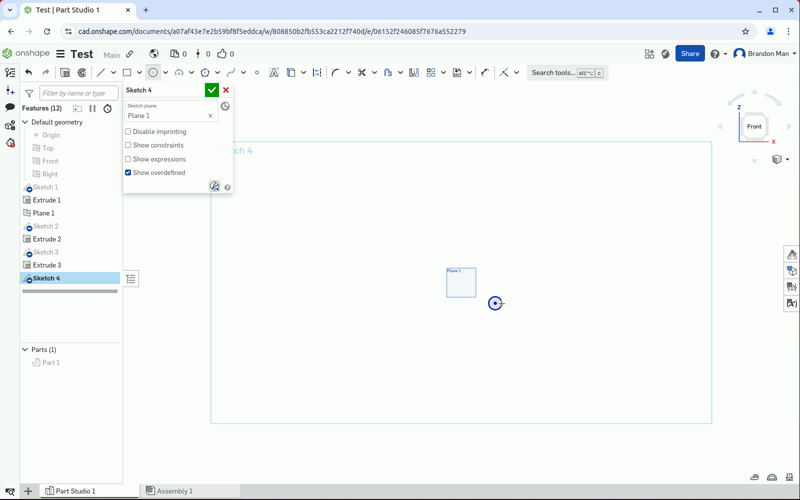
mouse_move(495, 303)
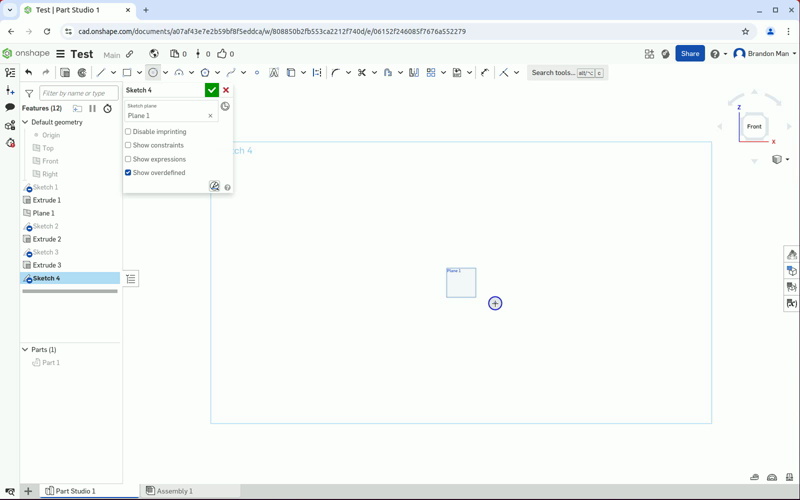
click(495, 303)
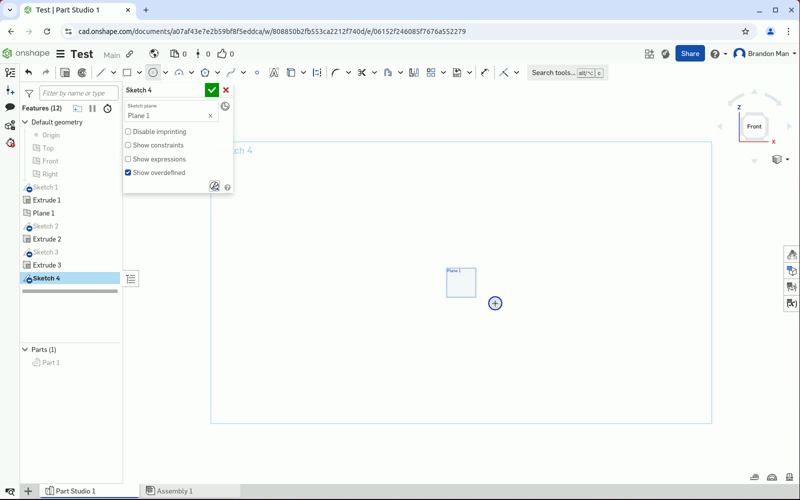
key_up(shift)
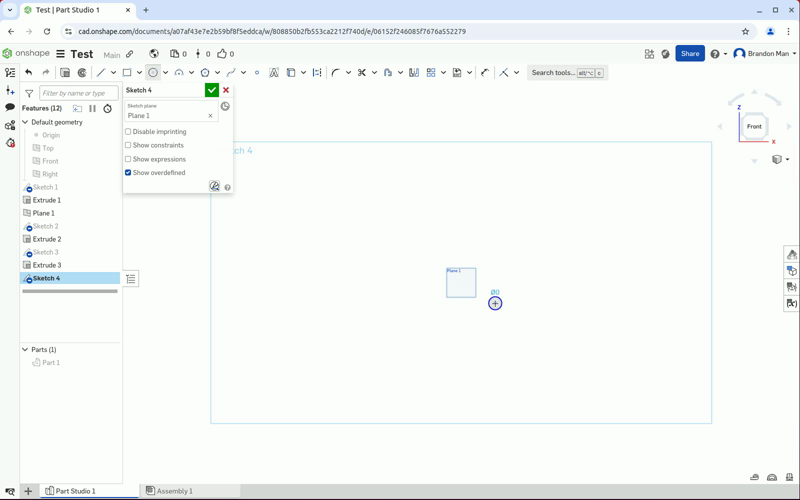
mouse_move(500, 303)
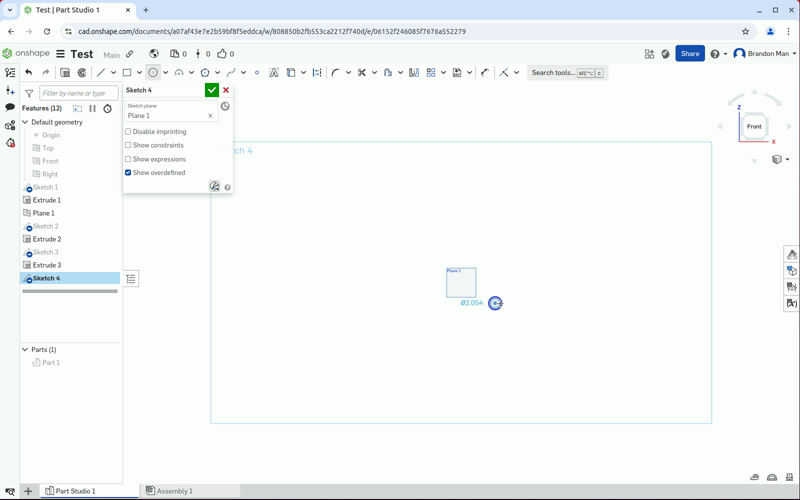
scroll(6)
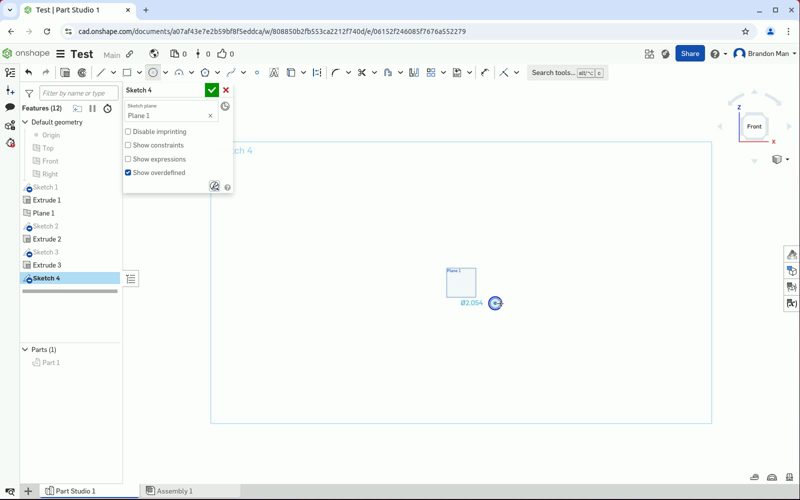
scroll(6)
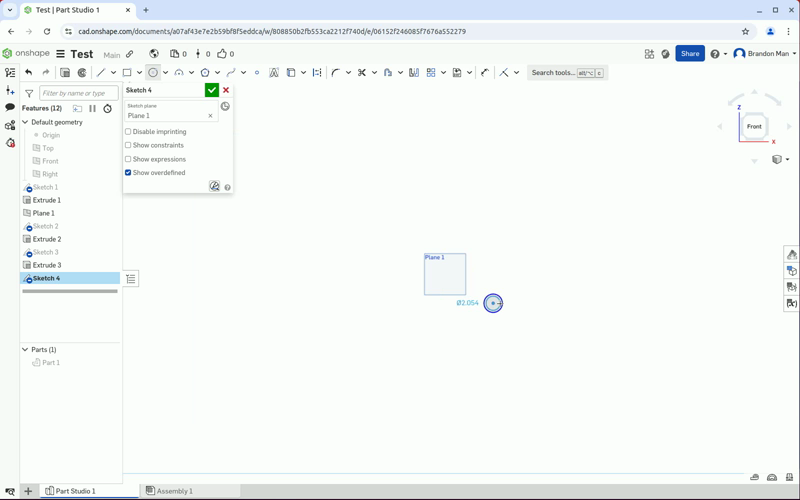
scroll(6)
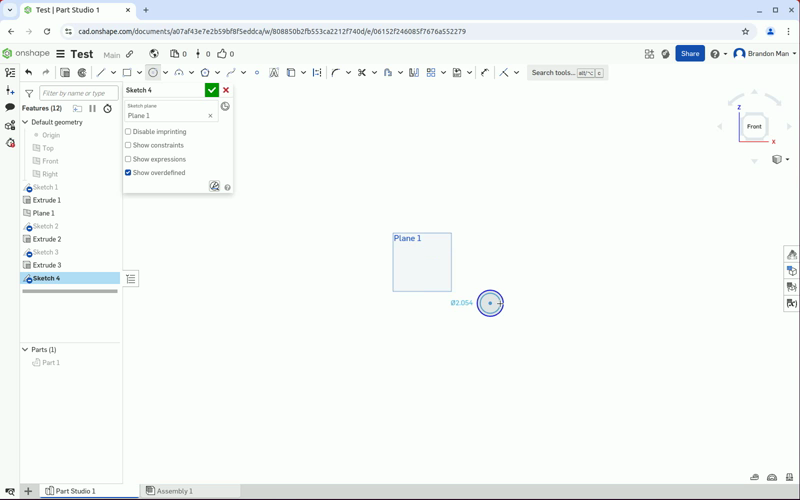
scroll(6)
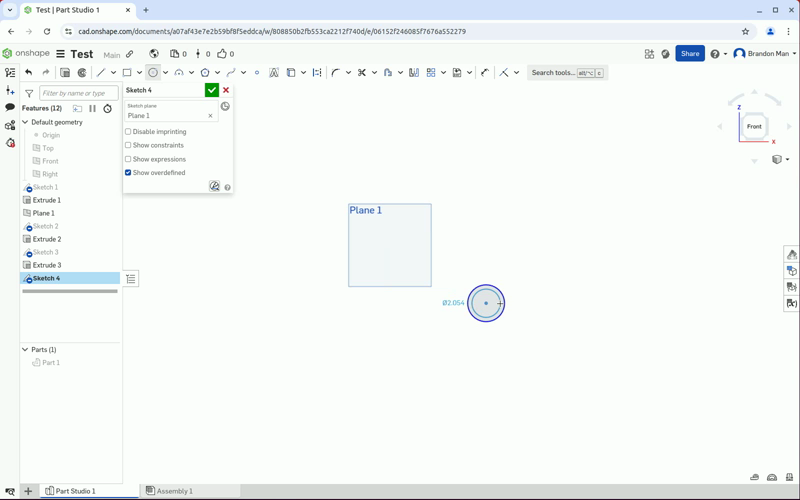
scroll(6)
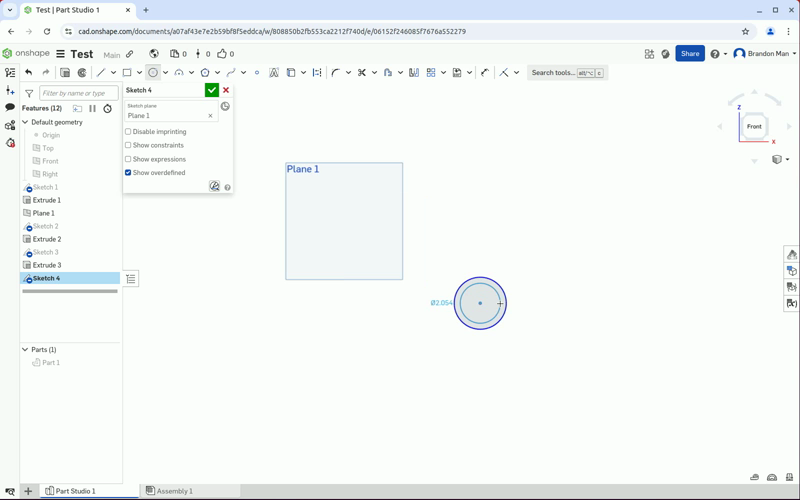
scroll(6)
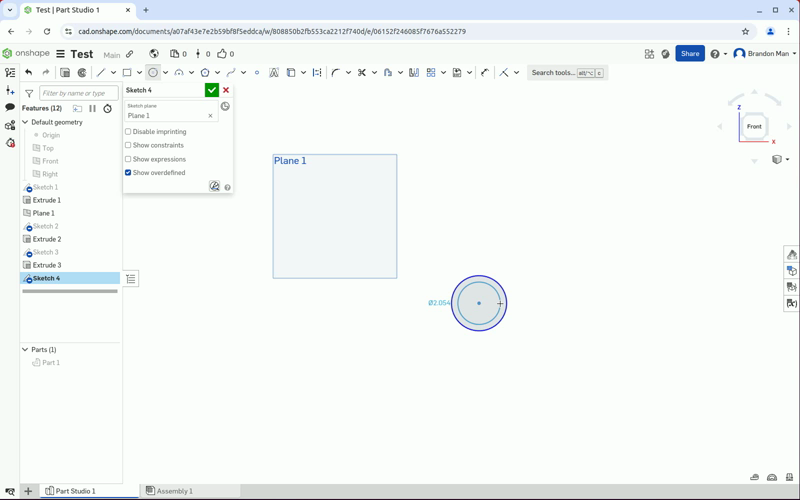
scroll(6)
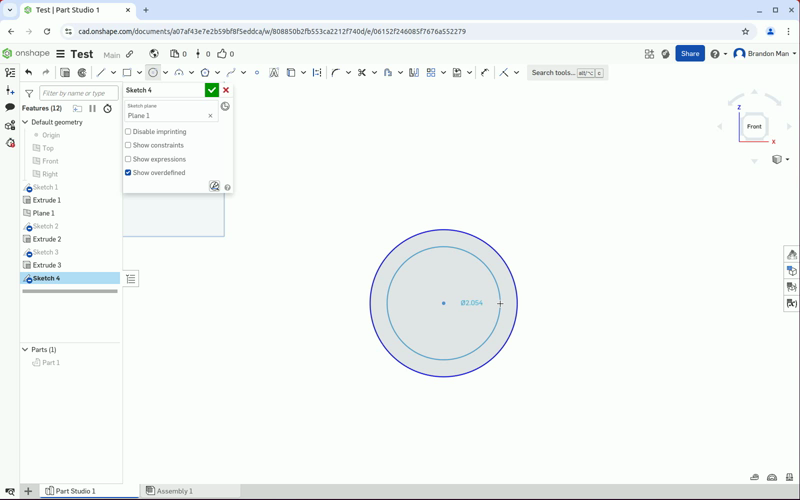
click(500, 303)
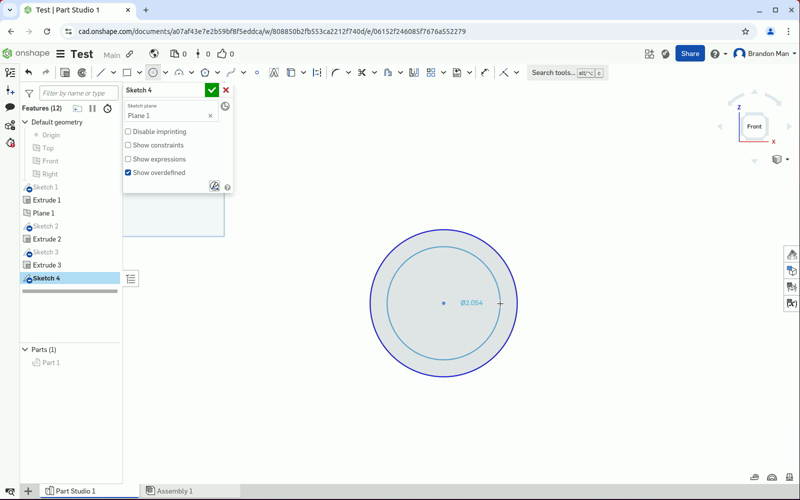
scroll(-6)
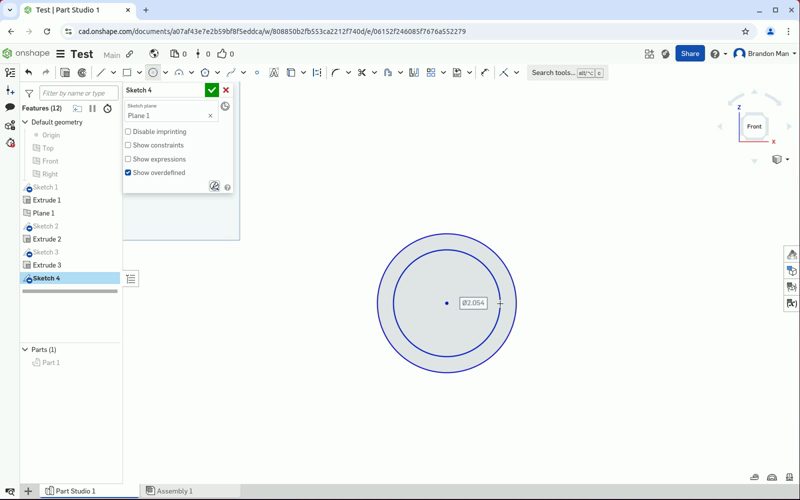
scroll(-6)
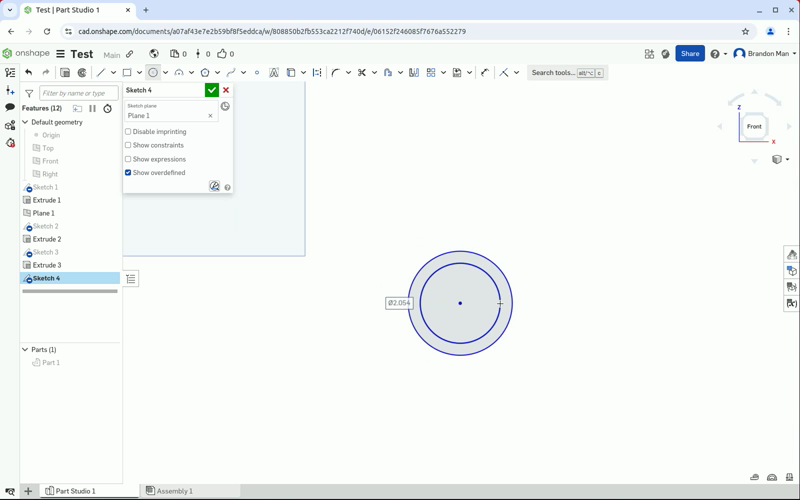
scroll(-6)
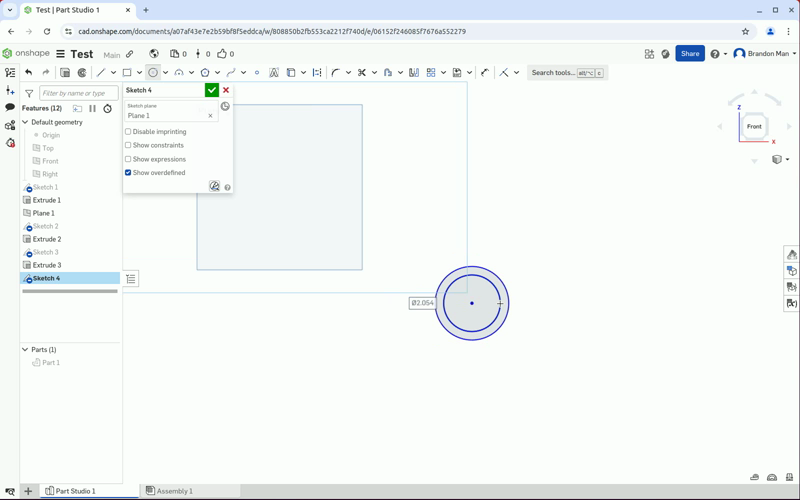
scroll(-6)
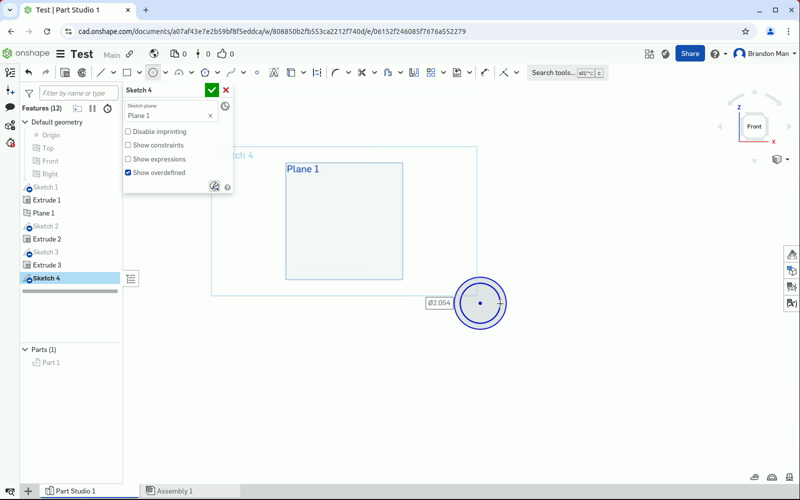
scroll(-6)
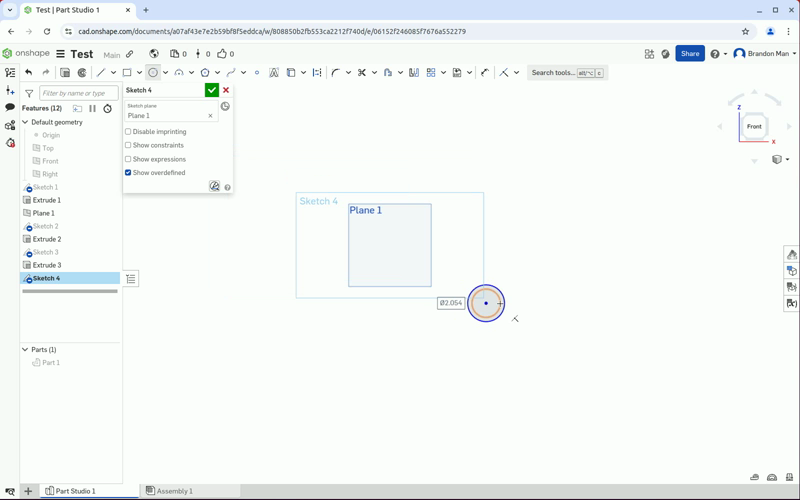
scroll(-6)
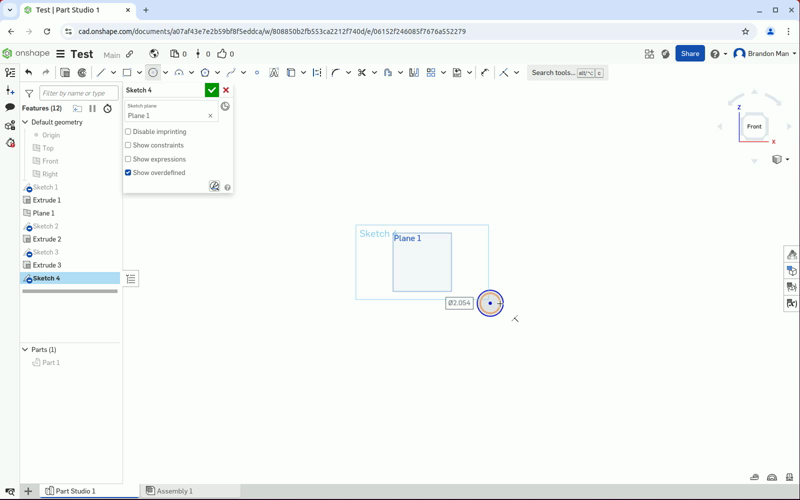
scroll(-6)
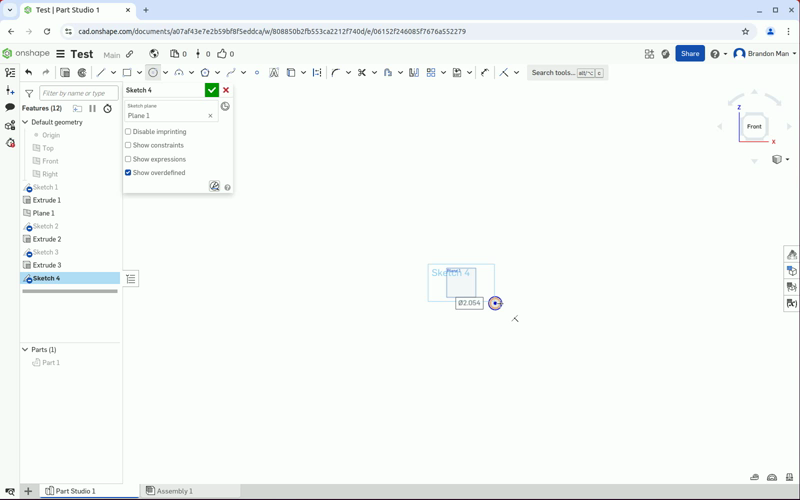
key(esc)
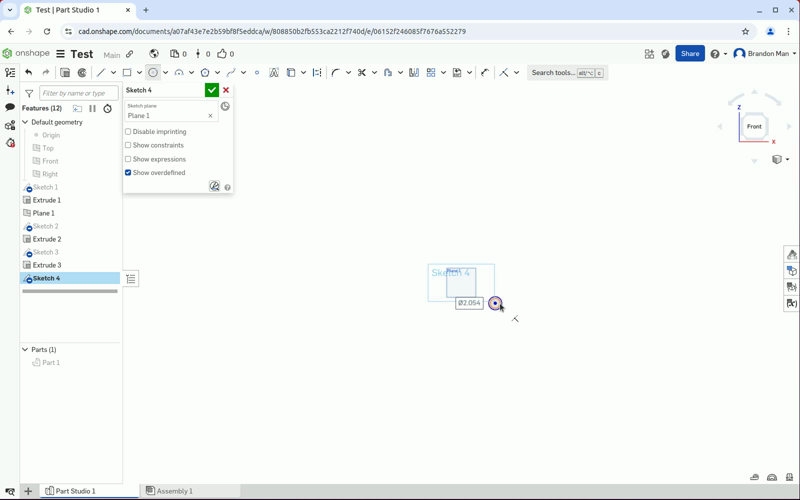
mouse_move(500, 305)
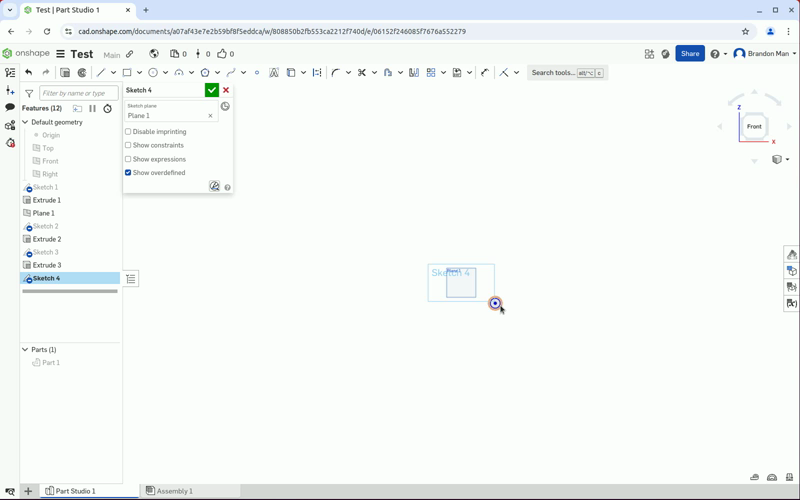
scroll(6)
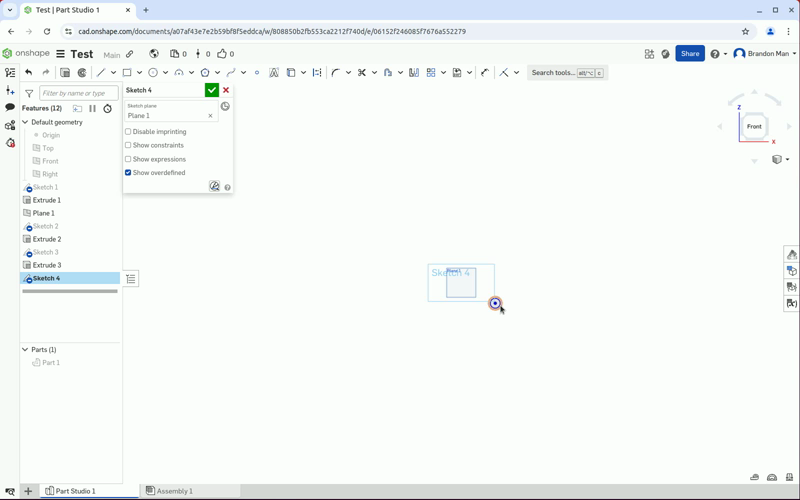
scroll(6)
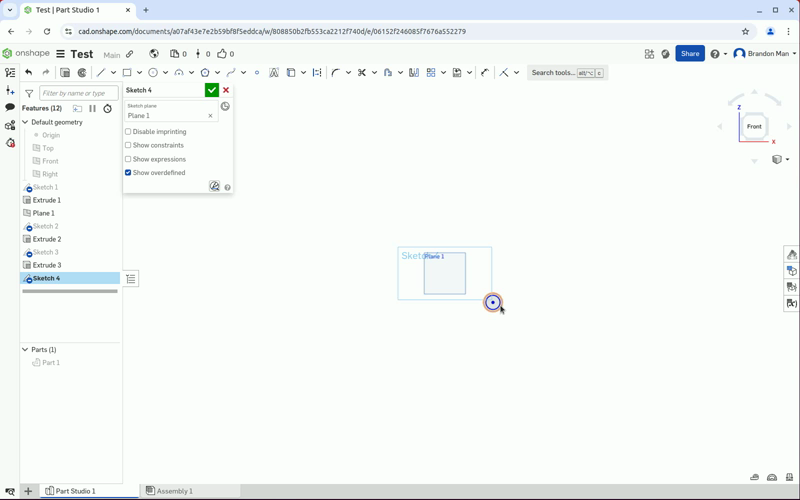
scroll(6)
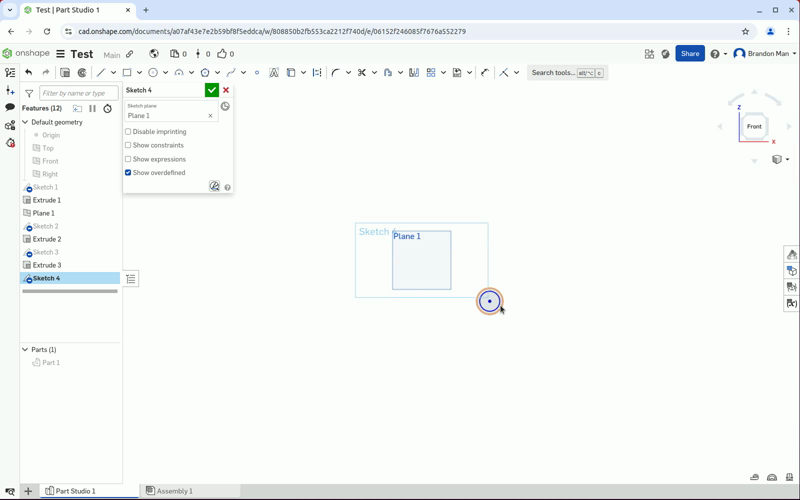
scroll(6)
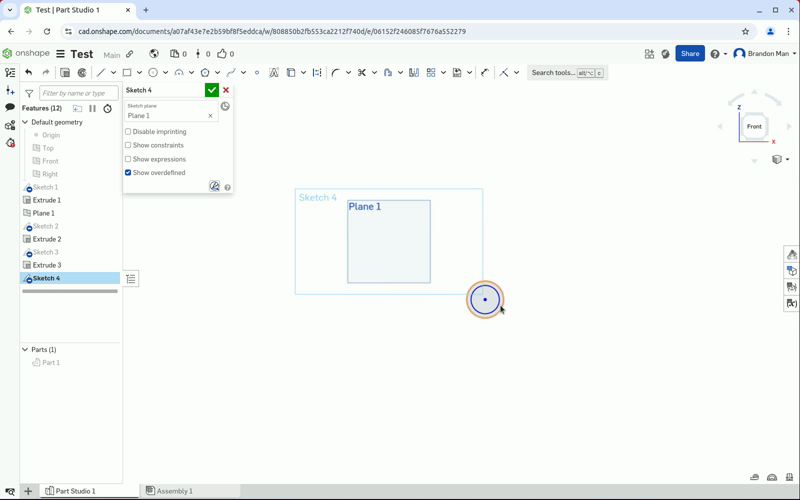
scroll(6)
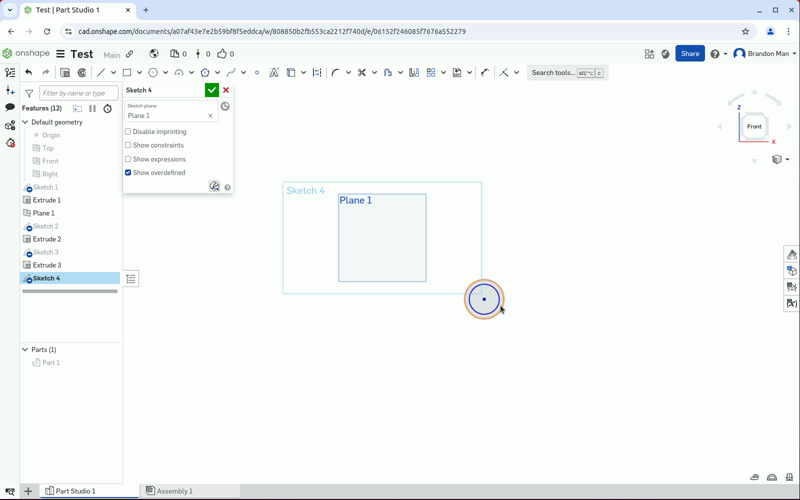
scroll(6)
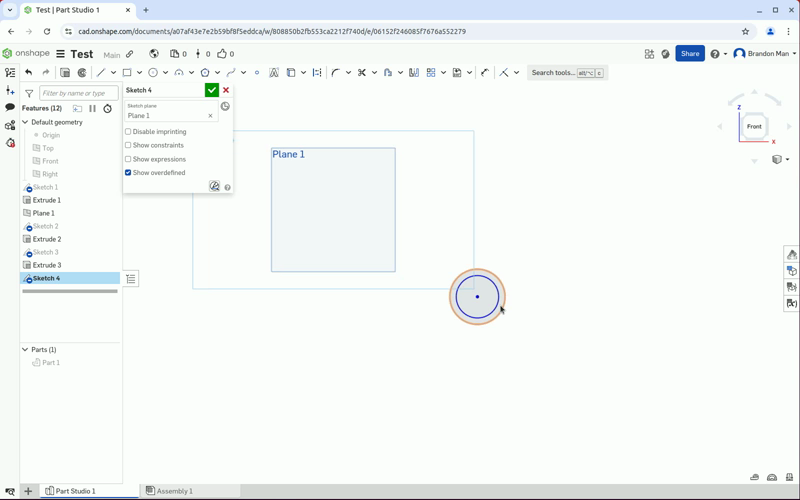
scroll(6)
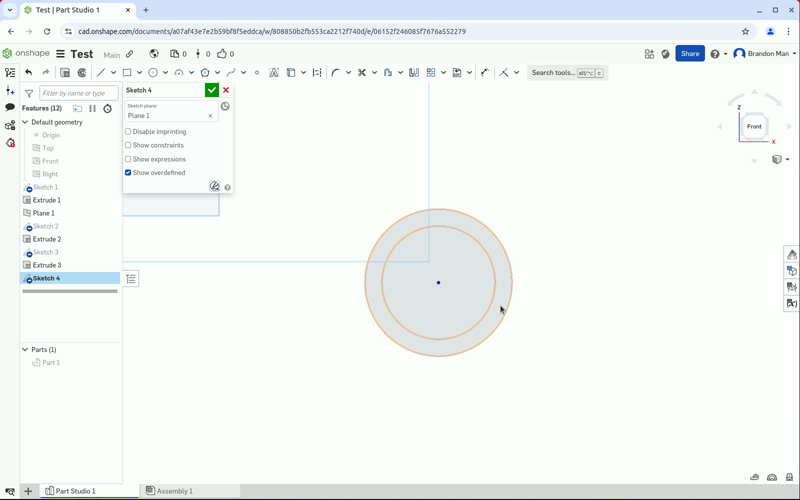
click(500, 305)
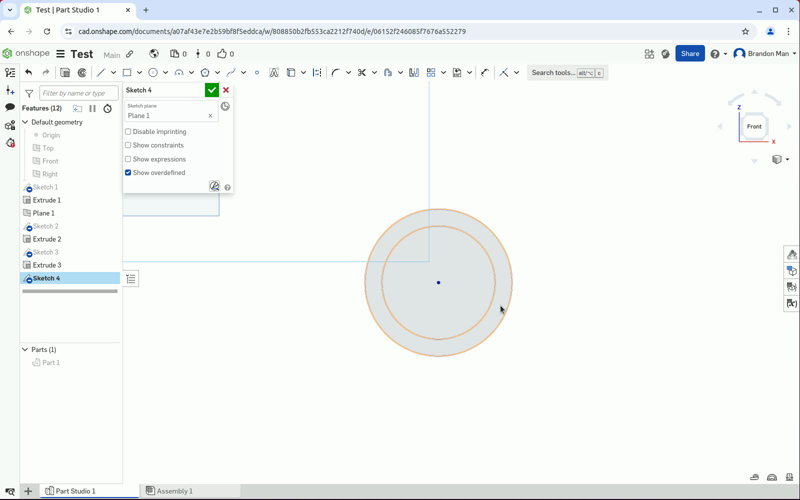
scroll(-6)
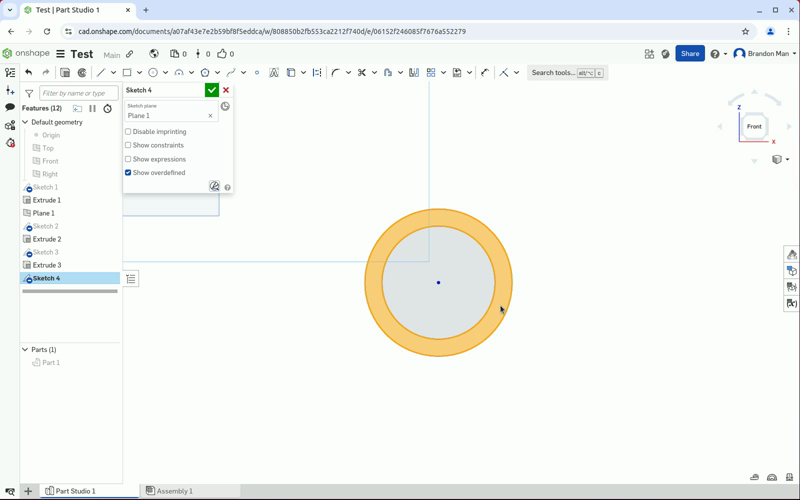
scroll(-6)
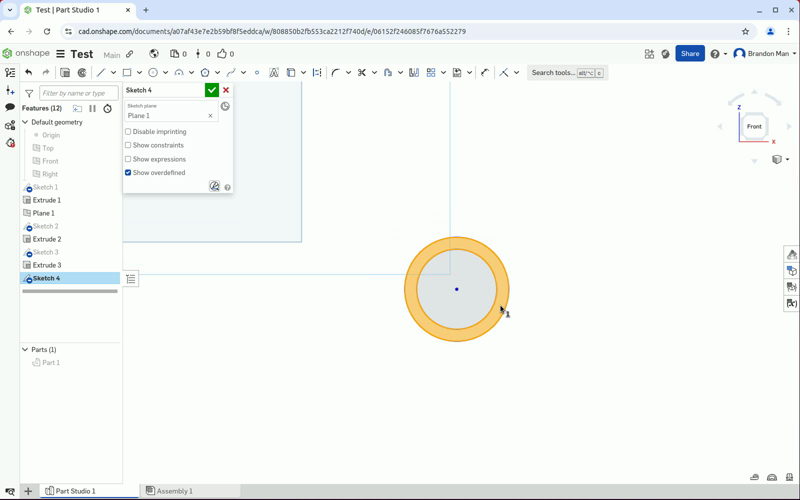
scroll(-6)
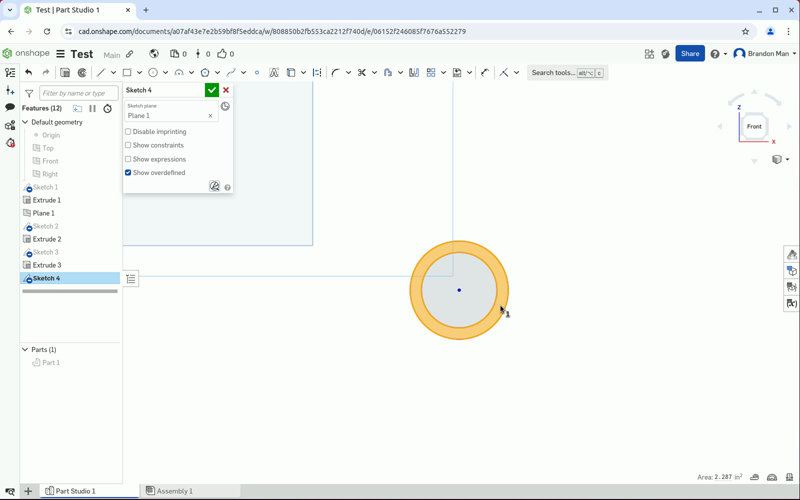
scroll(-6)
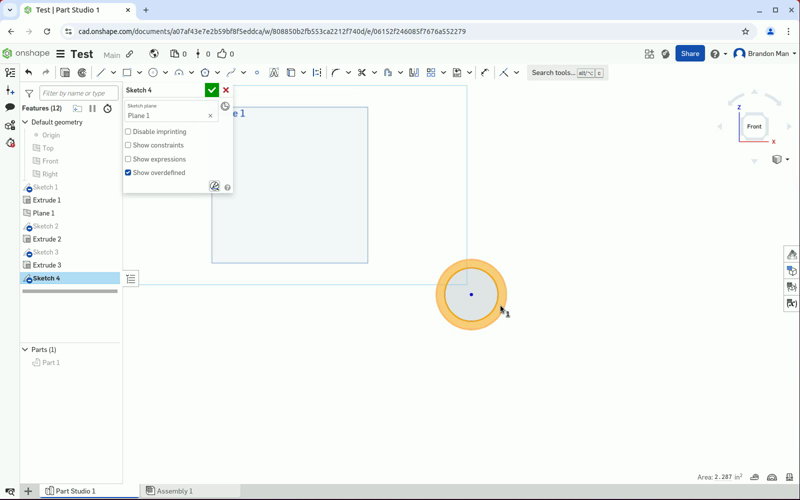
scroll(-6)
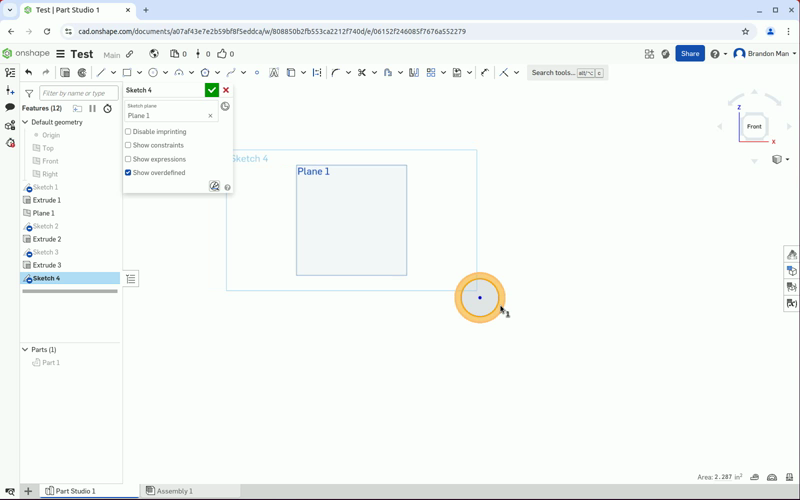
scroll(-6)
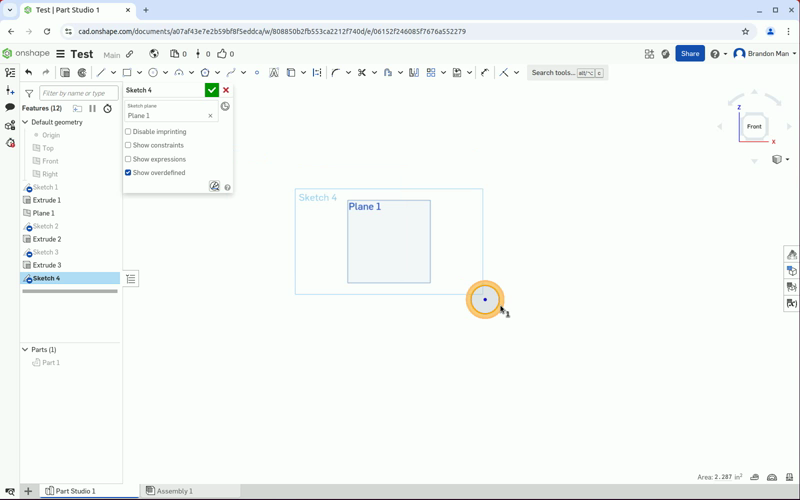
scroll(-6)
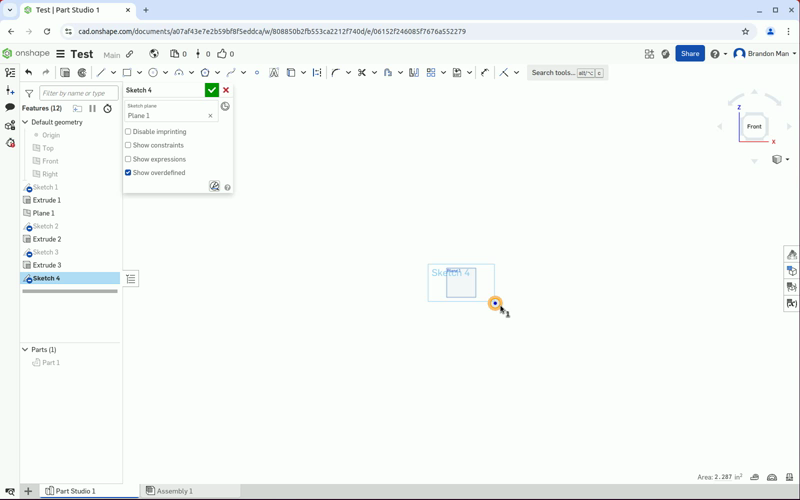
mouse_move(73, 352)
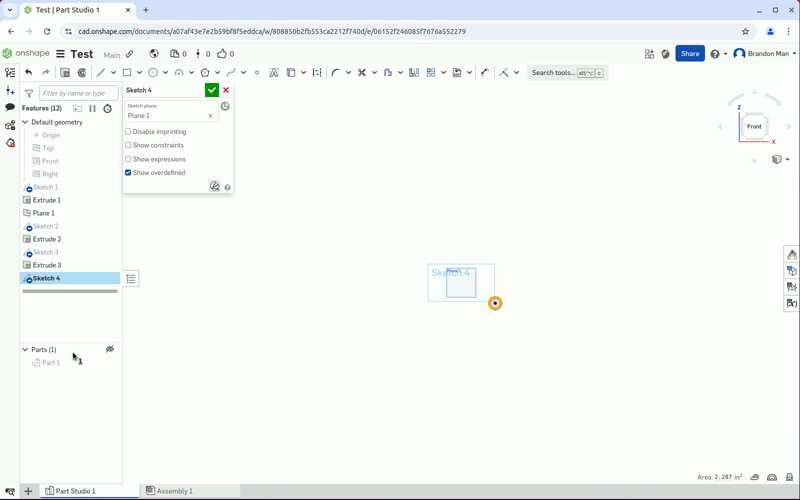
key(shift+y)
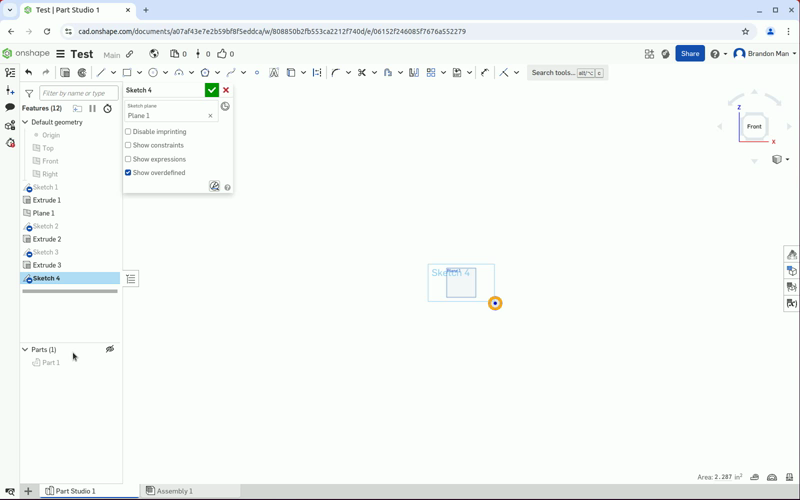
key(shift+e)
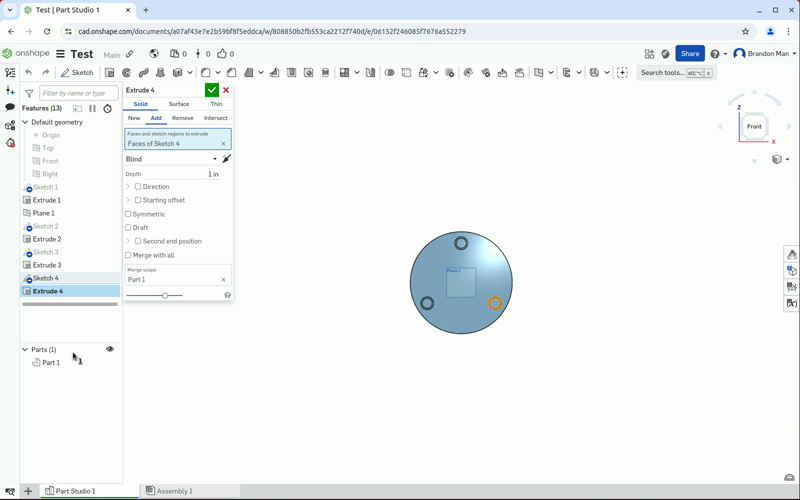
mouse_move(143, 106)
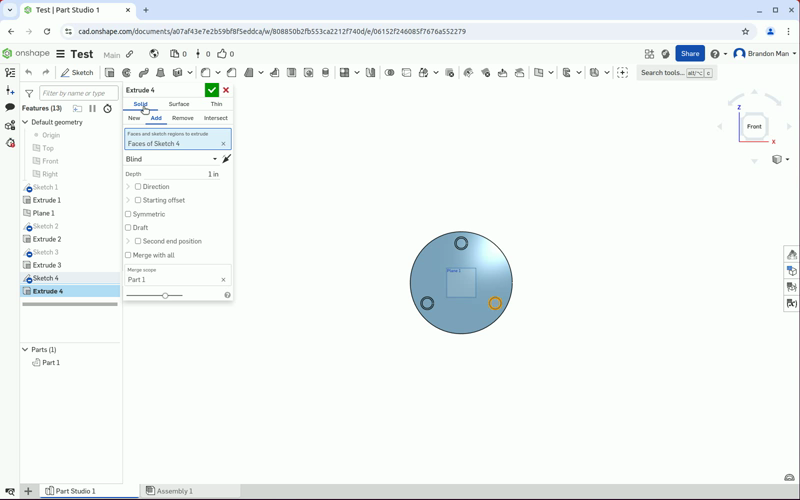
click(143, 106)
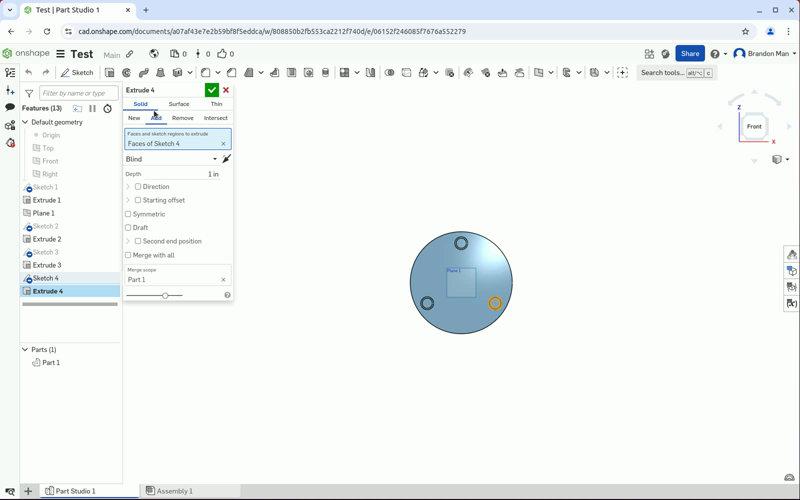
mouse_move(186, 120)
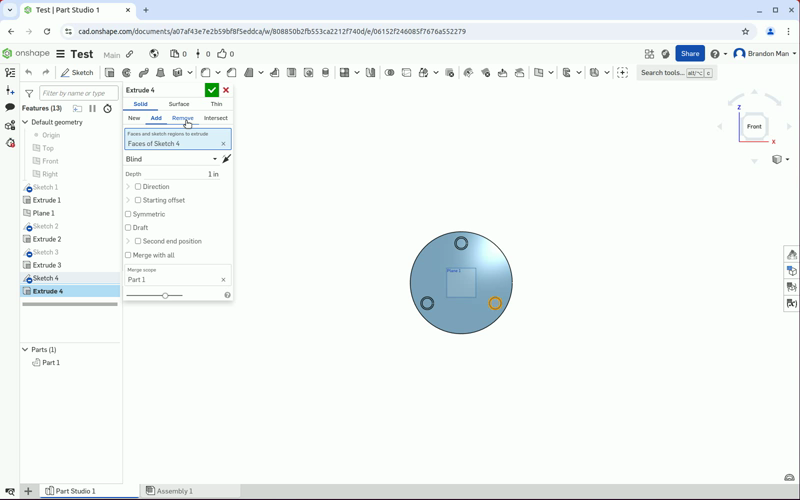
click(186, 120)
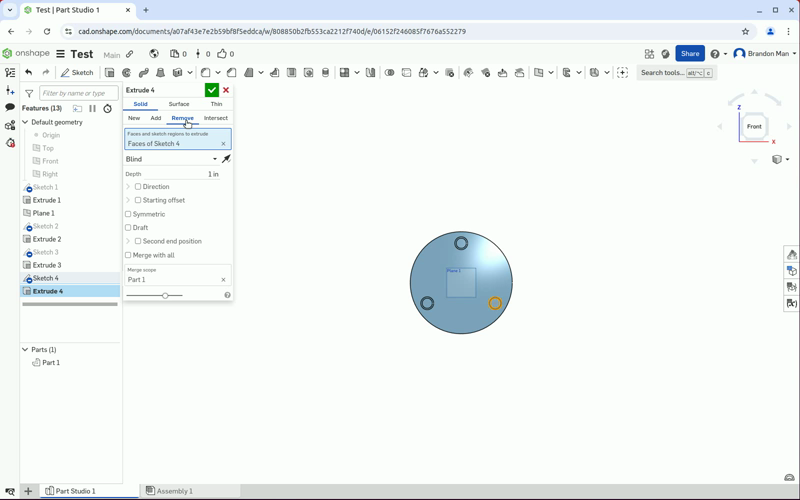
key(tab, 4)
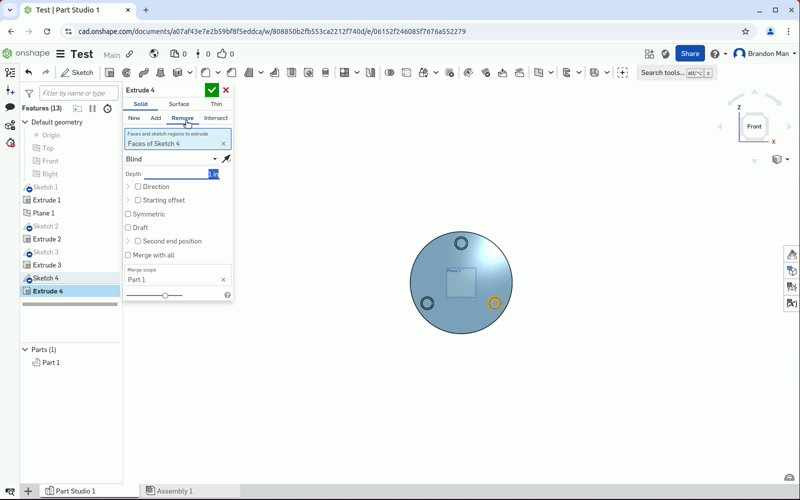
text(9.147)
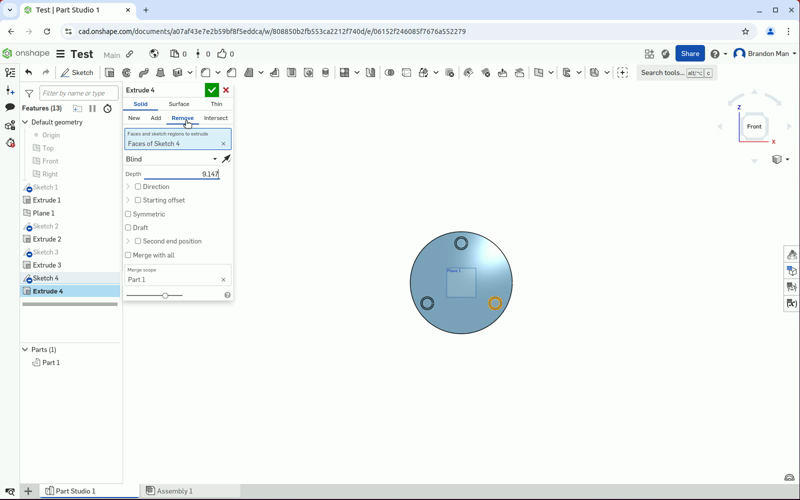
key(tab, 6)
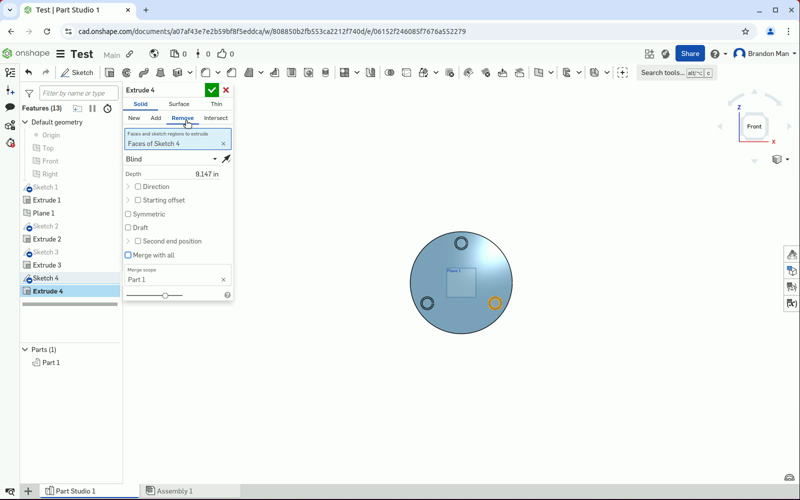
key(space)
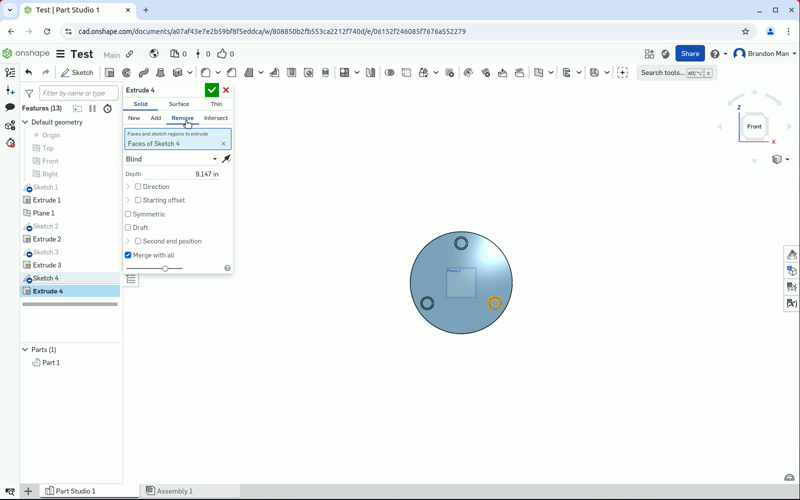
key(enter)
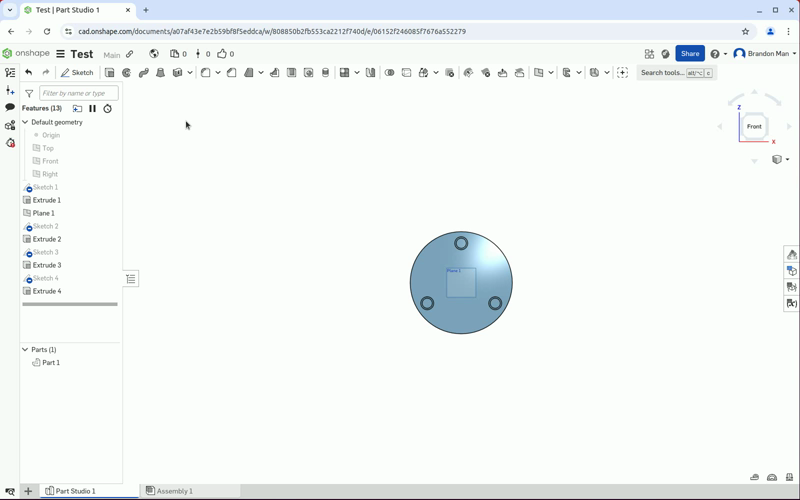
key(shift+h)
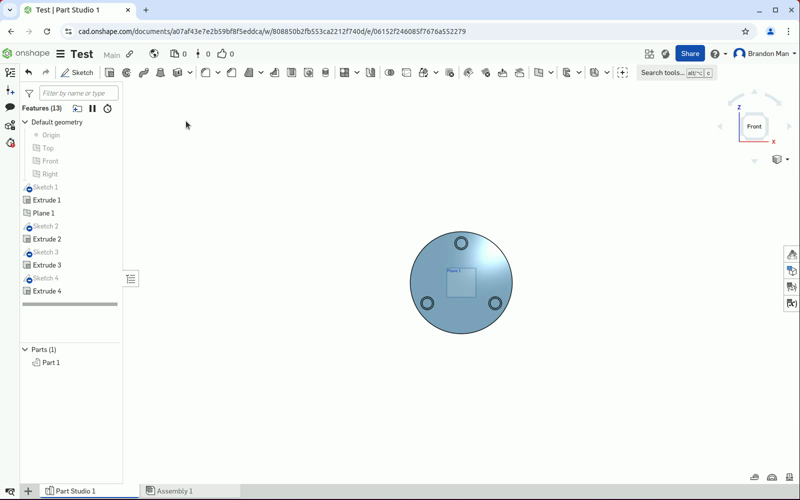
key(shift+h)
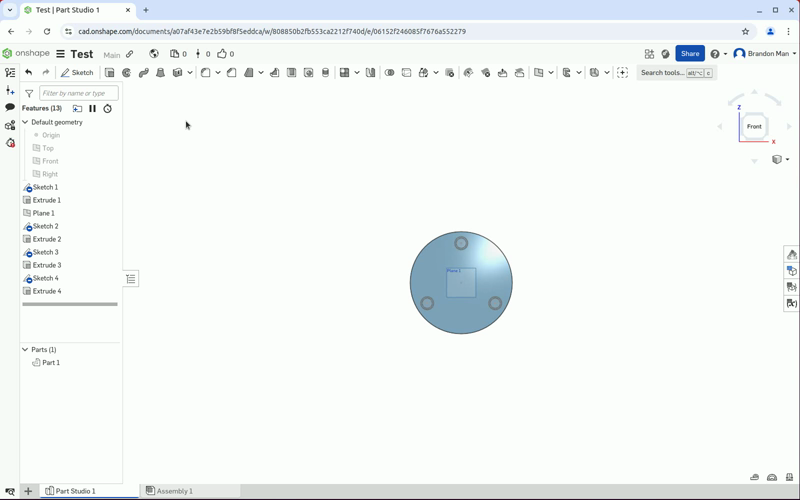
key(shift+7)
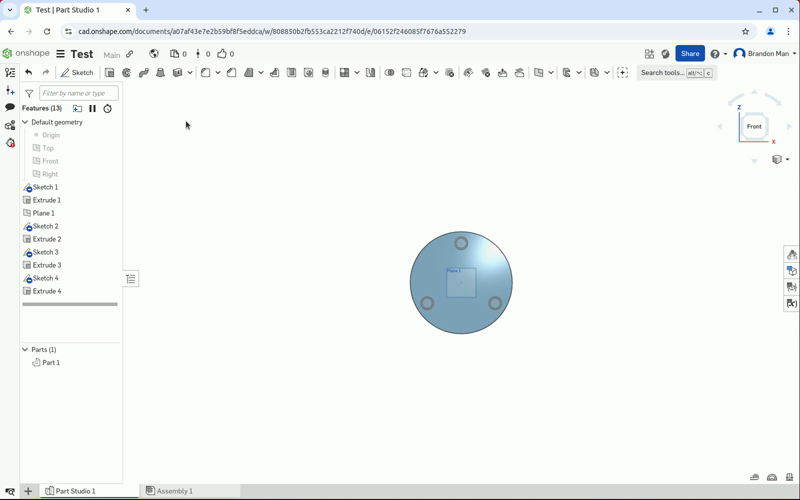
key(left, 2)
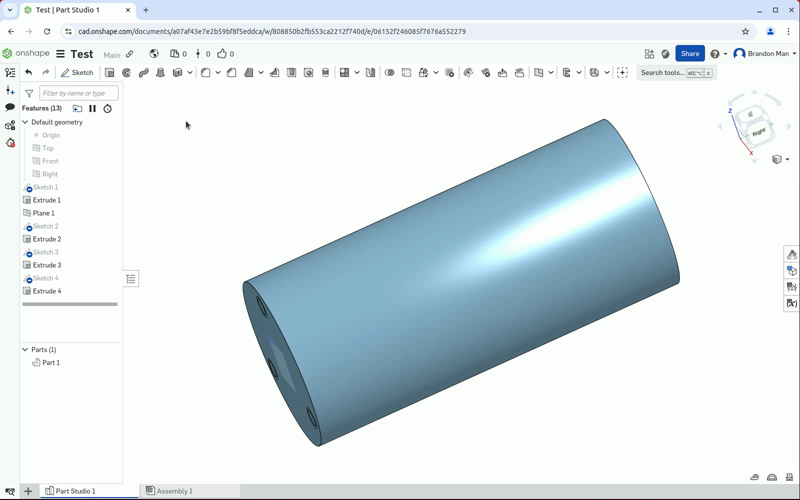
key(down, 2)
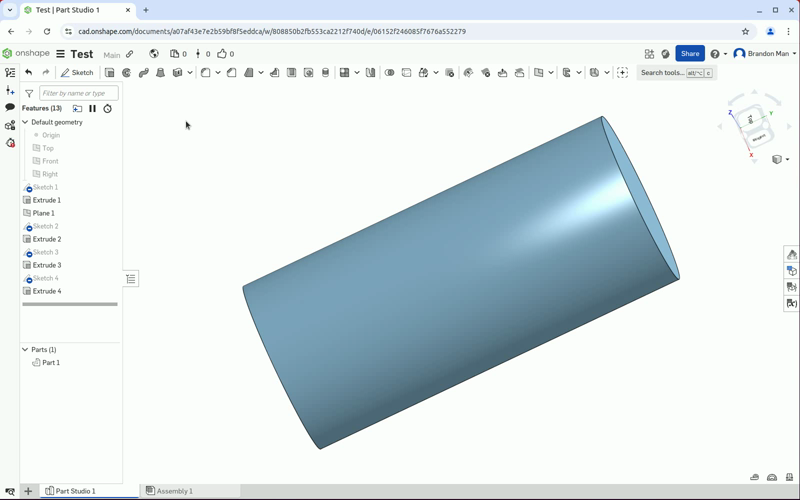
key(up, 2)
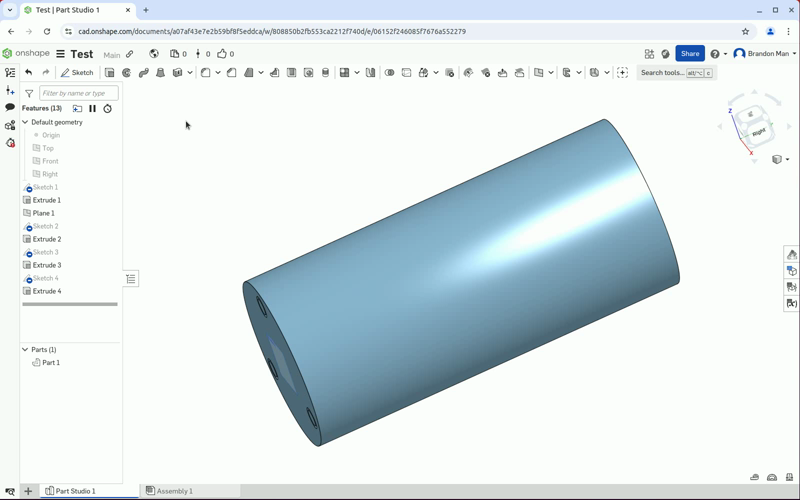
key(right, 2)
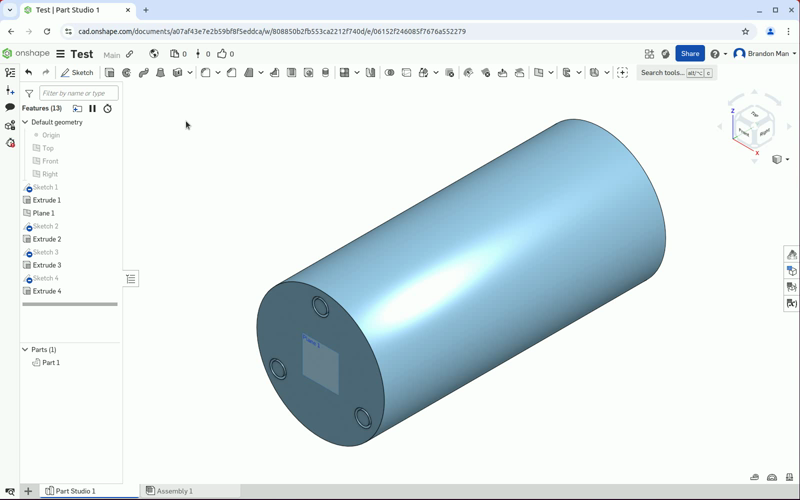
mouse_move(73, 189)
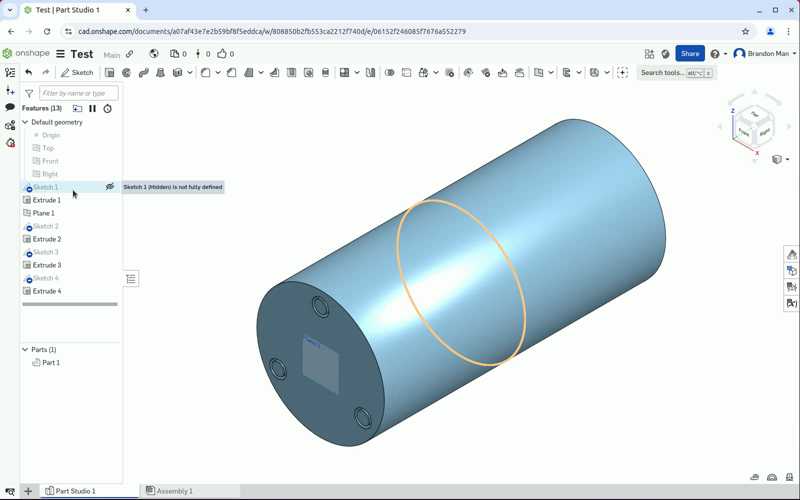
click(73, 189)